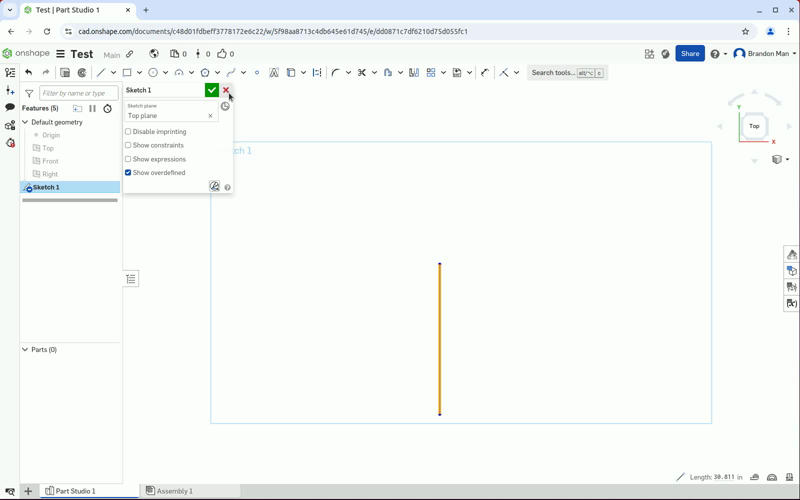
key(shift+h)
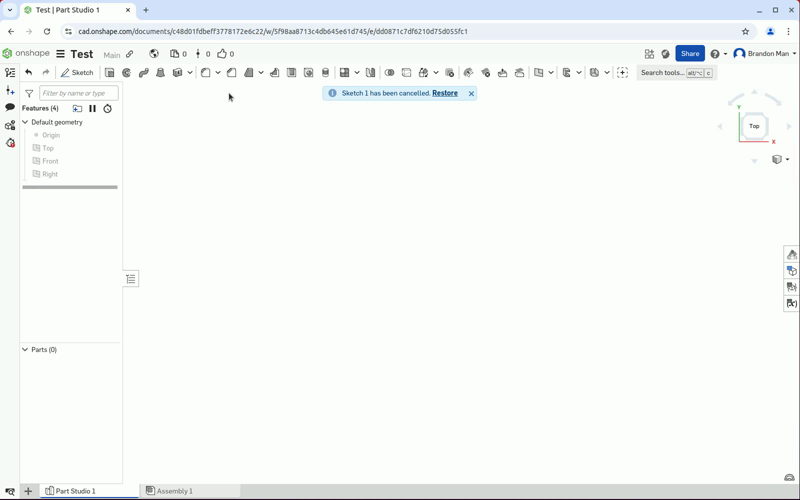
mouse_move(73, 352)
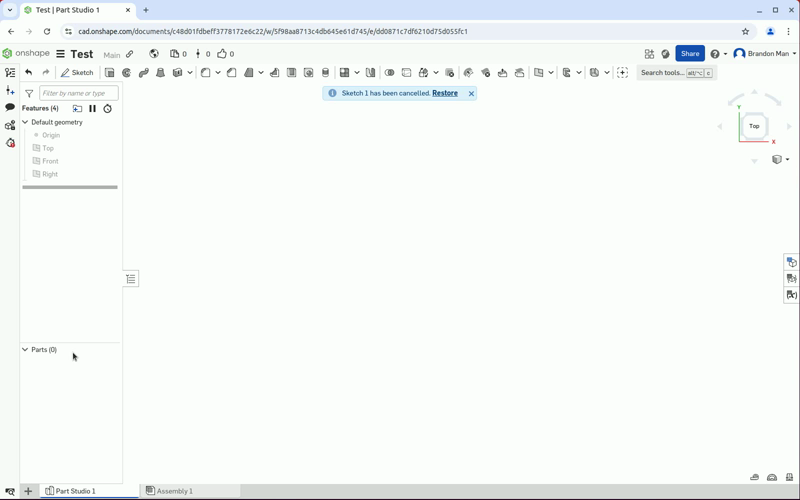
key(y)
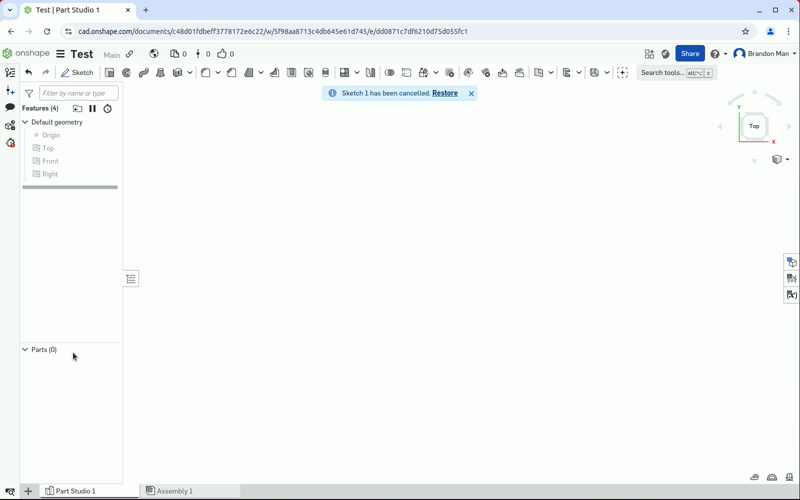
key(shift+p)
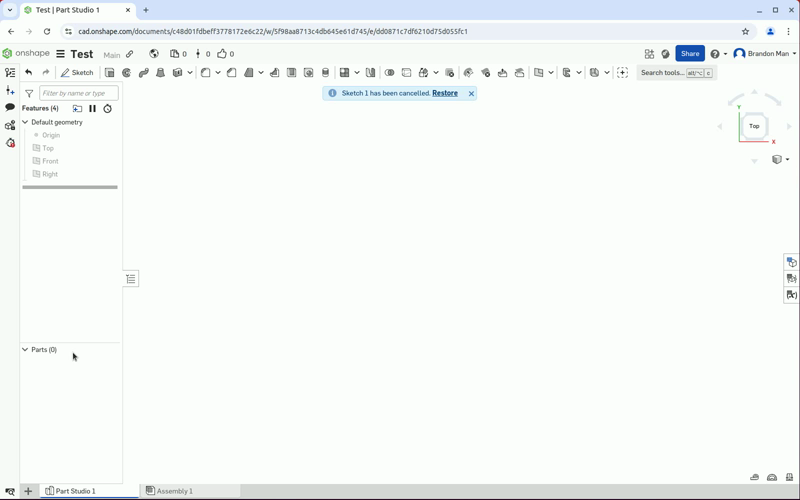
key(space)
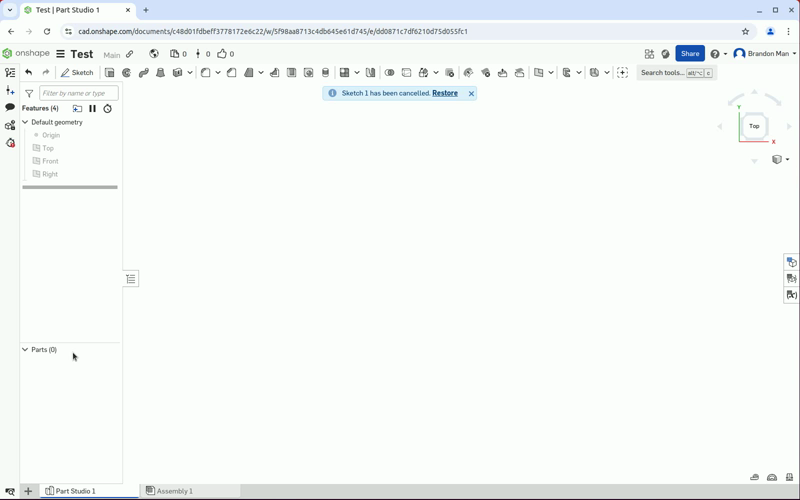
key_down(shift)
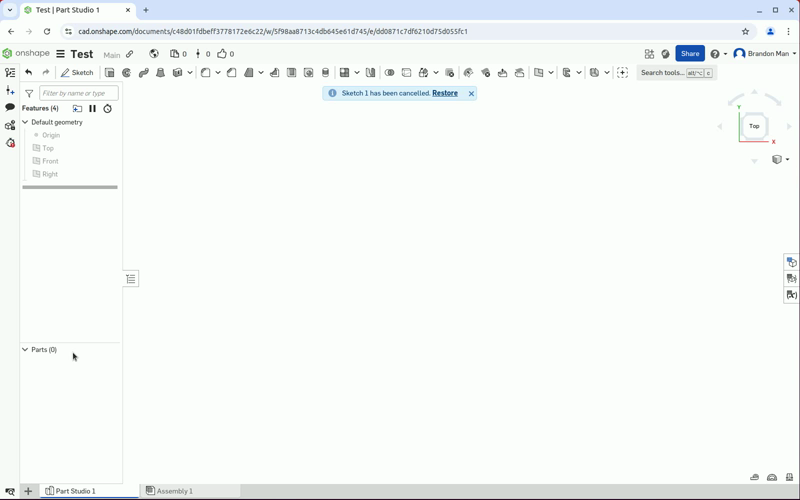
key(up)
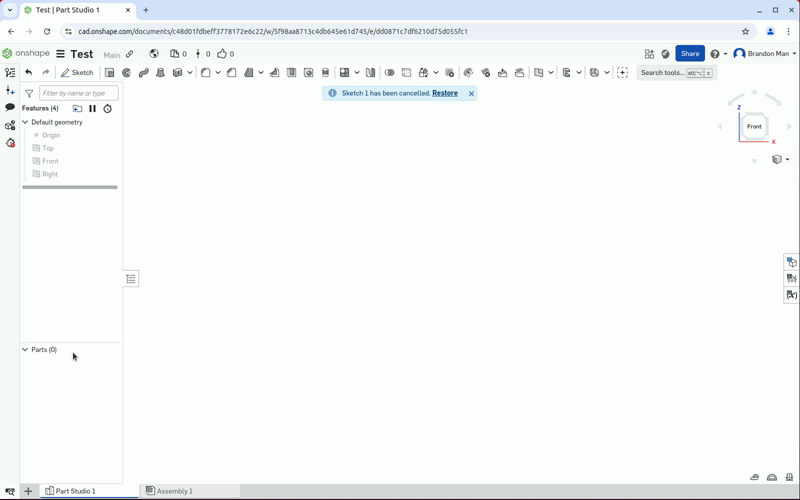
key_up(shift)
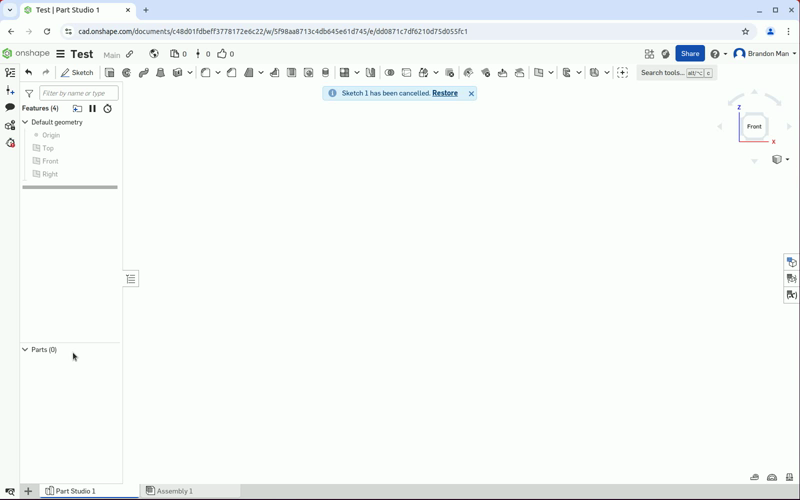
mouse_move(73, 352)
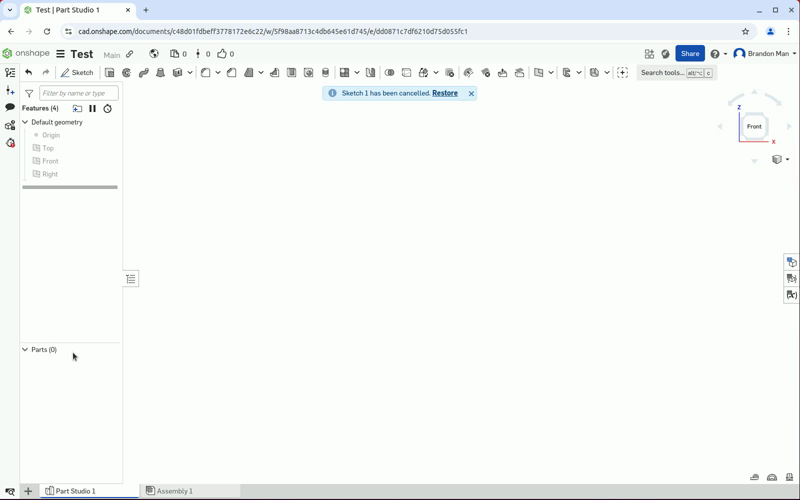
key(shift+y)
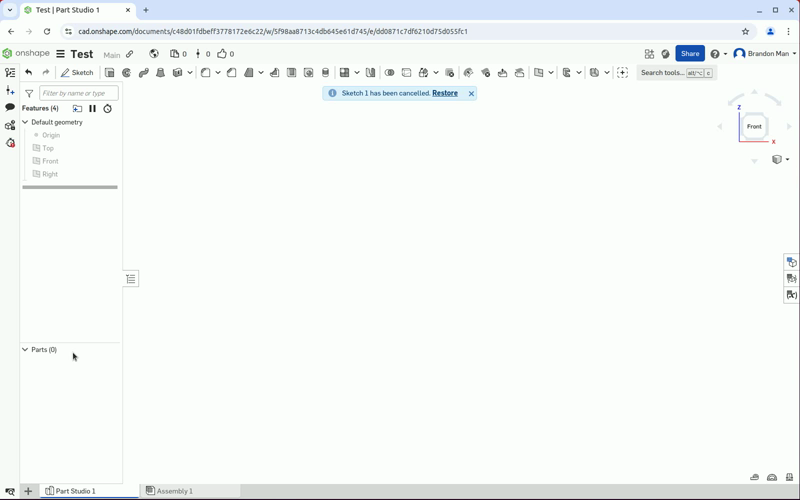
key(shift+s)
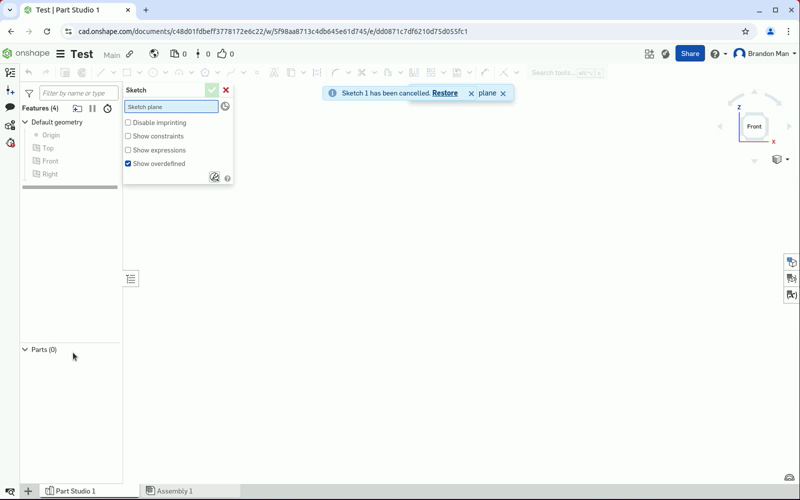
mouse_move(73, 163)
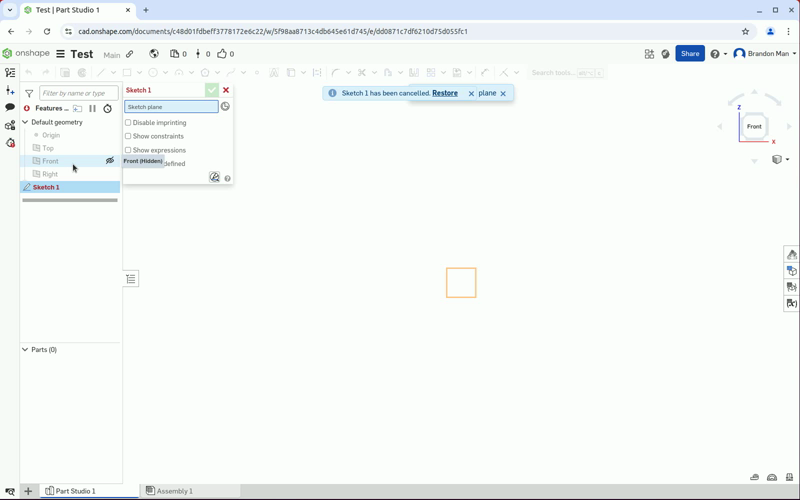
click(73, 163)
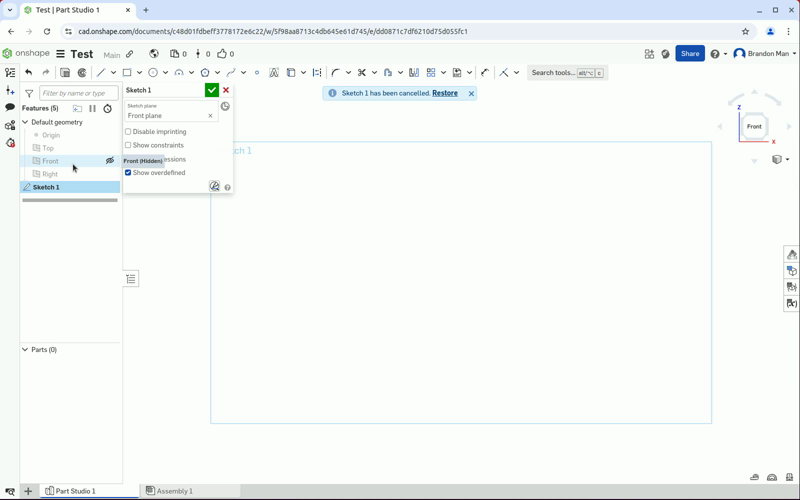
mouse_move(73, 352)
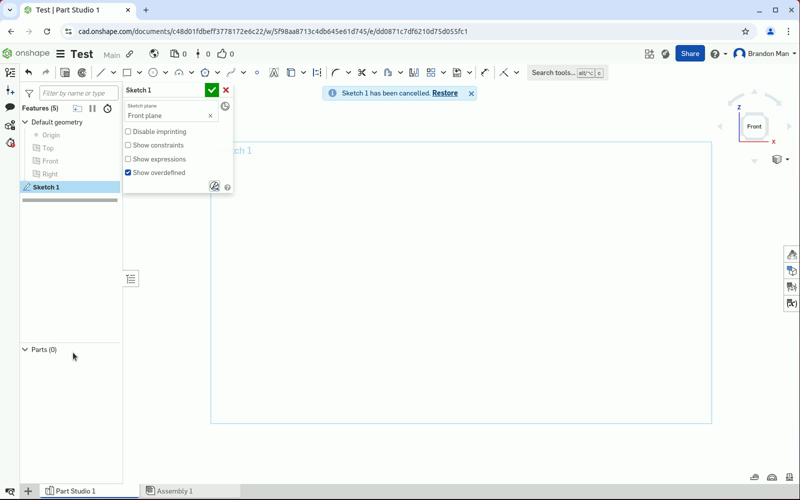
key(y)
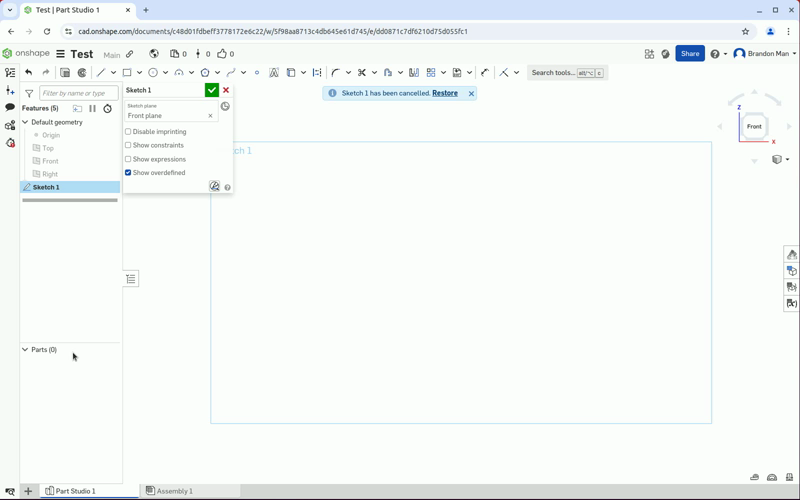
key(l)
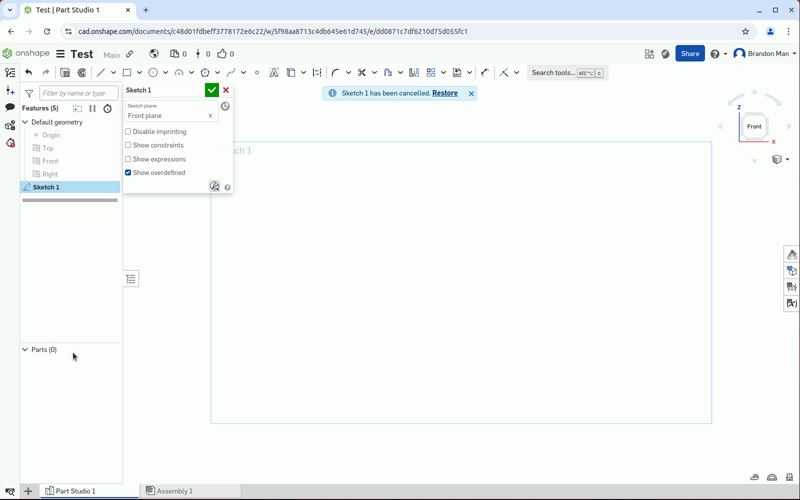
key_down(shift)
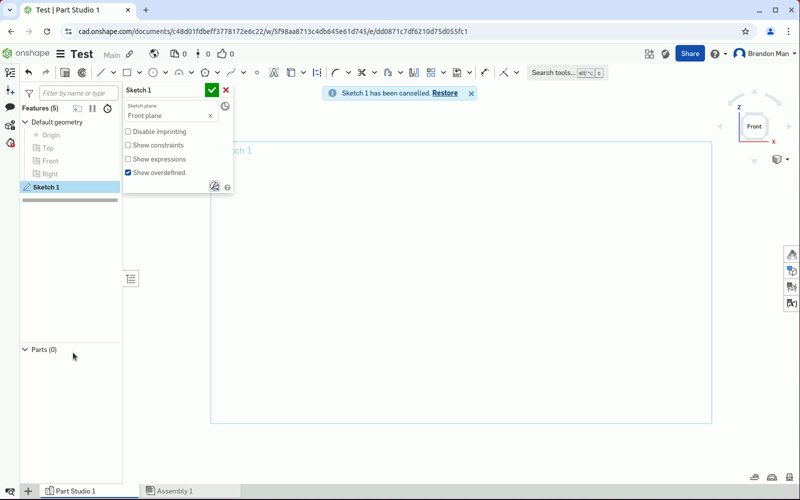
mouse_move(358, 395)
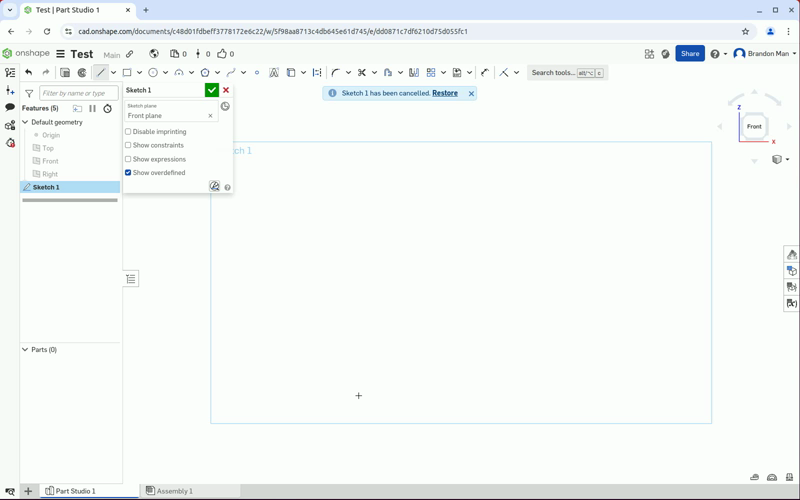
click(358, 395)
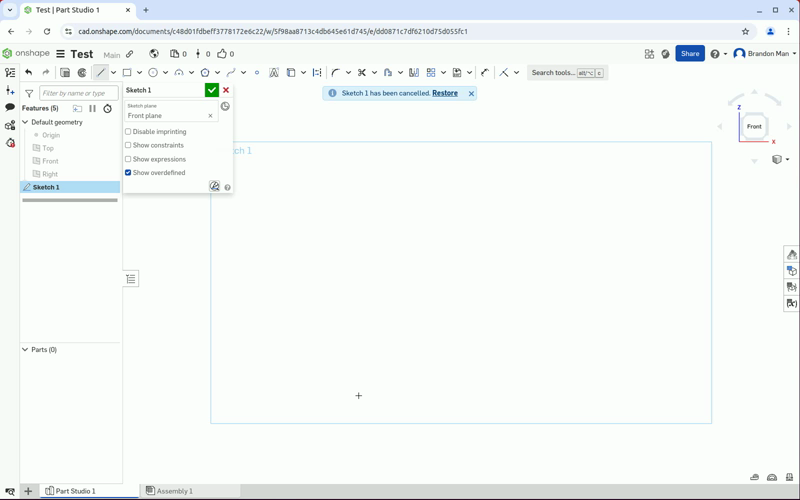
key_up(shift)
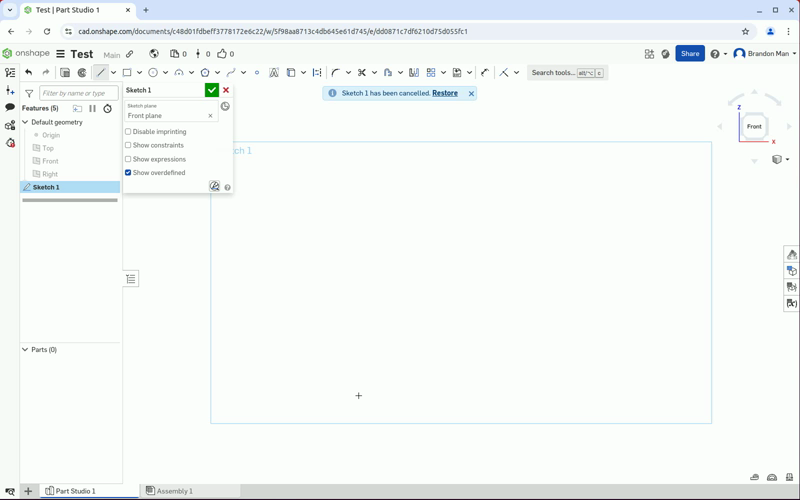
key_down(shift)
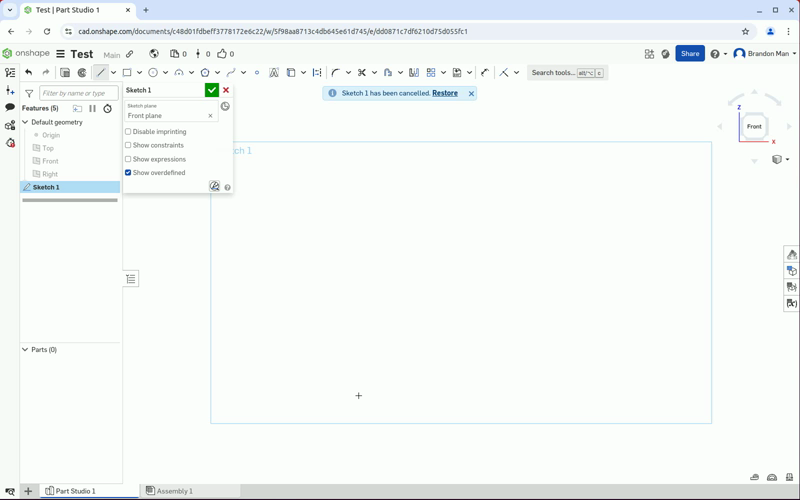
mouse_move(388, 395)
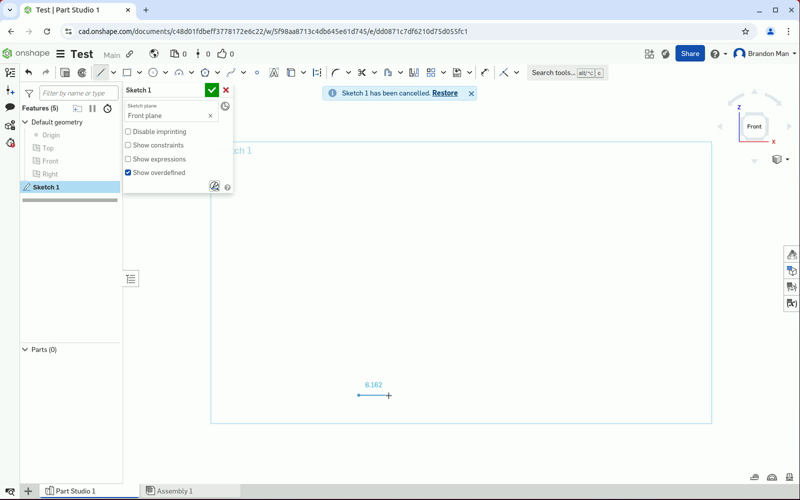
mouse_move(400, 395)
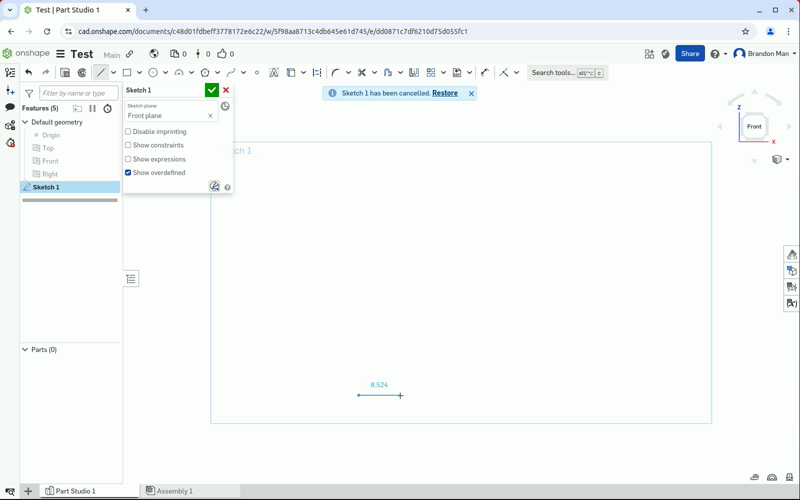
click(400, 395)
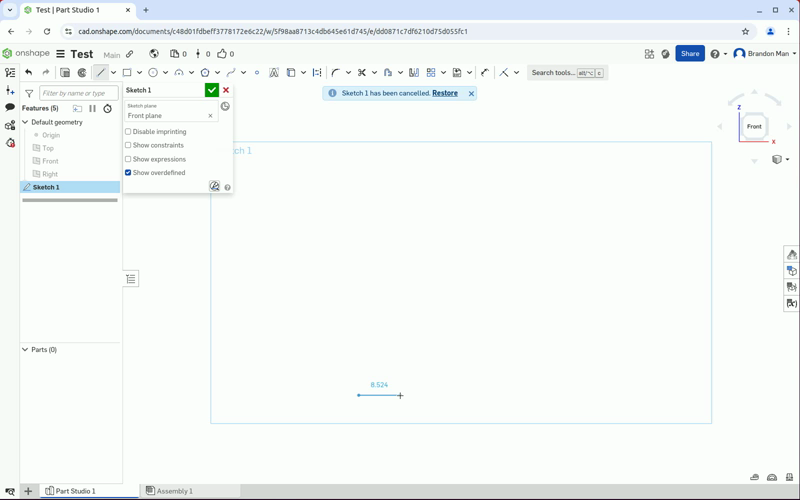
key_up(shift)
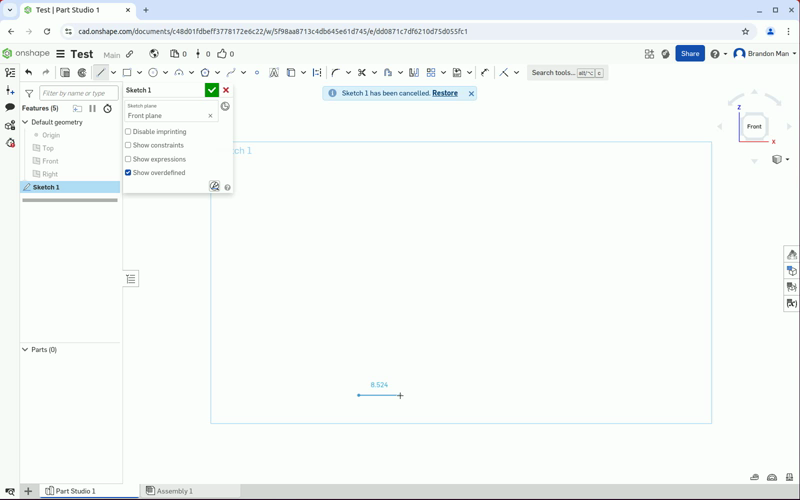
key_down(shift)
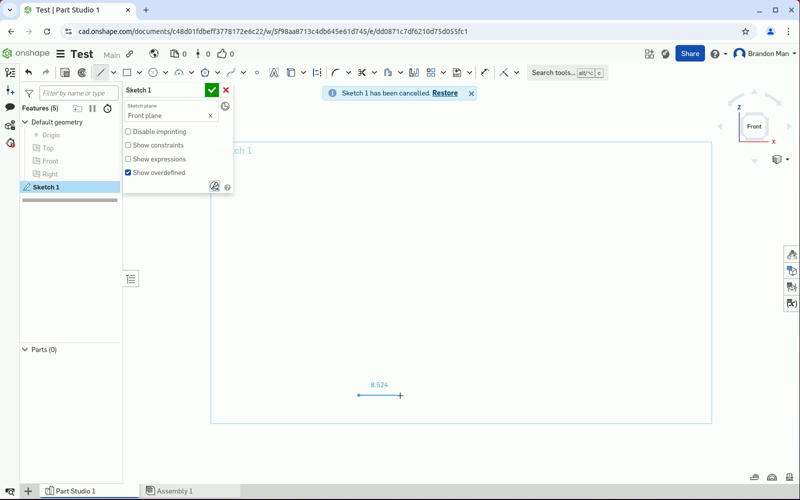
mouse_move(430, 395)
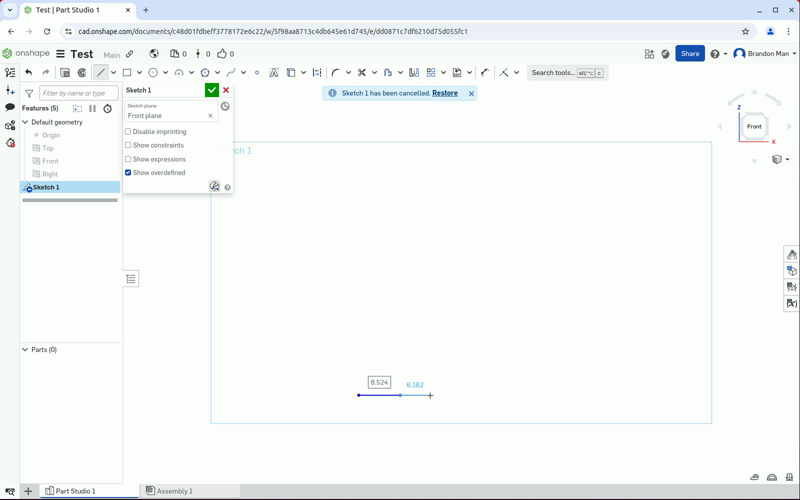
mouse_move(384, 381)
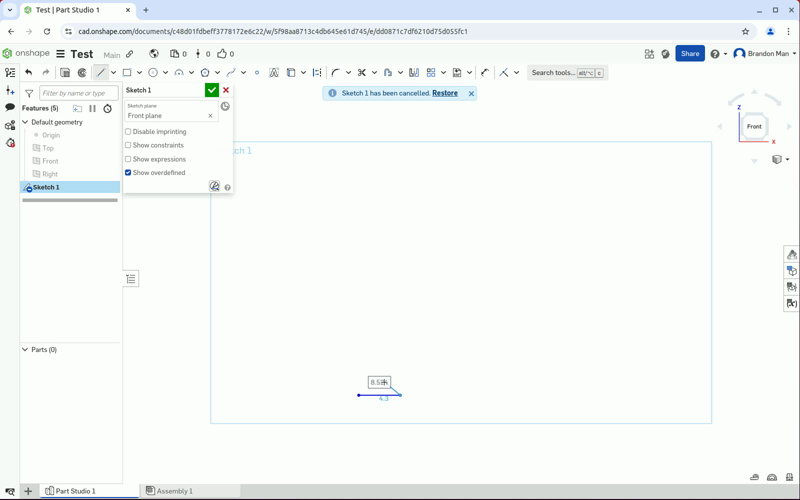
click(384, 381)
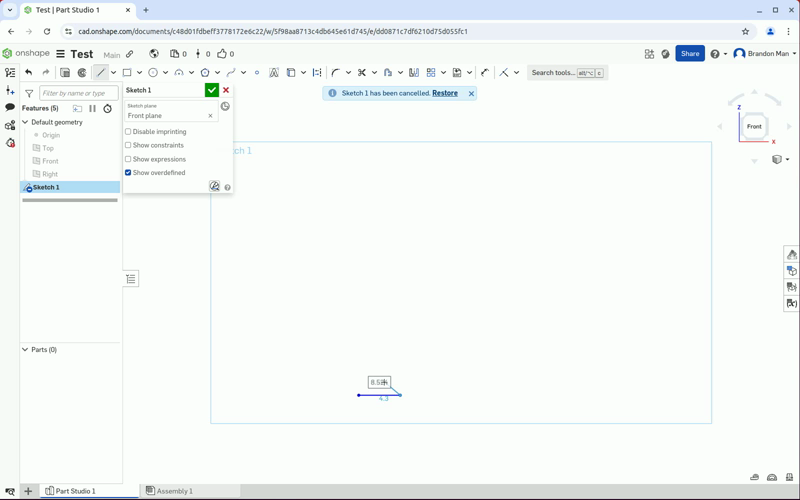
key_up(shift)
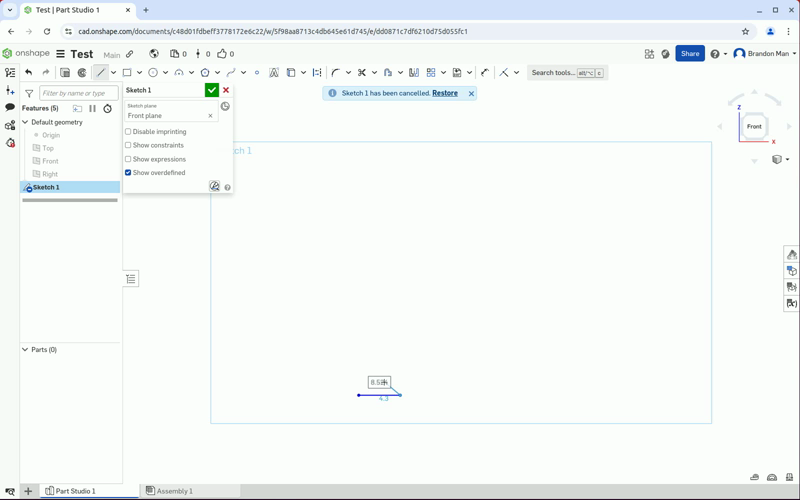
key_down(shift)
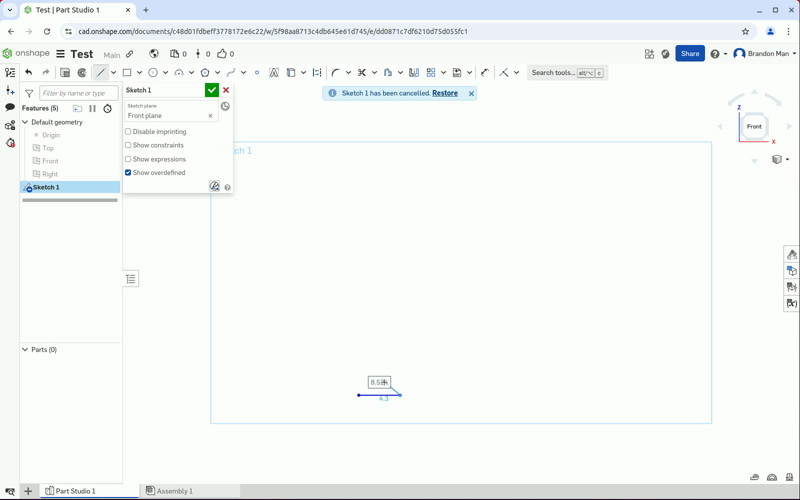
mouse_move(519, 381)
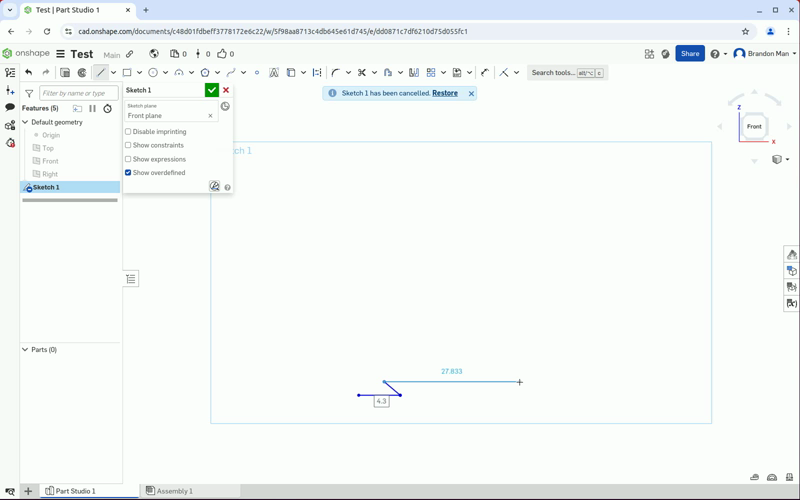
click(519, 381)
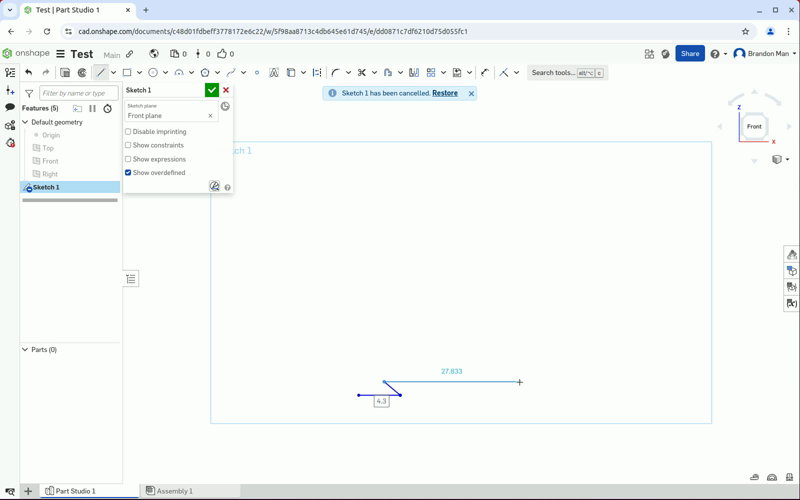
key_up(shift)
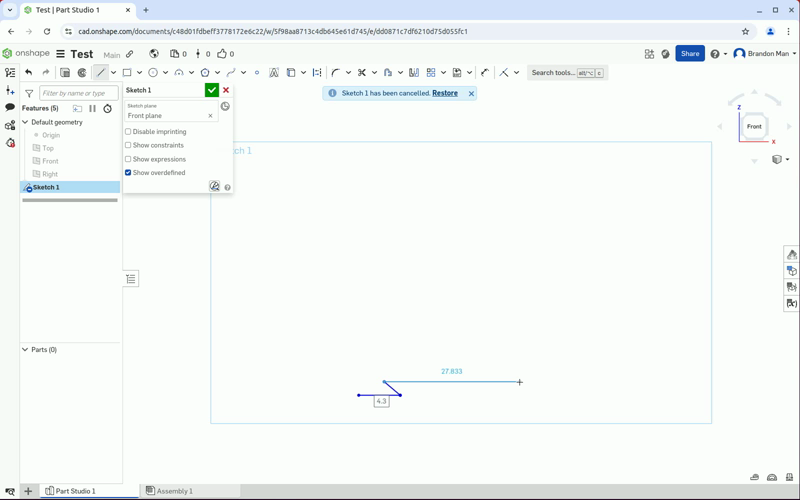
key_down(shift)
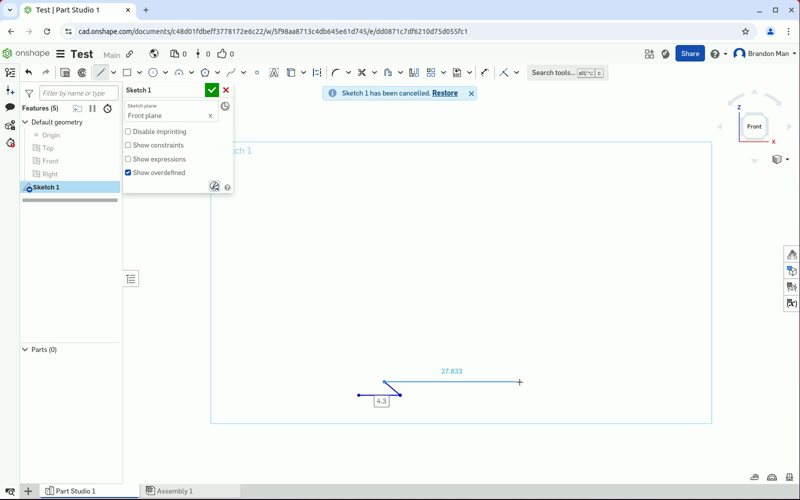
mouse_move(549, 381)
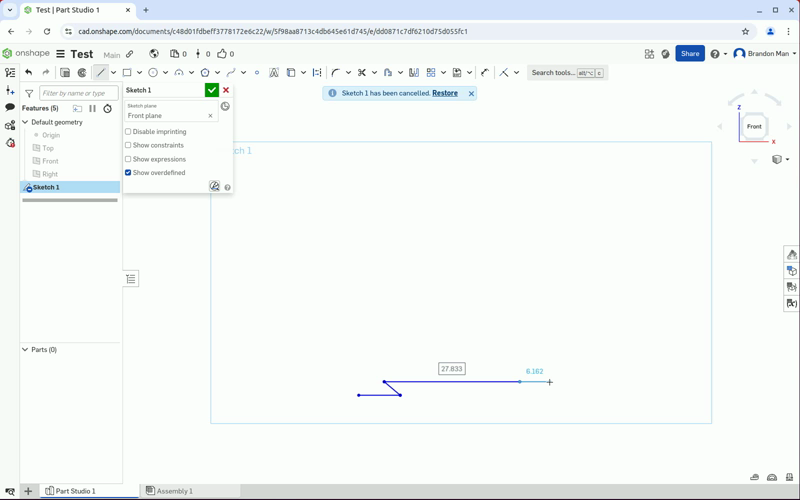
mouse_move(504, 395)
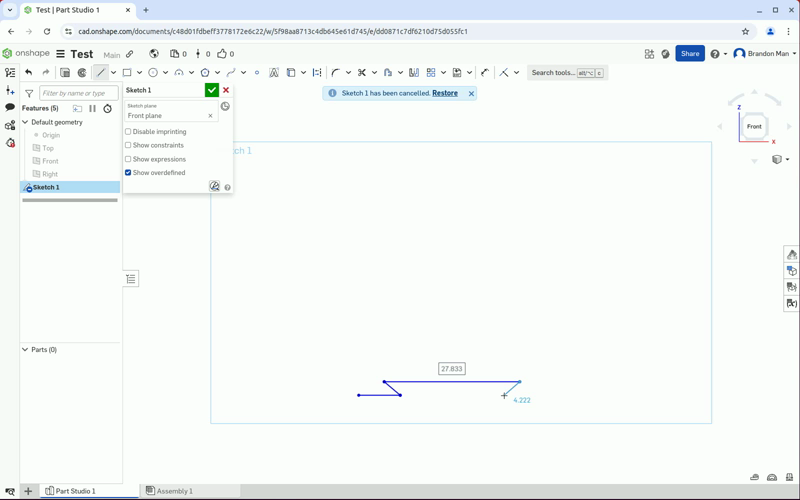
click(504, 395)
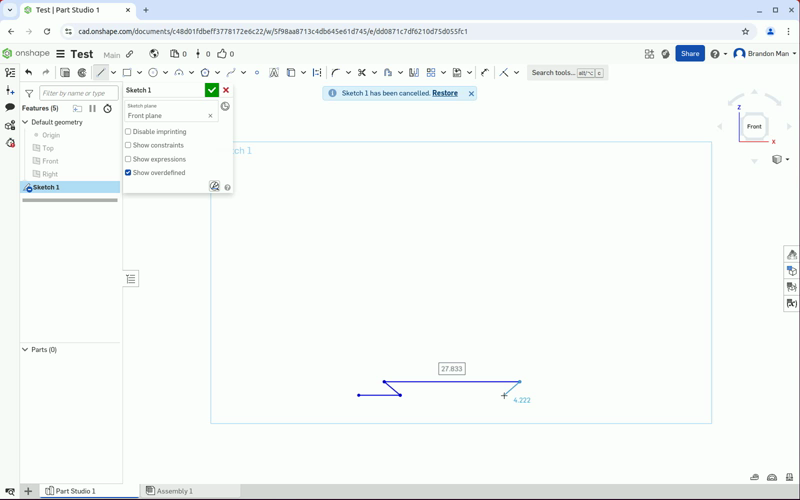
key_up(shift)
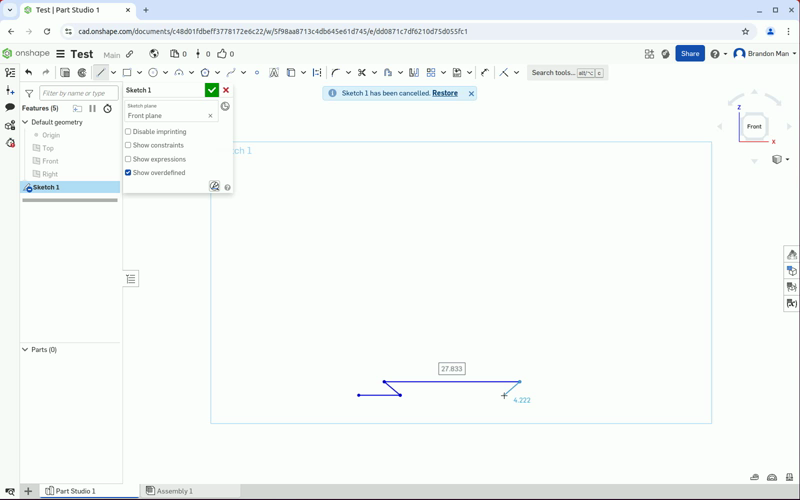
key_down(shift)
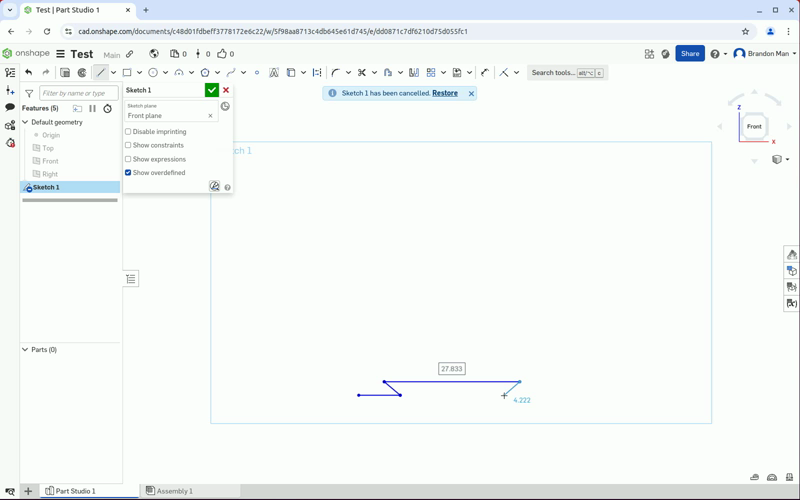
mouse_move(534, 395)
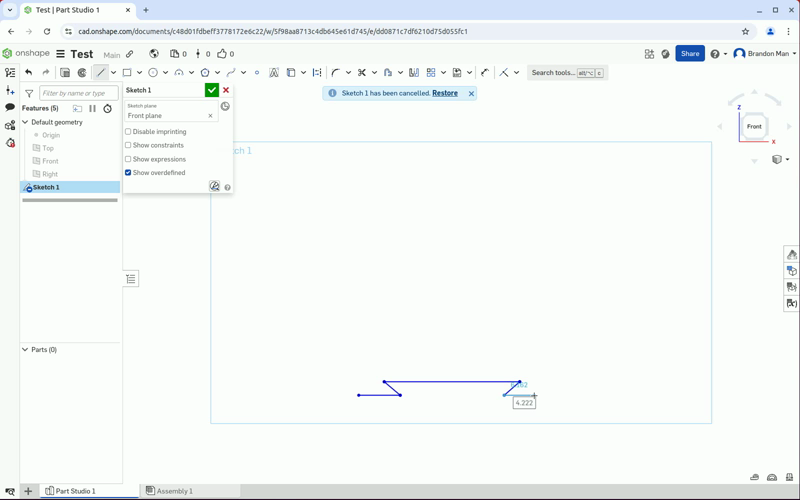
mouse_move(545, 395)
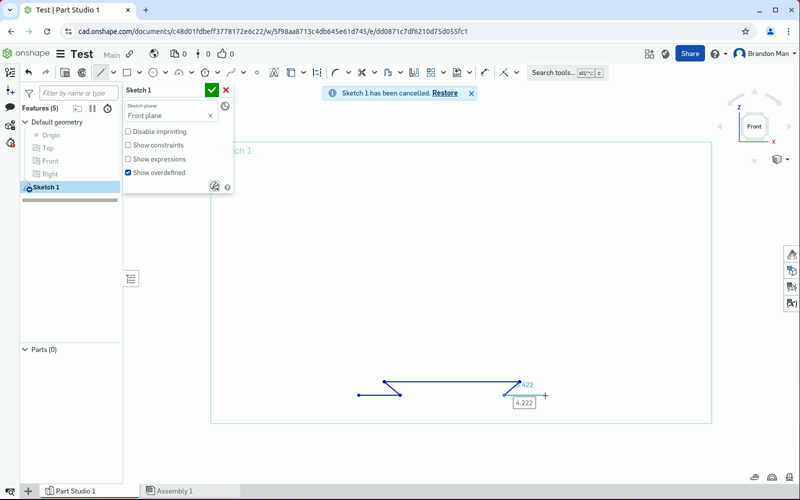
click(545, 395)
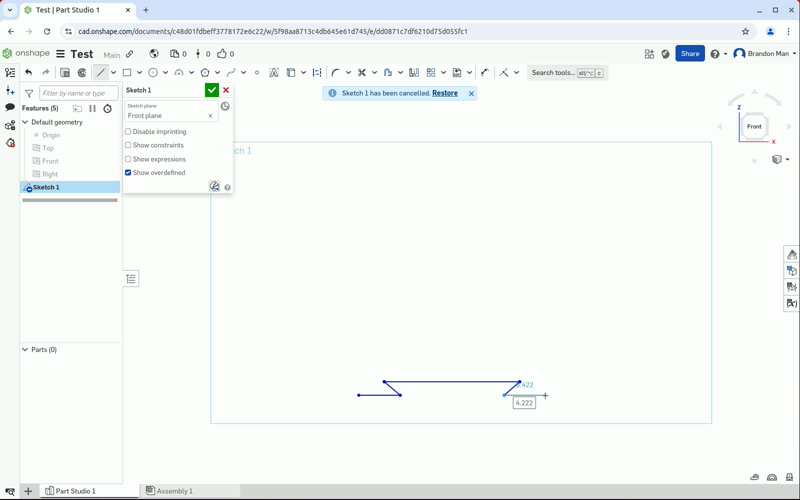
key_up(shift)
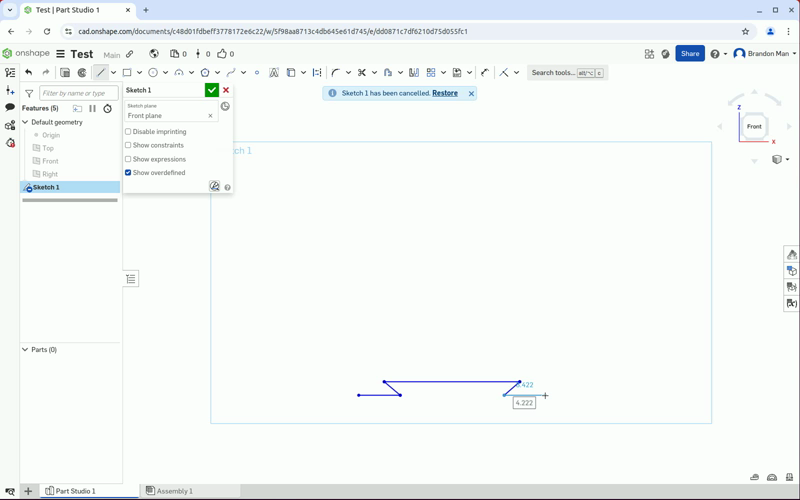
key_down(shift)
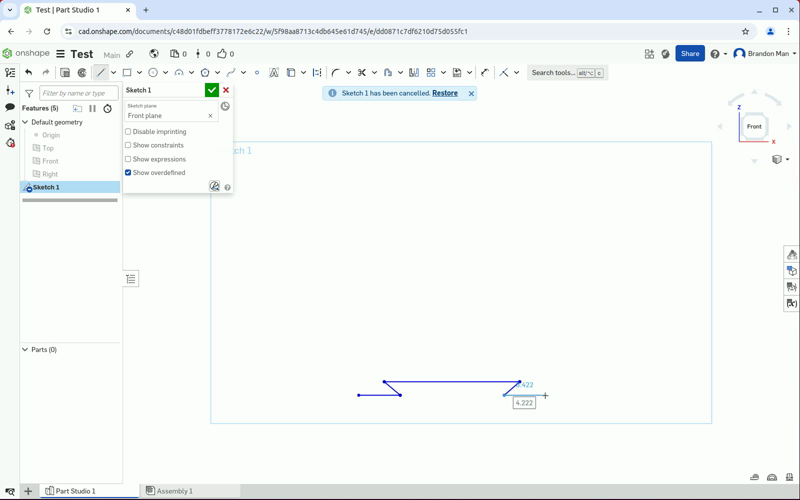
mouse_move(575, 395)
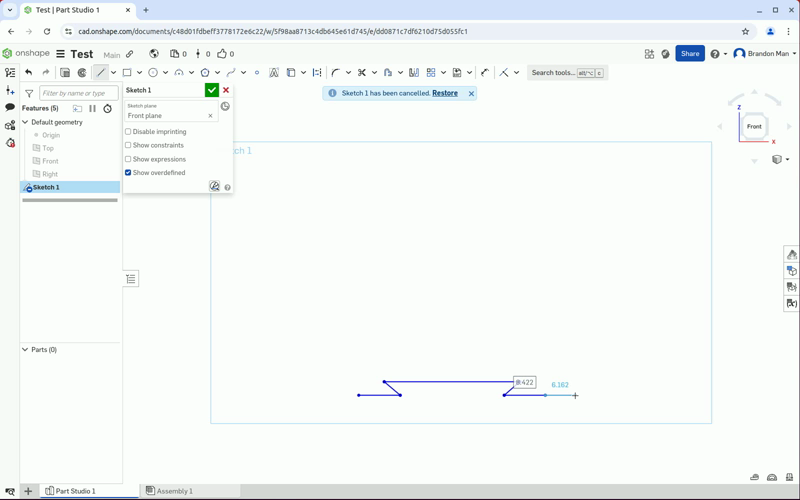
mouse_move(545, 354)
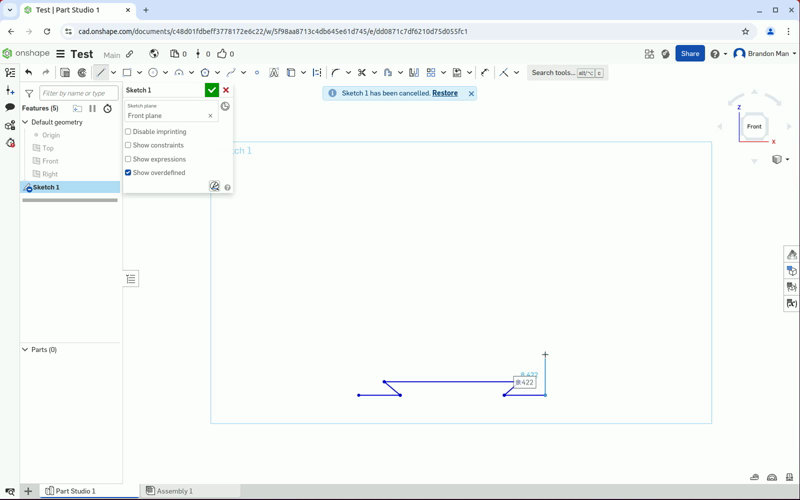
click(545, 354)
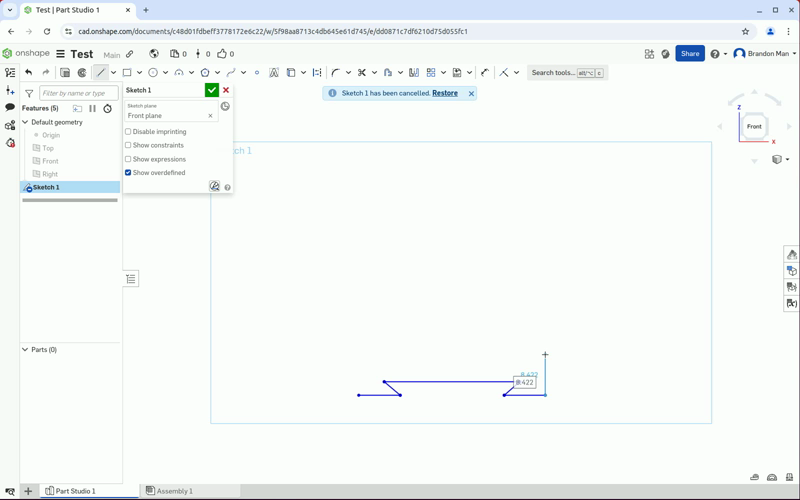
key_up(shift)
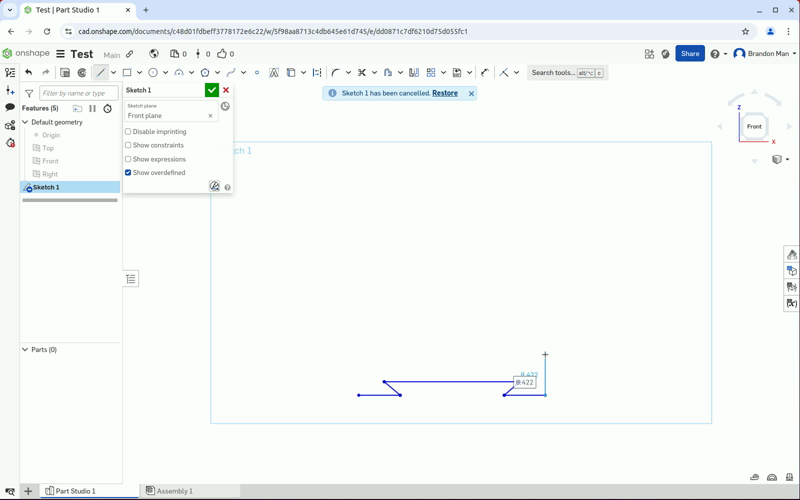
key_down(shift)
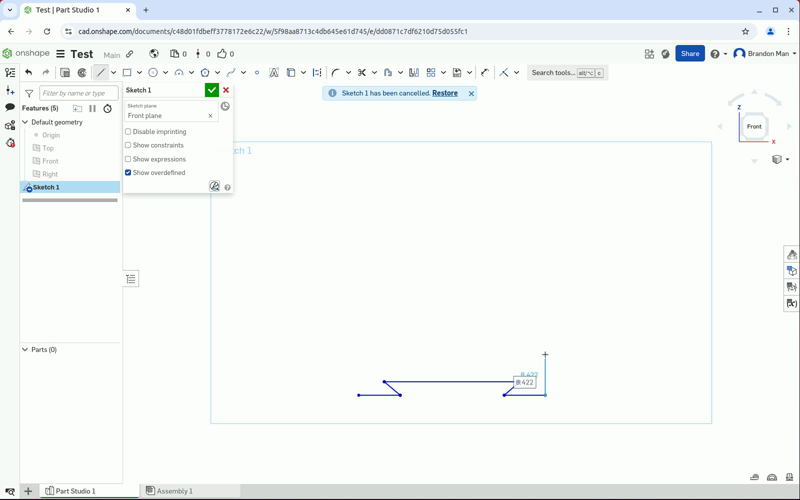
mouse_move(358, 354)
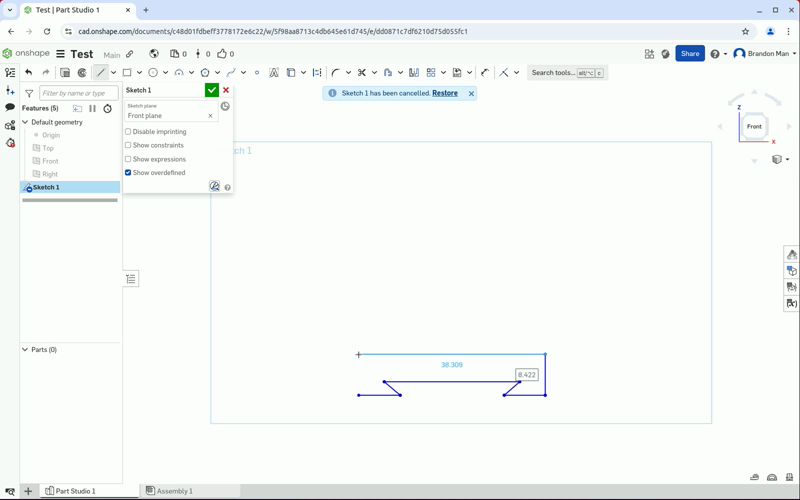
click(358, 354)
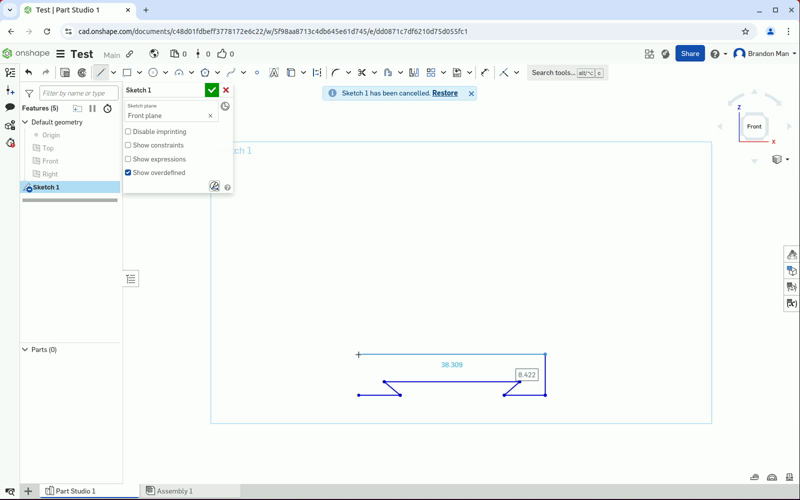
key_up(shift)
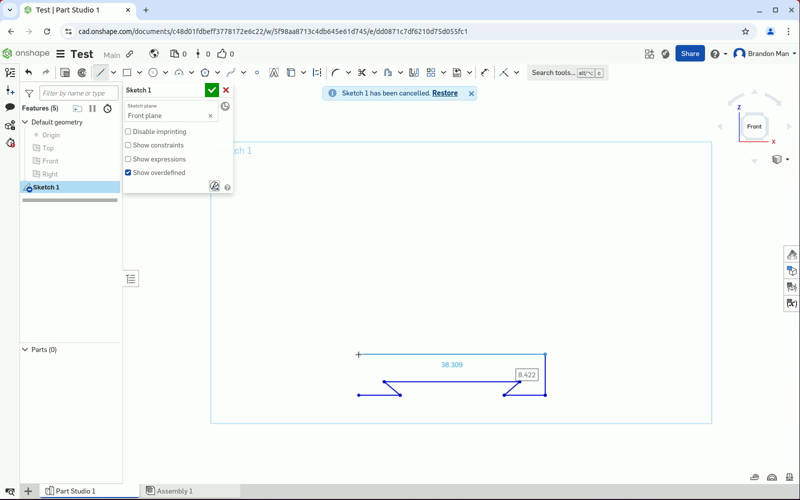
mouse_move(388, 354)
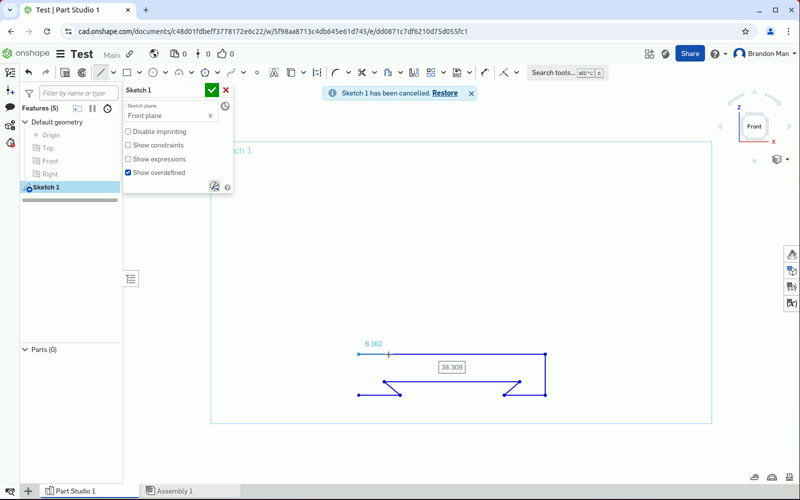
key_down(shift)
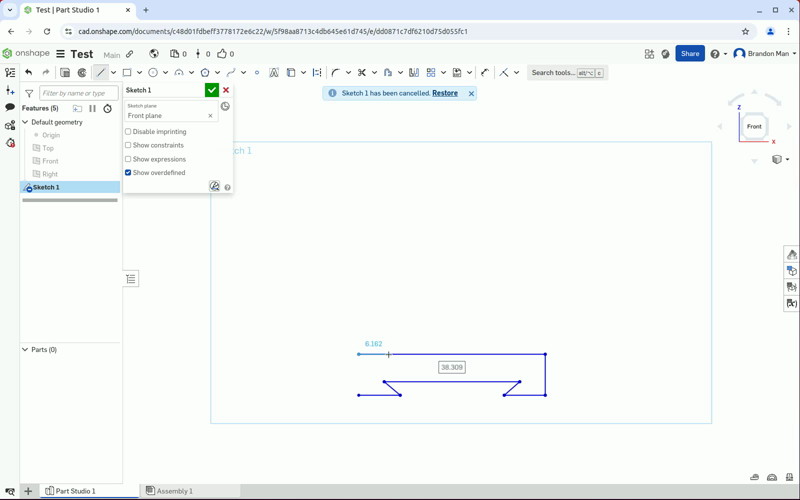
mouse_move(358, 395)
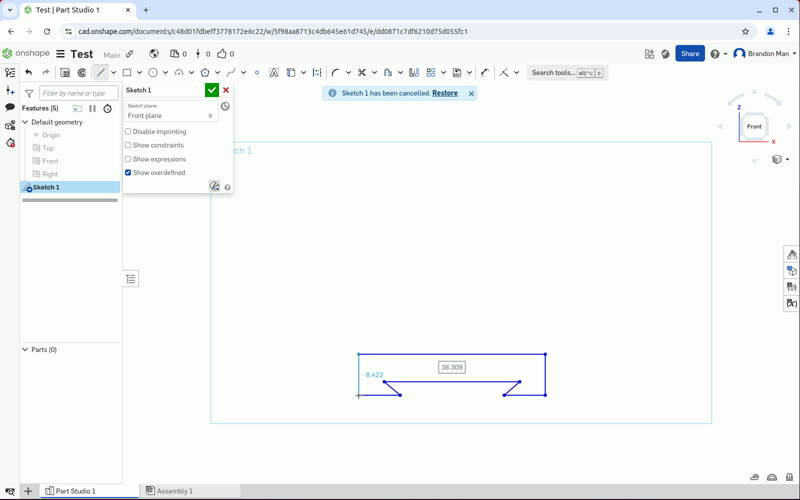
key_up(shift)
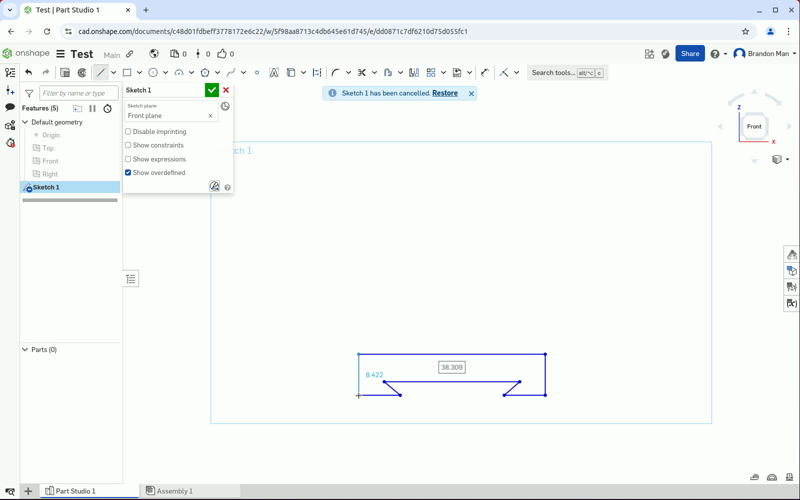
click(358, 395)
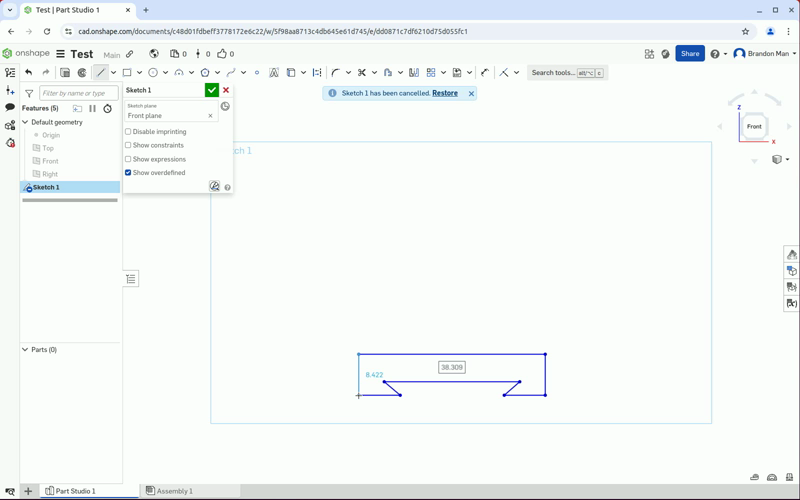
key(esc)
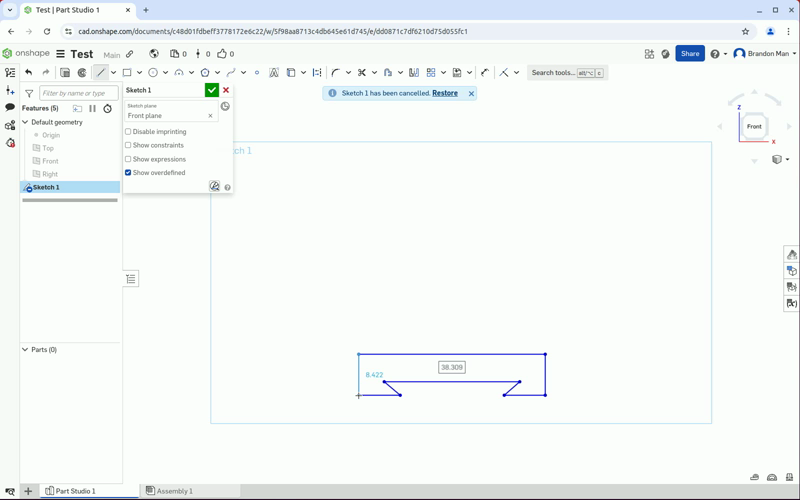
mouse_move(533, 364)
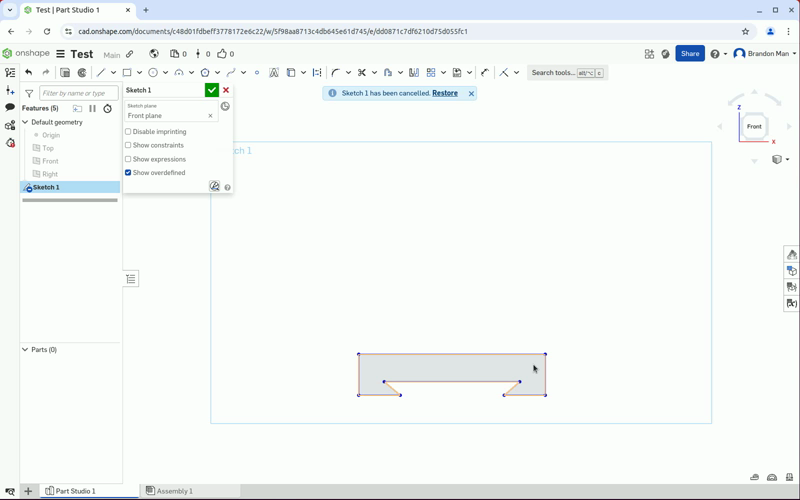
click(533, 364)
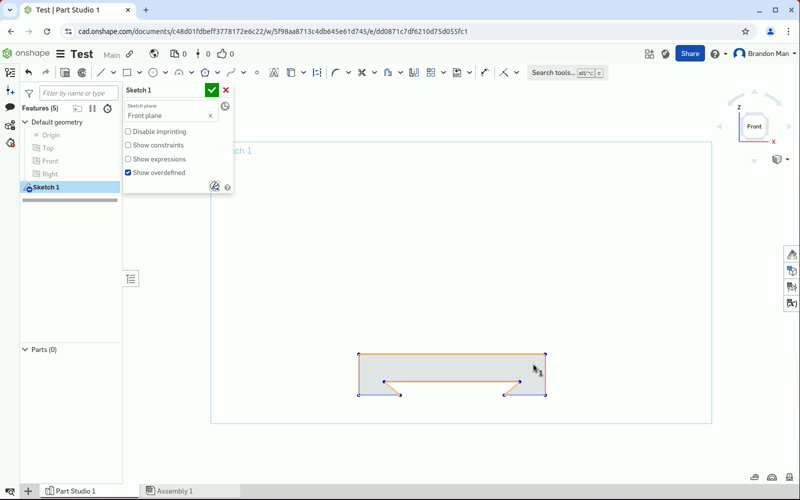
mouse_move(73, 352)
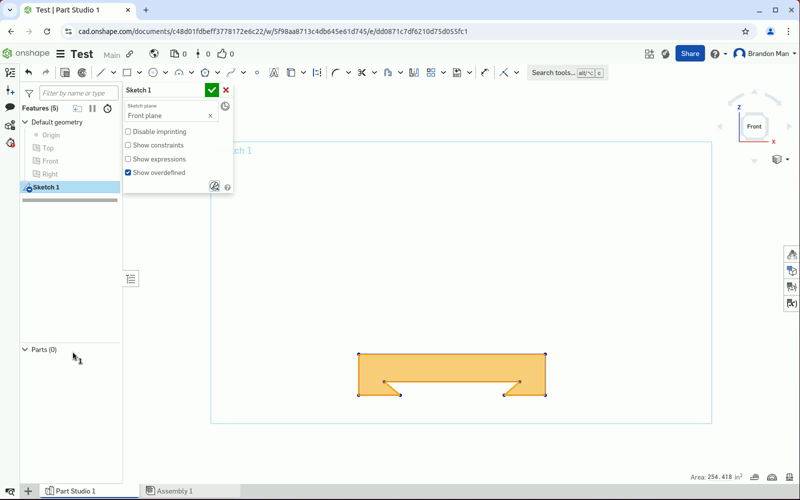
key(shift+y)
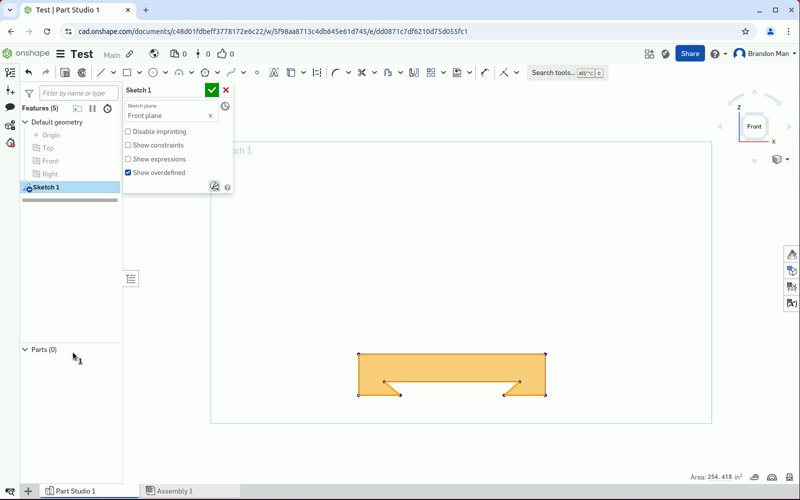
key(shift+e)
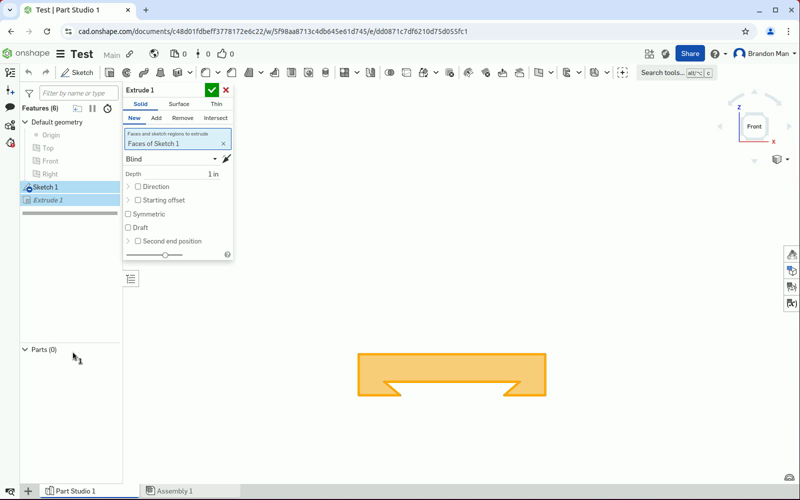
mouse_move(143, 106)
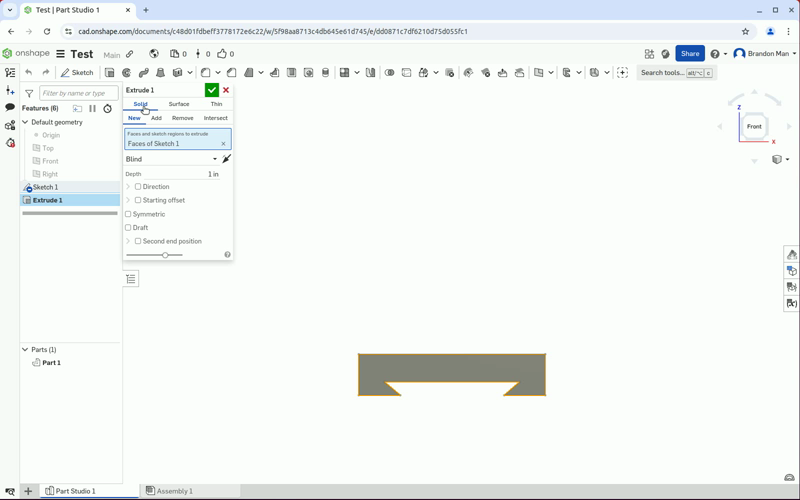
click(143, 106)
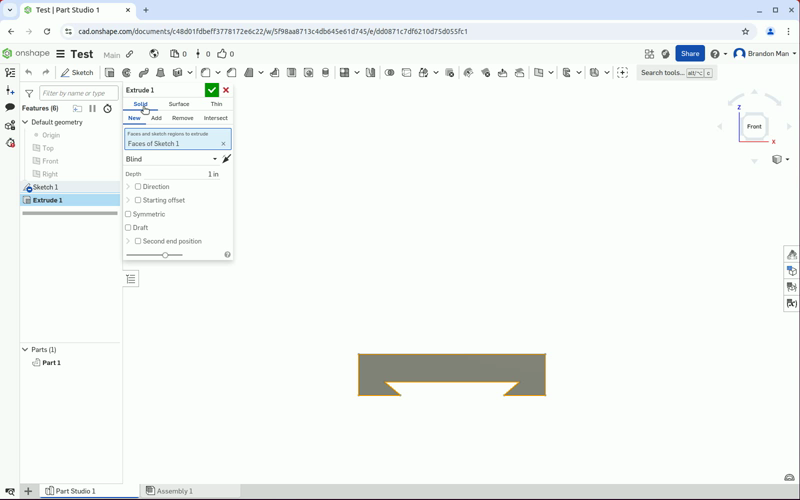
mouse_move(137, 120)
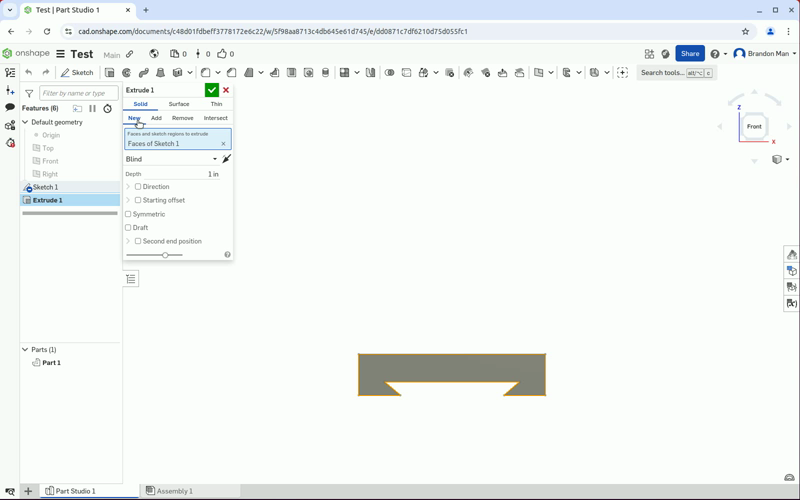
click(137, 120)
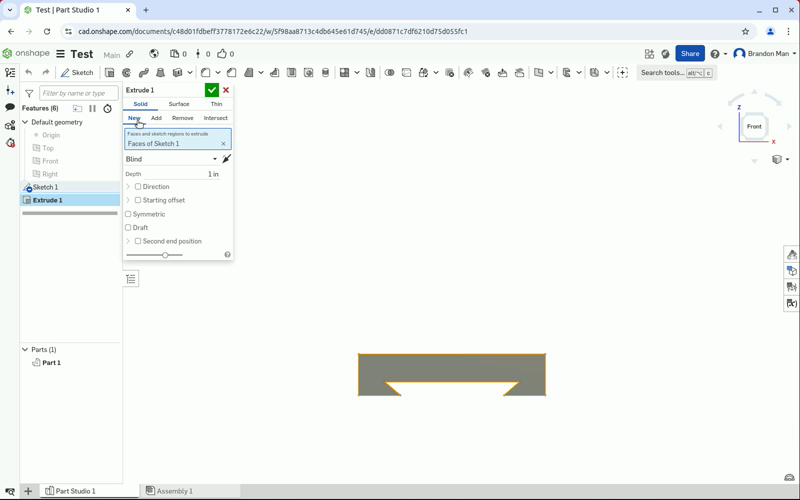
key(tab, 4)
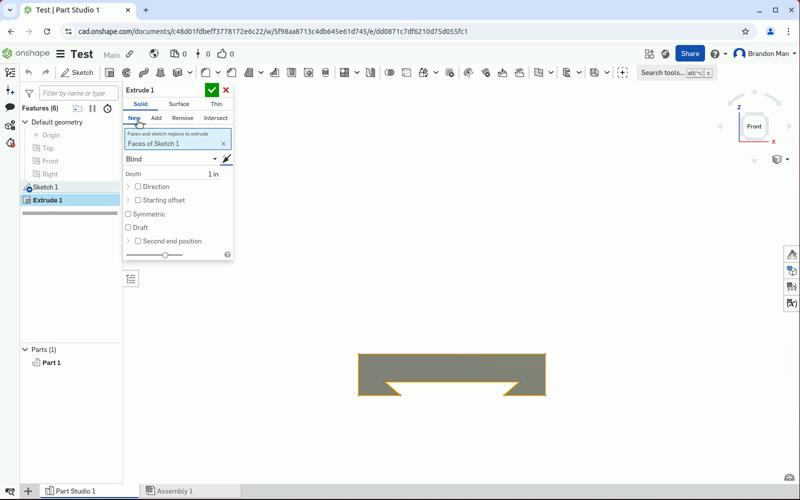
text(-19.738)
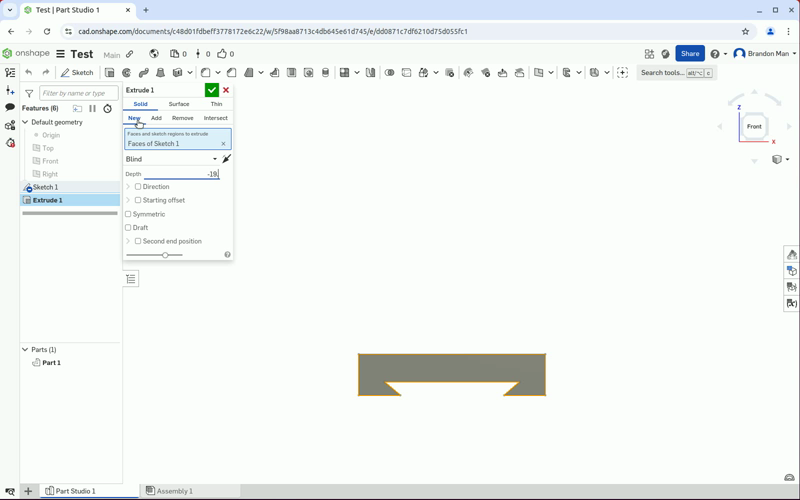
key(enter)
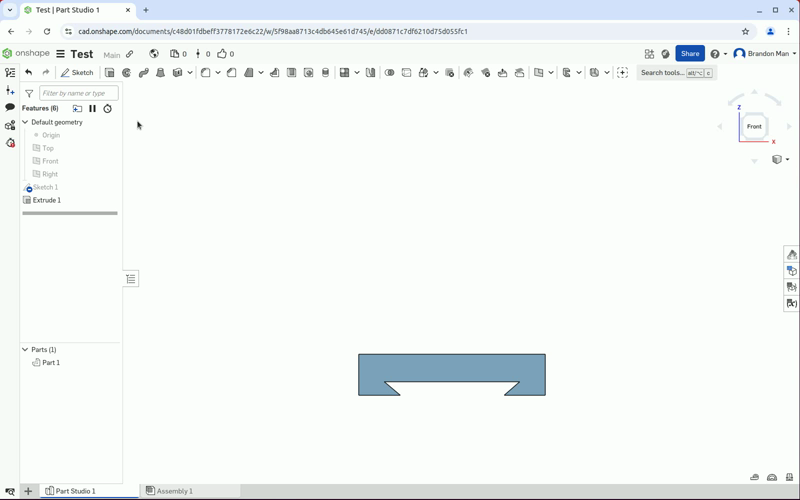
key(shift+h)
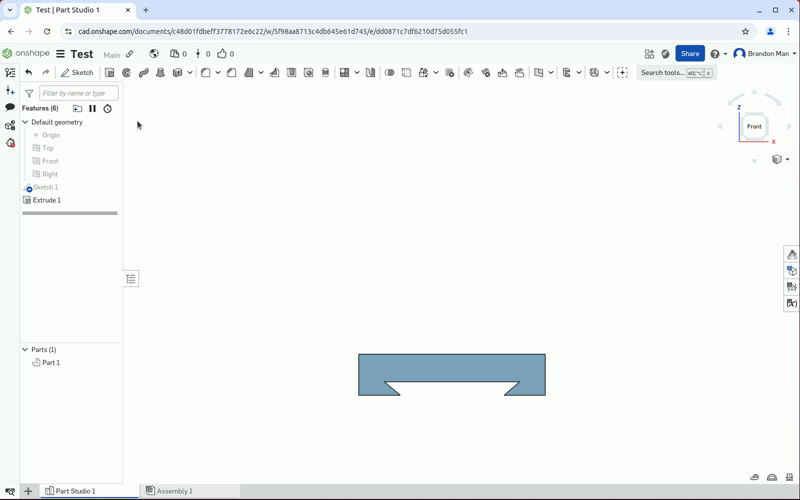
key(shift+h)
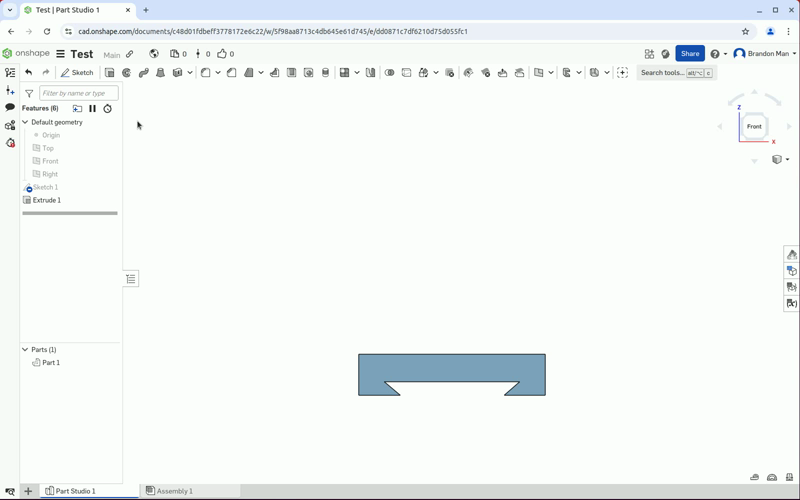
mouse_move(73, 189)
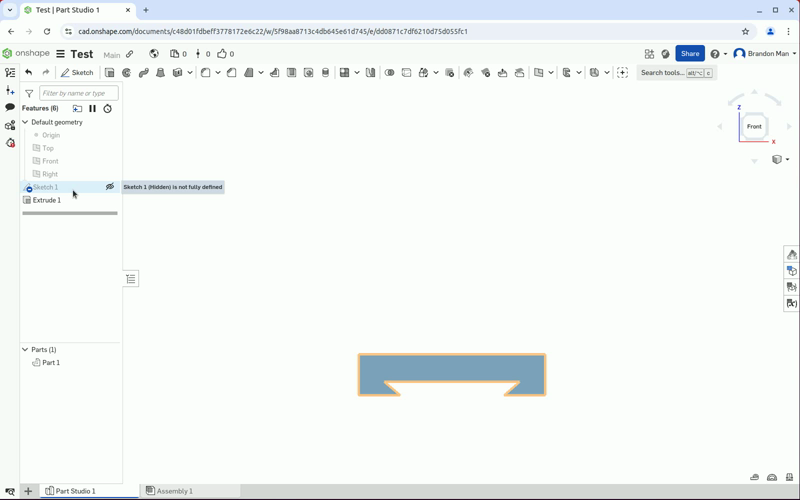
click(73, 189)
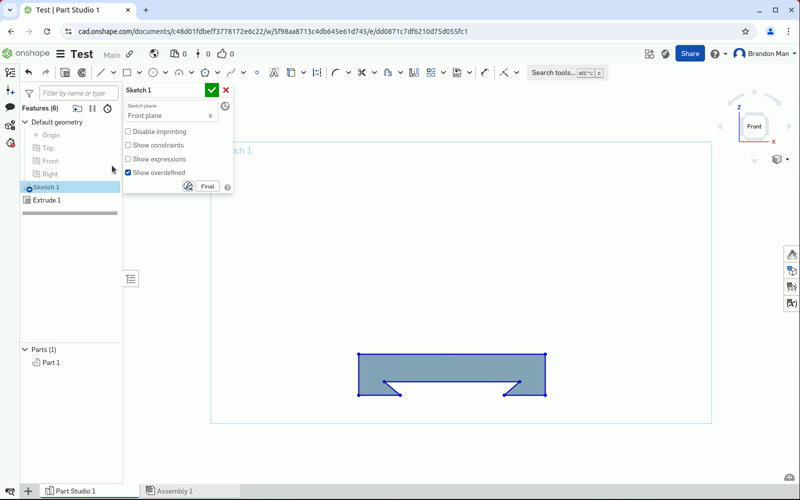
mouse_move(229, 92)
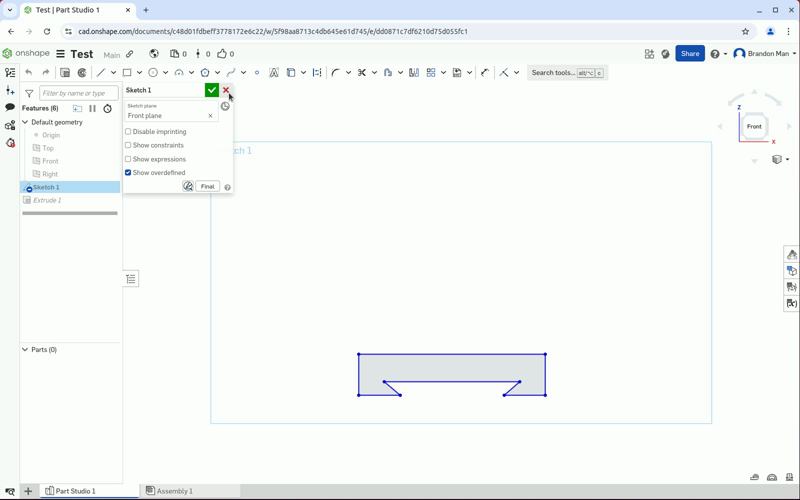
click(229, 92)
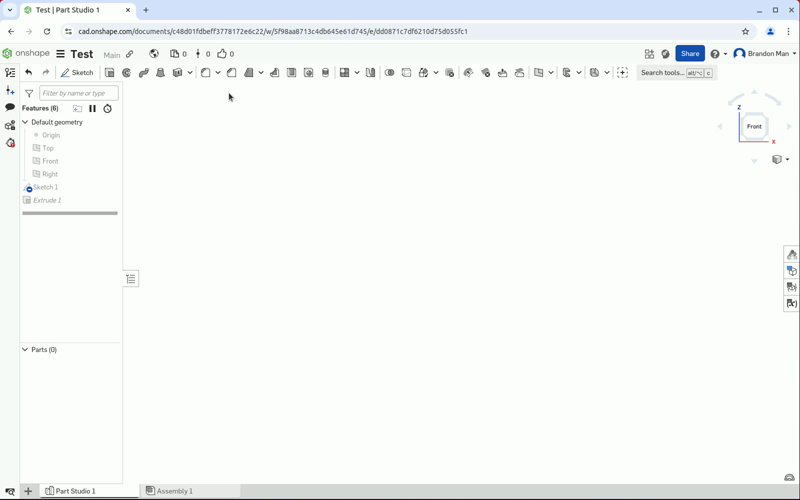
mouse_move(73, 352)
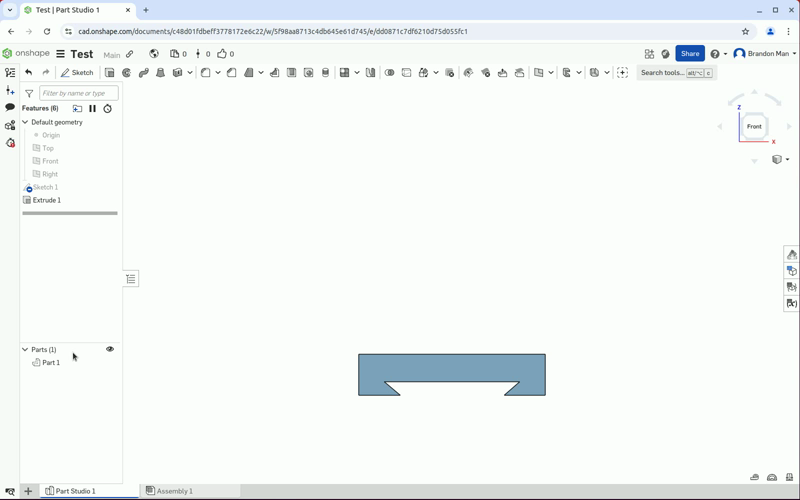
key(y)
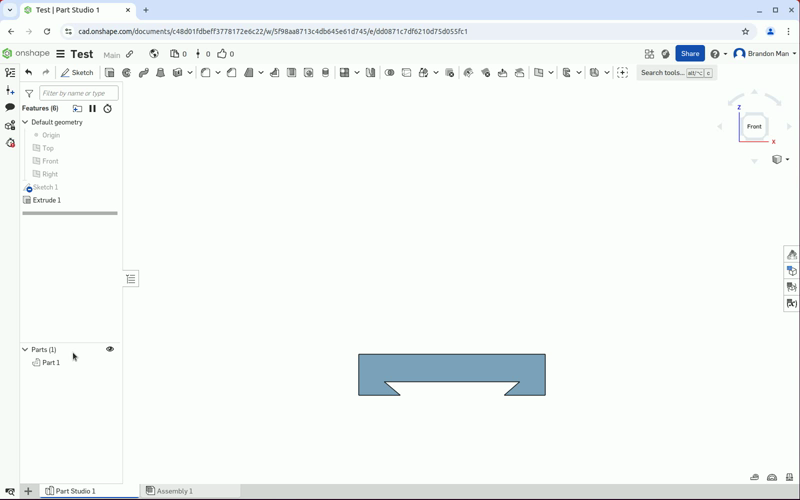
key(shift+p)
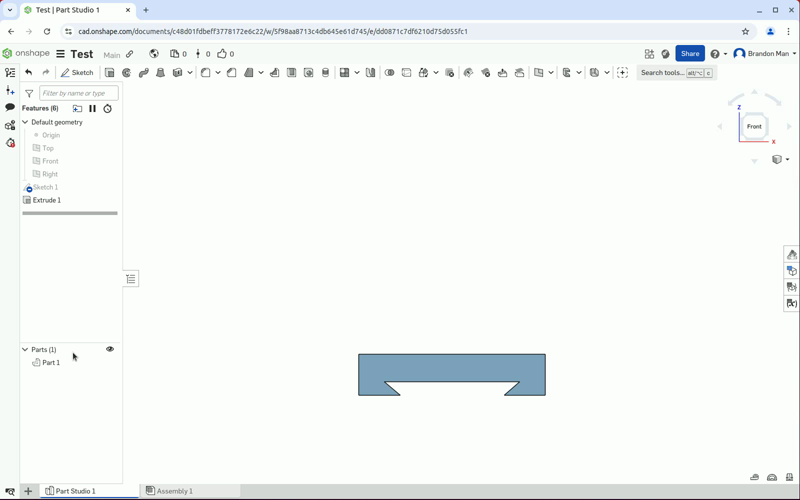
key(space)
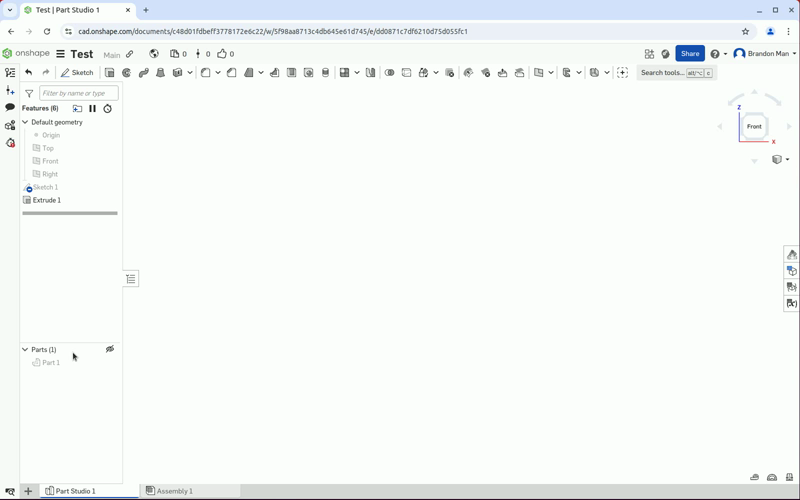
key_down(shift)
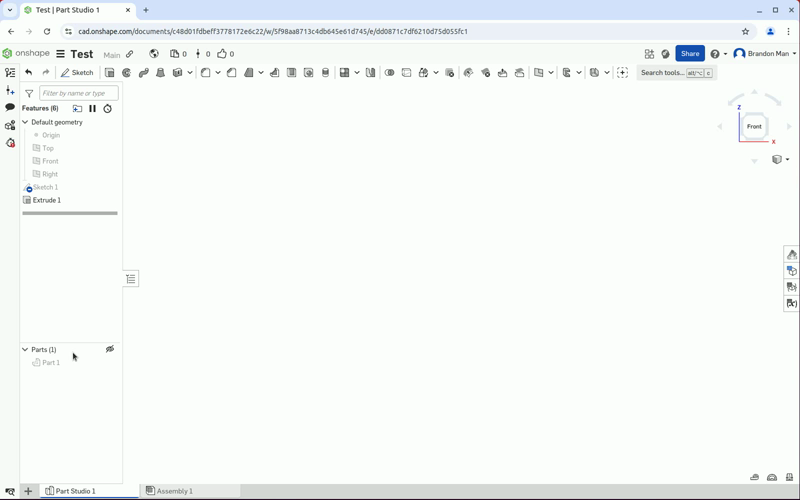
key(down)
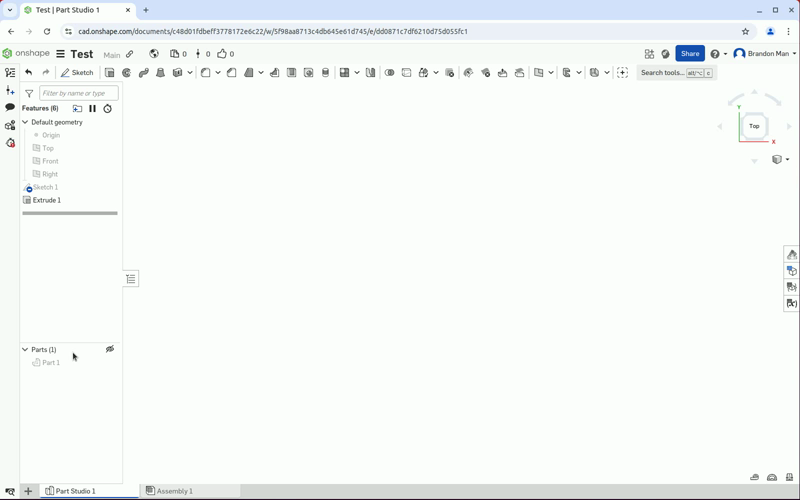
key_up(shift)
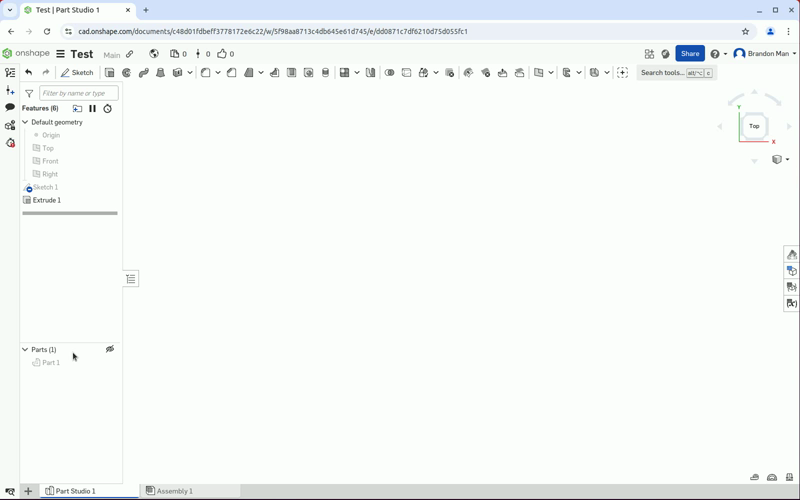
mouse_move(73, 352)
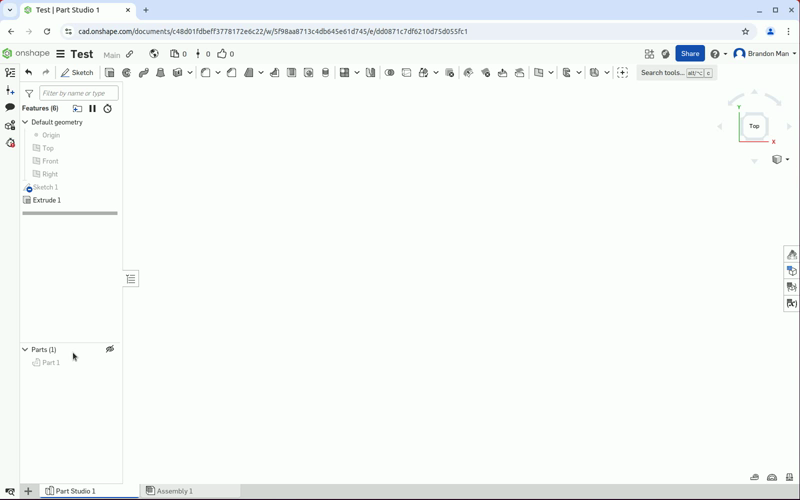
key(shift+y)
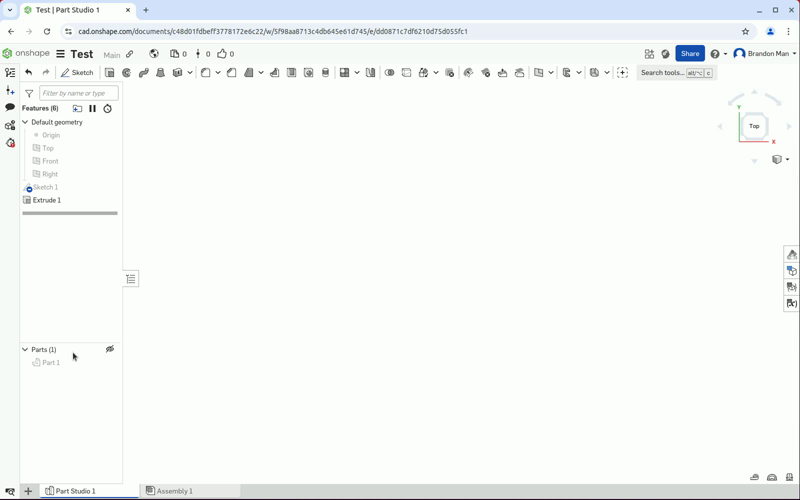
mouse_move(541, 75)
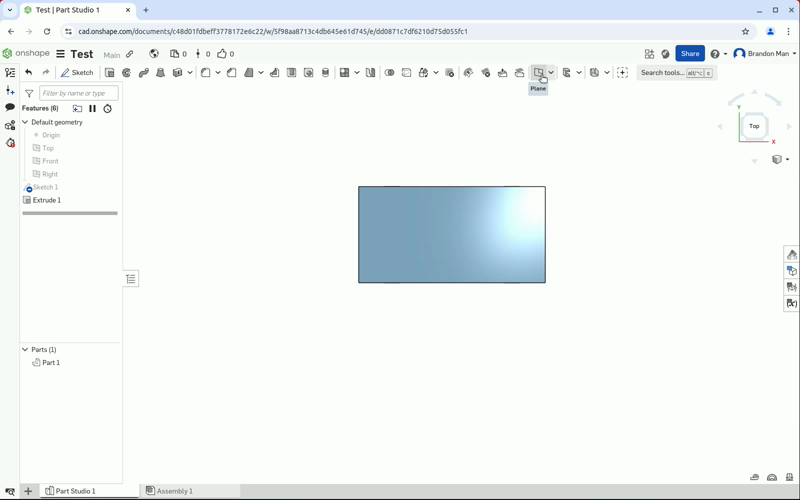
click(541, 75)
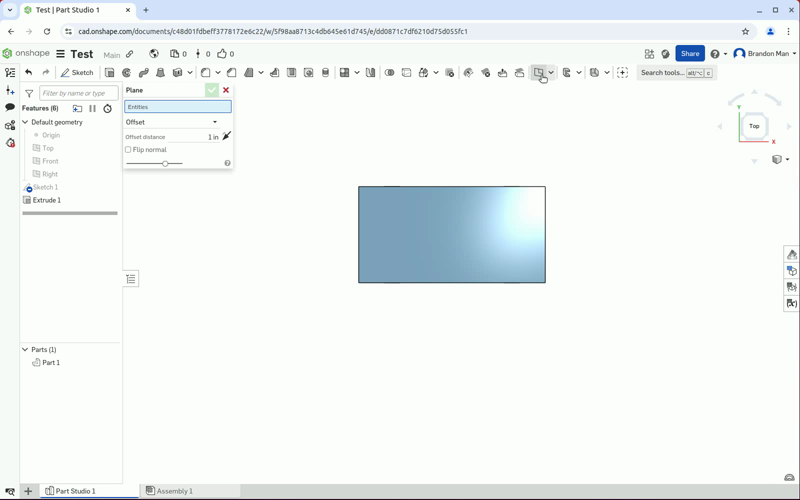
mouse_move(73, 150)
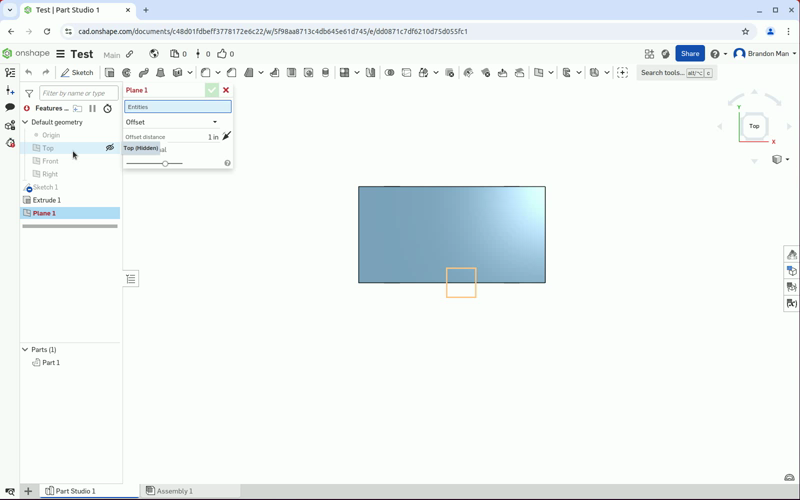
click(73, 150)
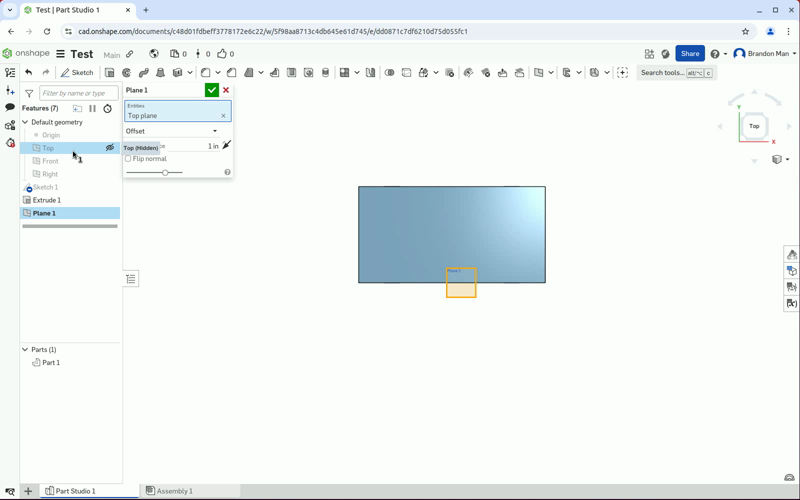
key(tab, 2)
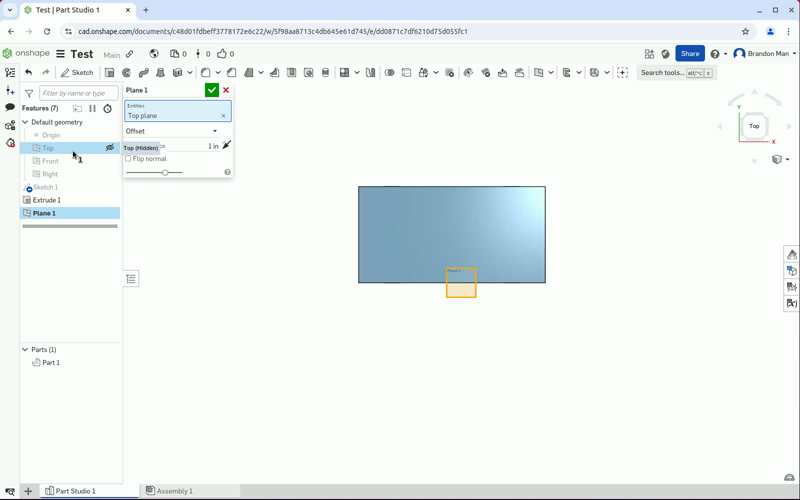
text(14.45)
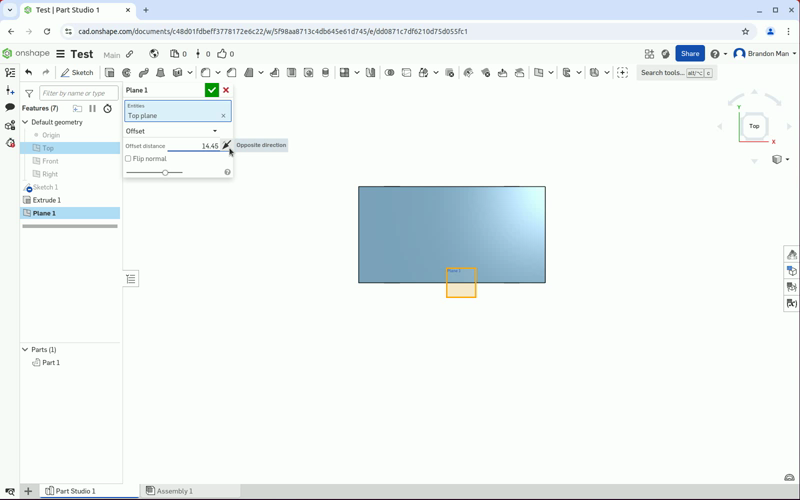
mouse_move(229, 147)
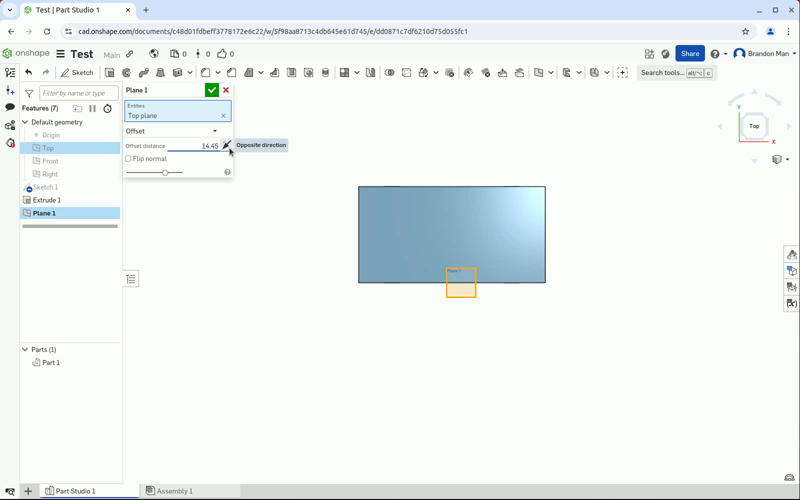
click(229, 147)
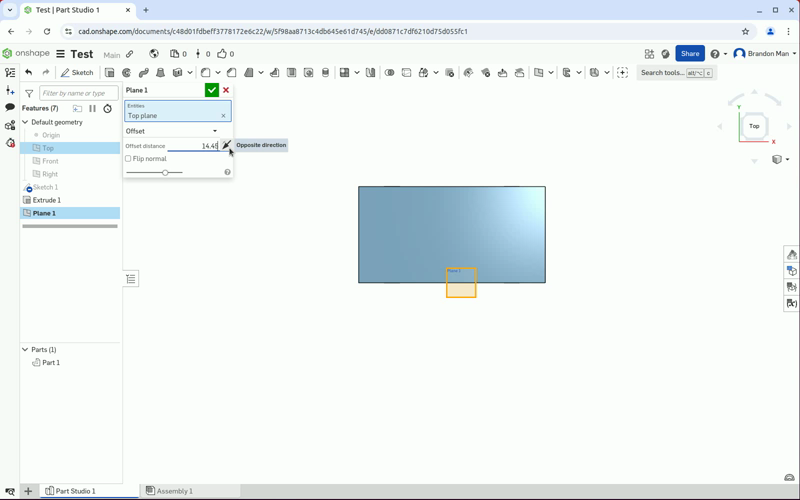
key(enter, 2)
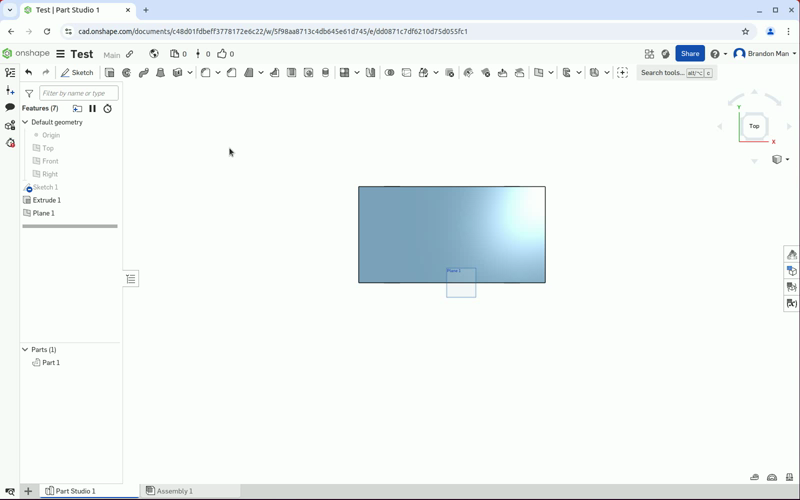
key(shift+s)
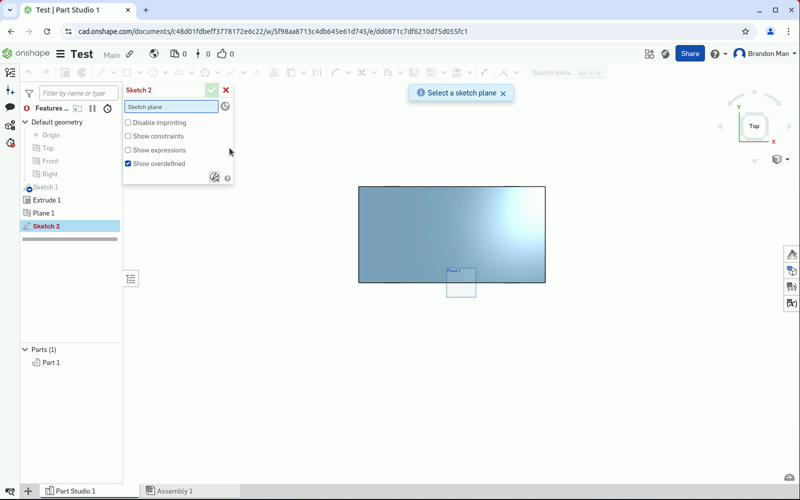
mouse_move(73, 215)
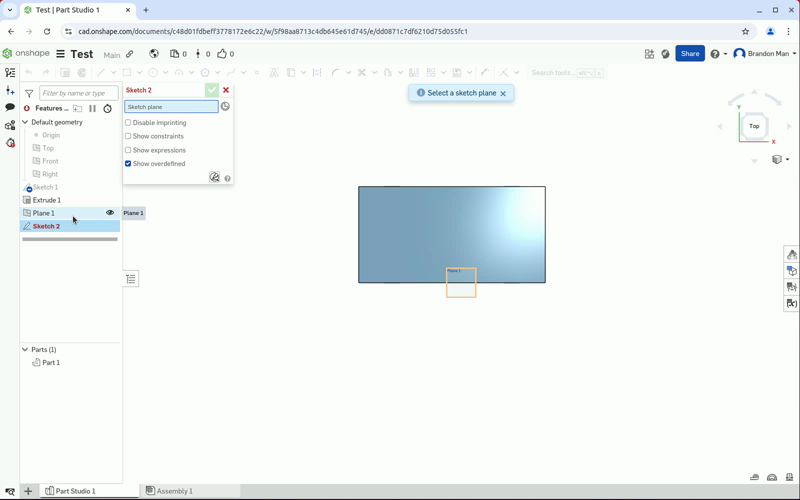
click(73, 215)
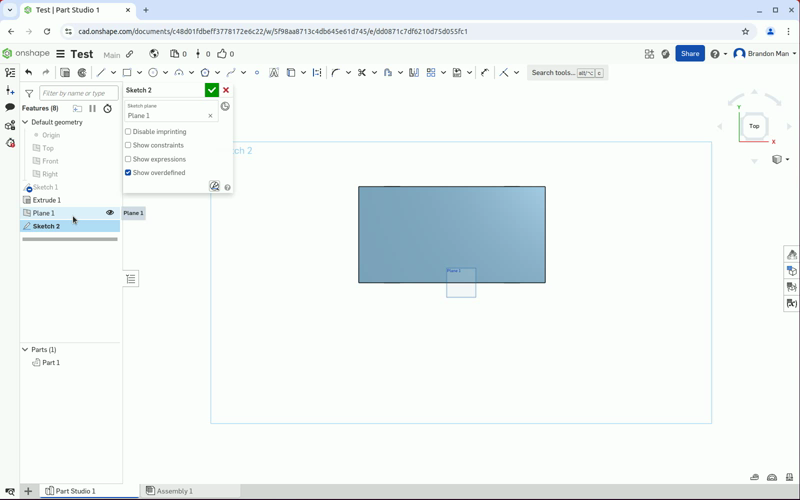
mouse_move(73, 352)
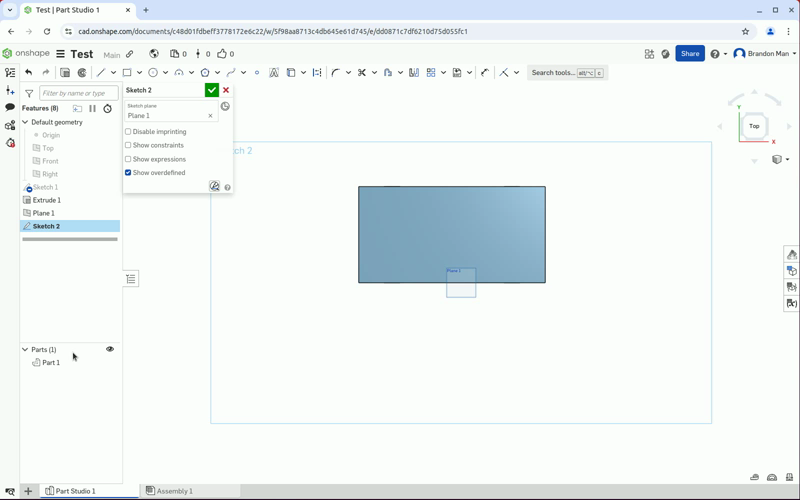
key(y)
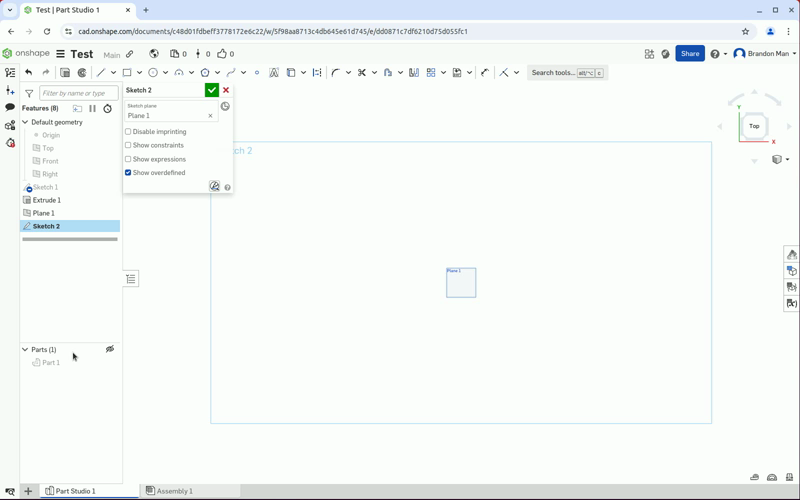
key(l)
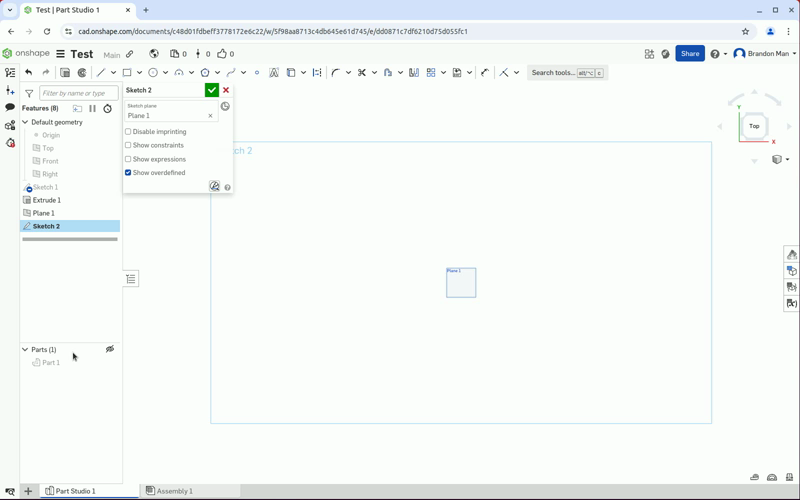
key_down(shift)
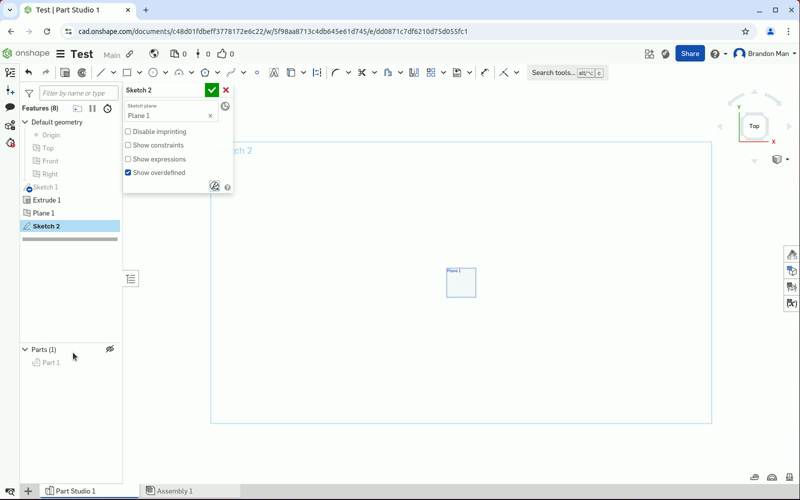
mouse_move(358, 212)
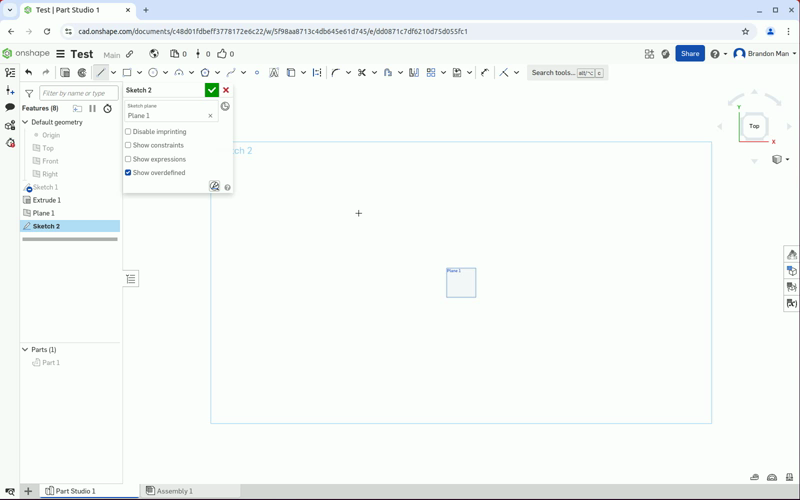
click(358, 212)
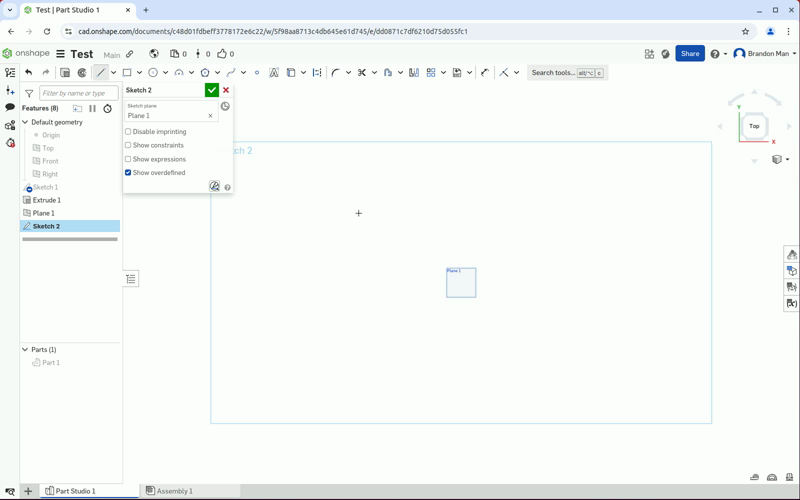
key_up(shift)
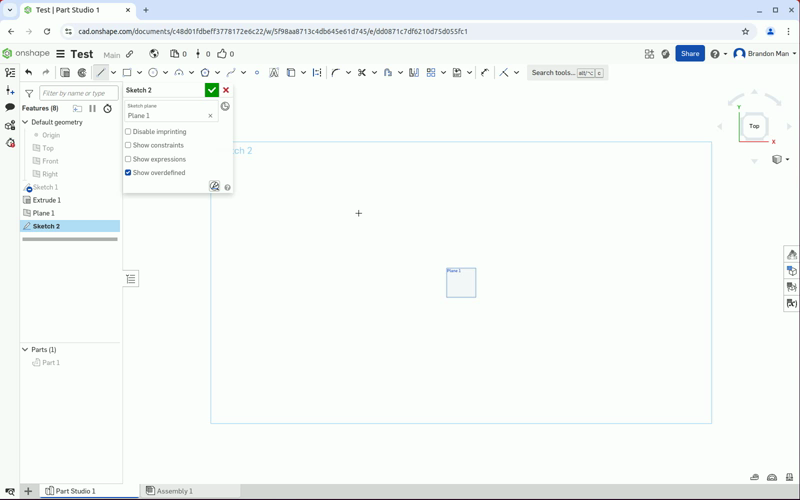
key_down(shift)
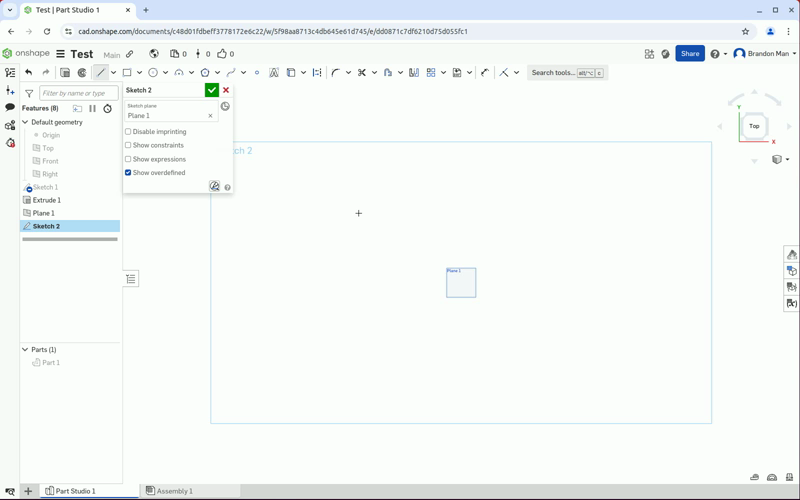
mouse_move(545, 212)
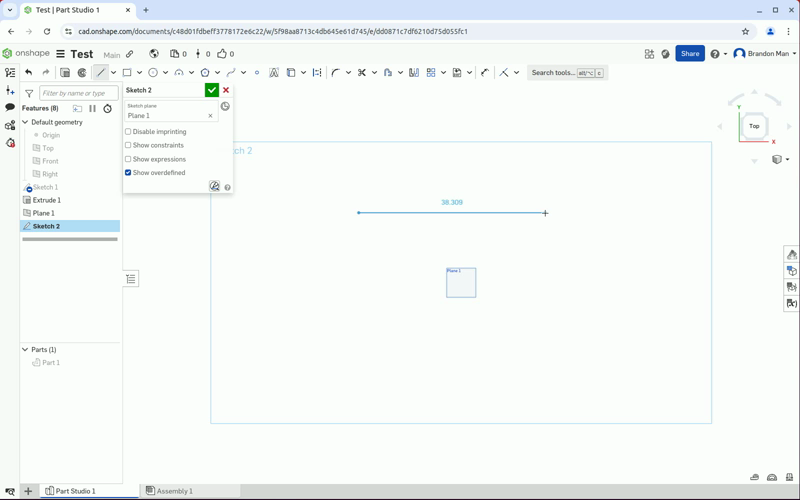
click(545, 212)
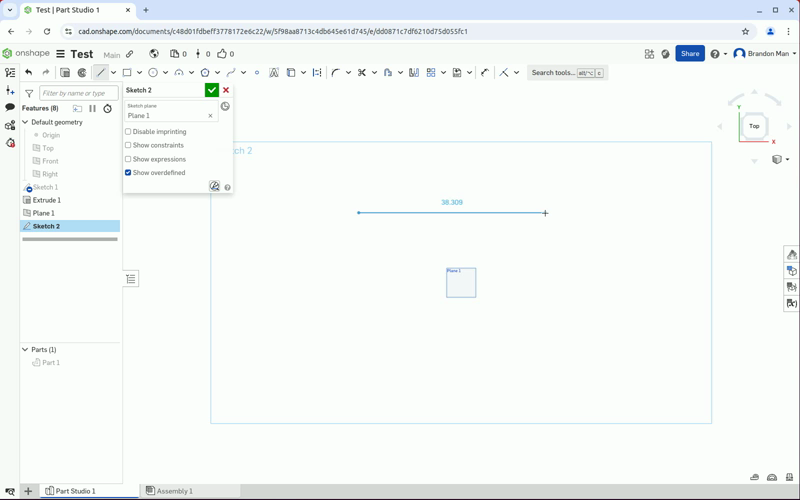
key_up(shift)
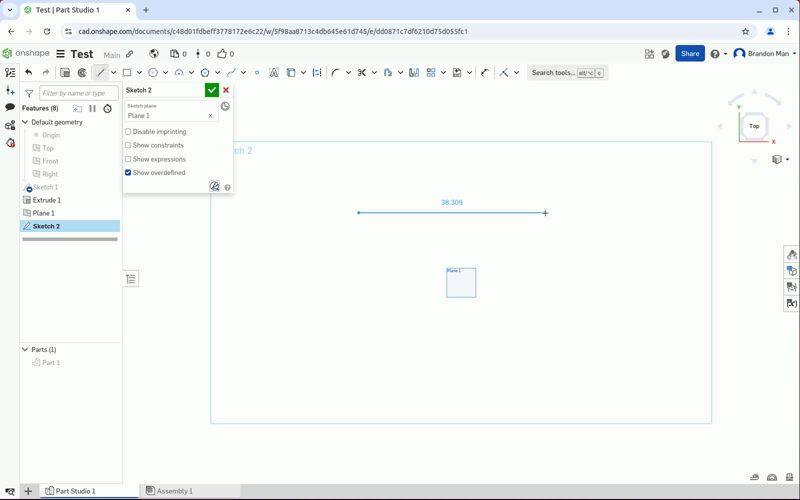
key_down(shift)
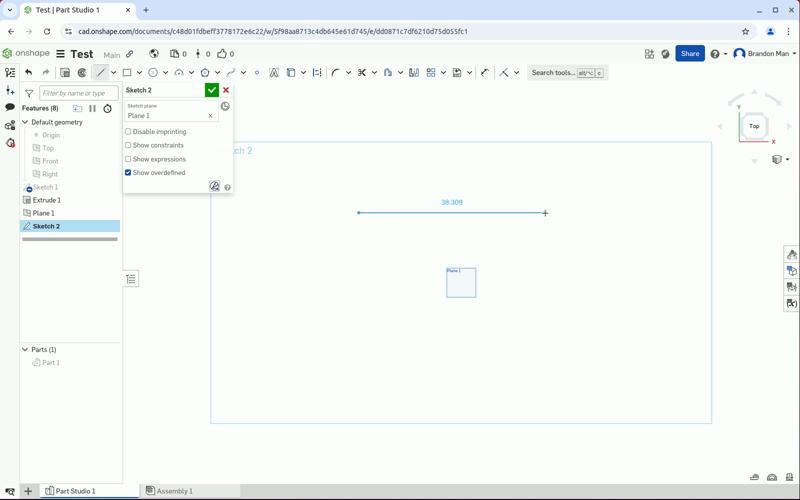
mouse_move(575, 212)
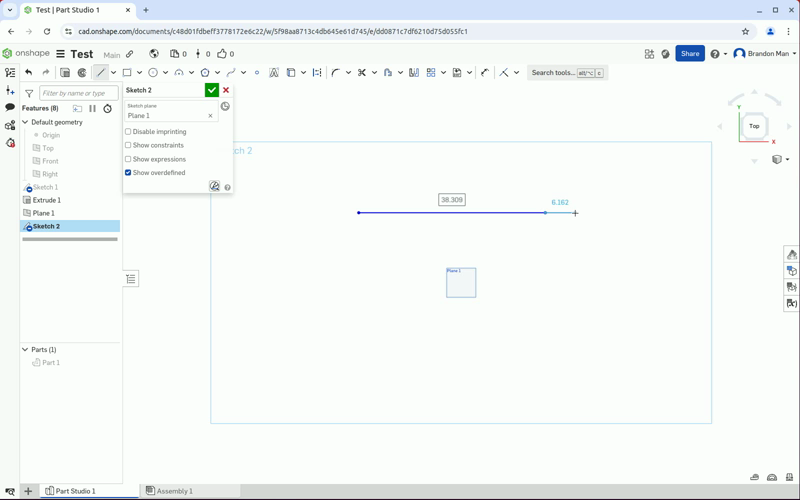
mouse_move(545, 186)
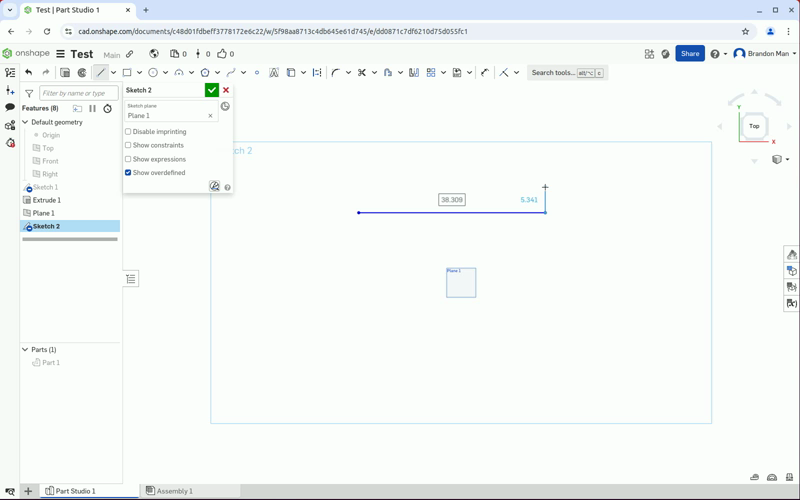
click(545, 186)
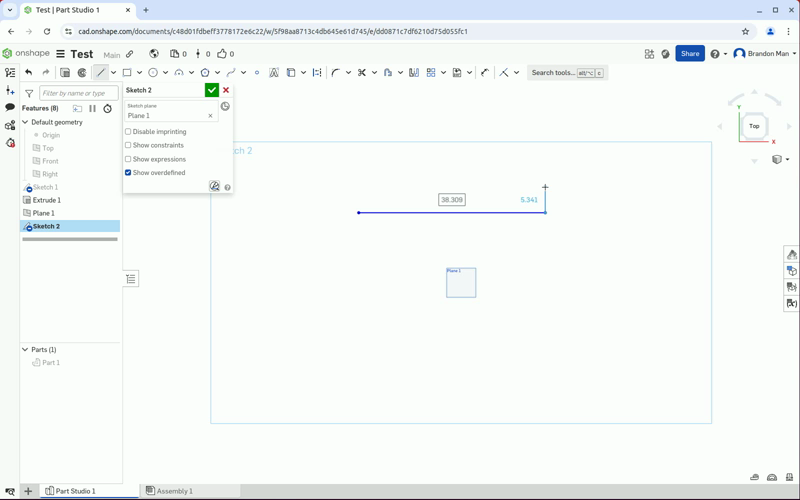
key_up(shift)
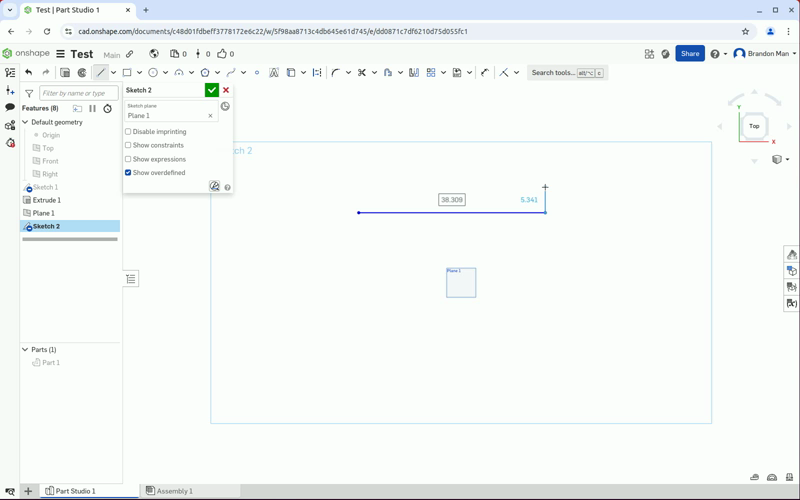
key_down(shift)
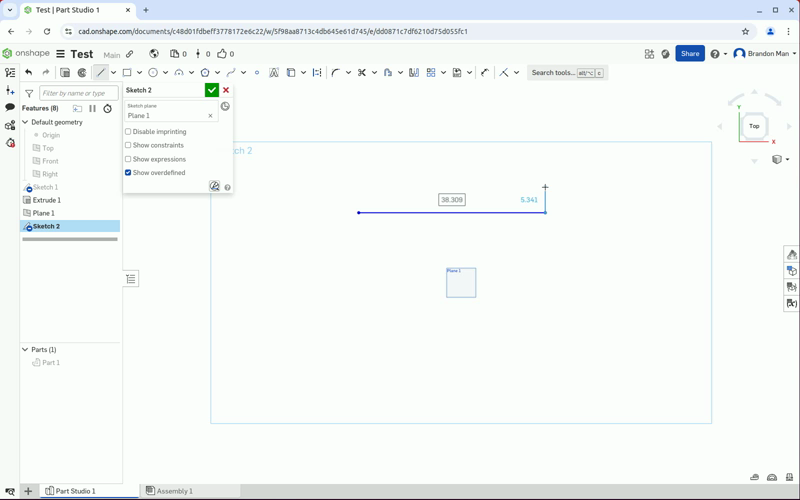
mouse_move(358, 186)
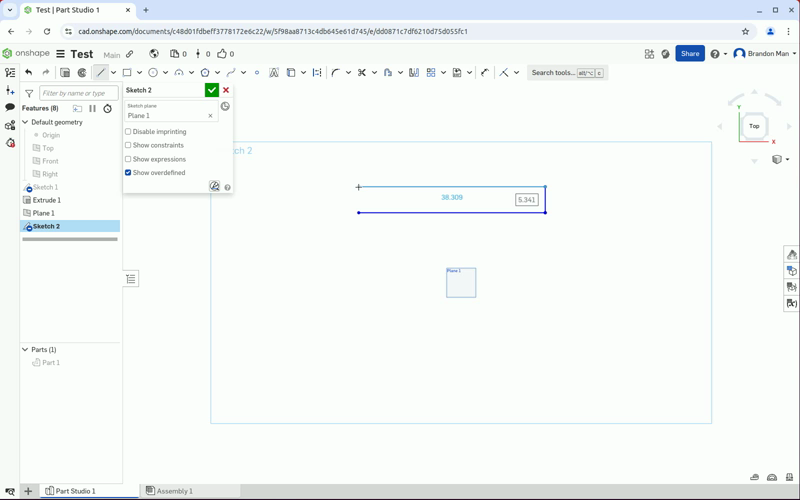
click(358, 186)
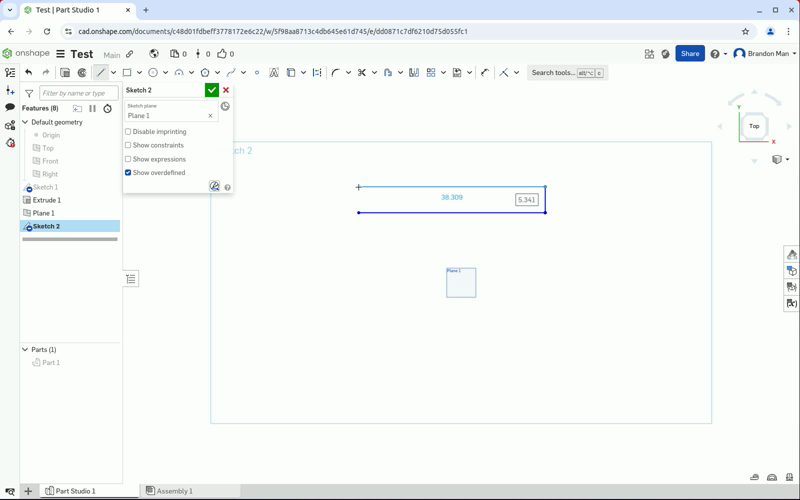
key_up(shift)
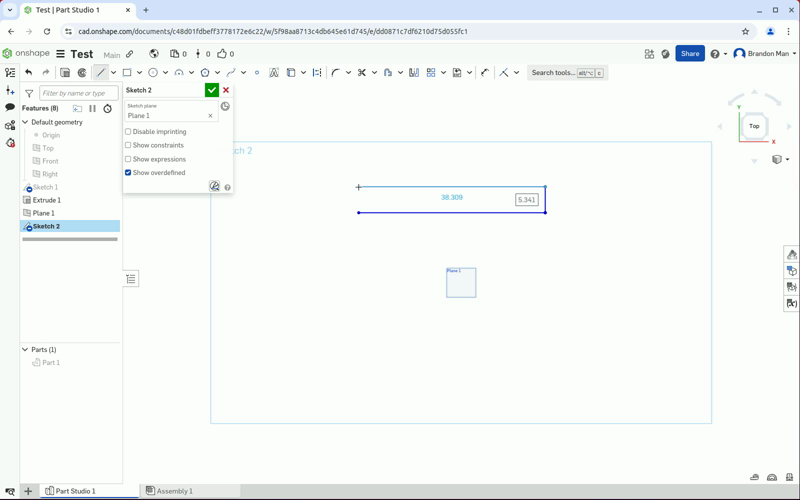
mouse_move(388, 186)
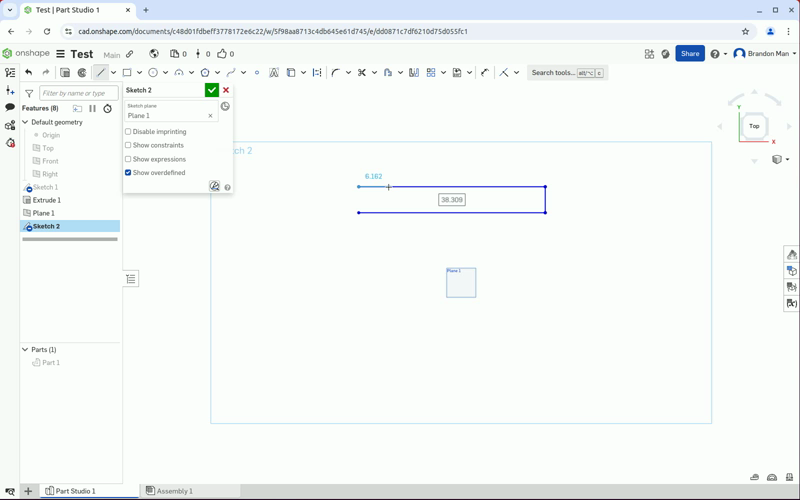
key_down(shift)
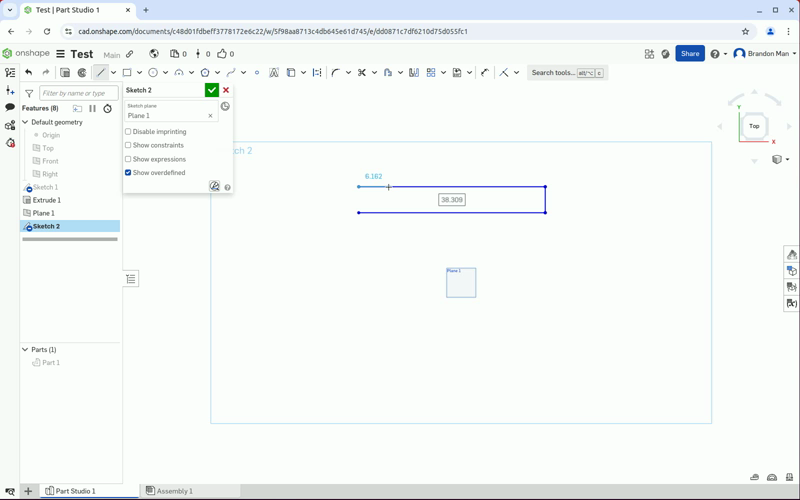
mouse_move(358, 212)
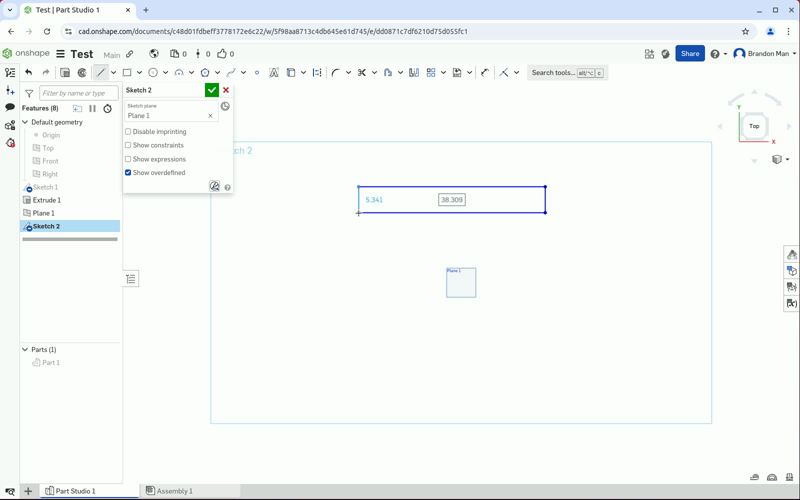
key_up(shift)
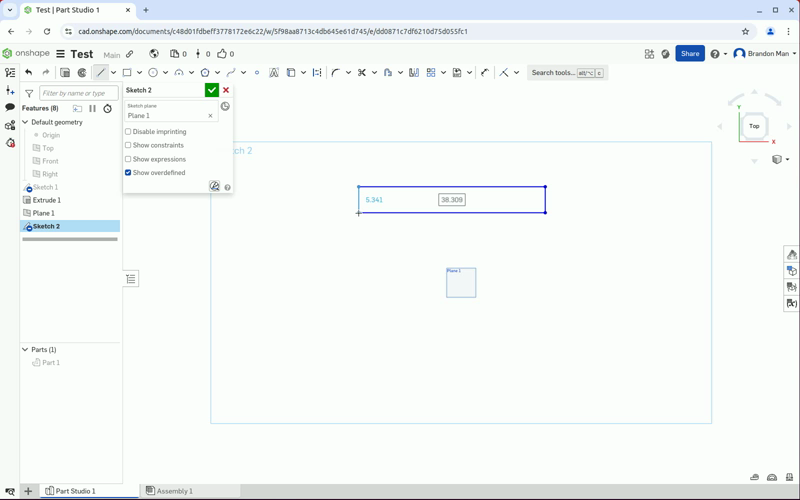
click(358, 212)
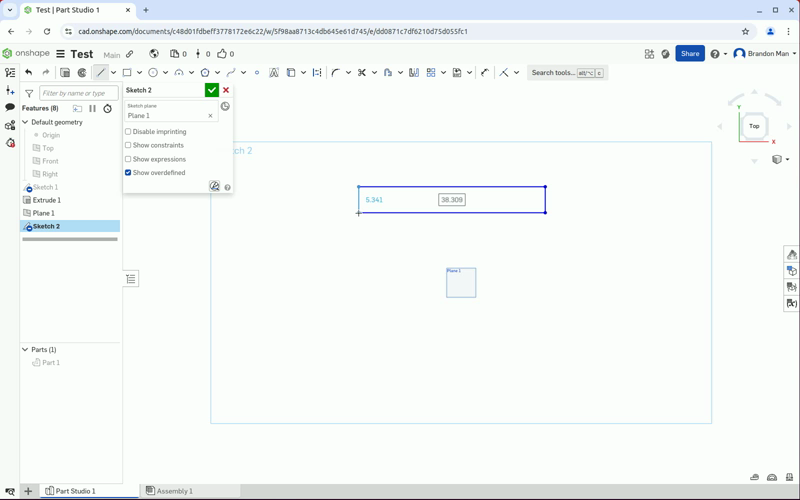
key(esc)
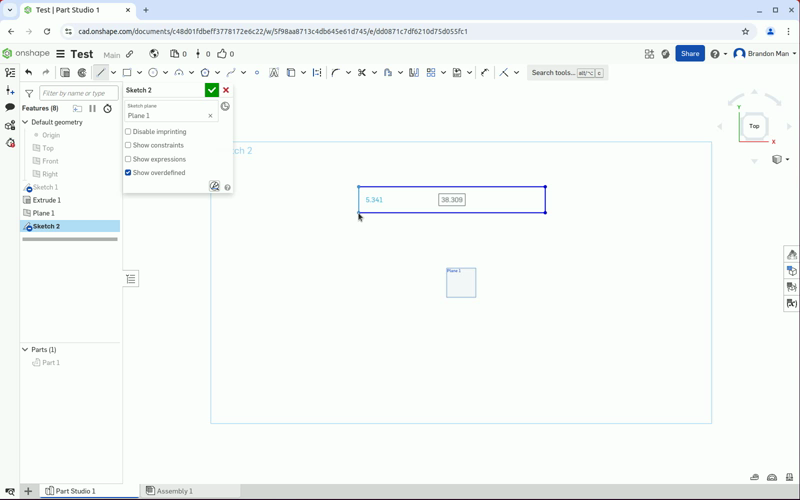
mouse_move(405, 197)
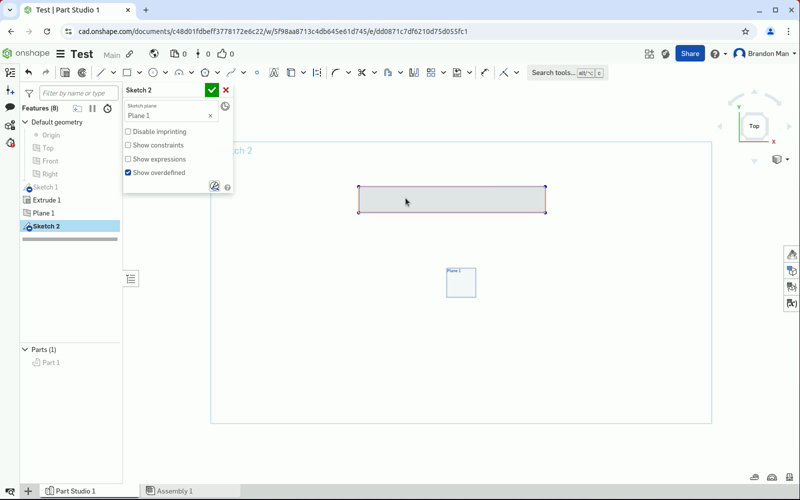
click(405, 197)
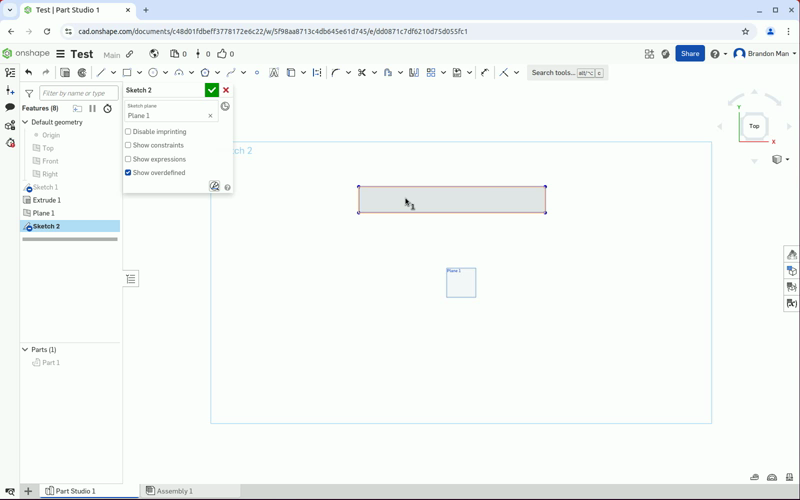
mouse_move(73, 352)
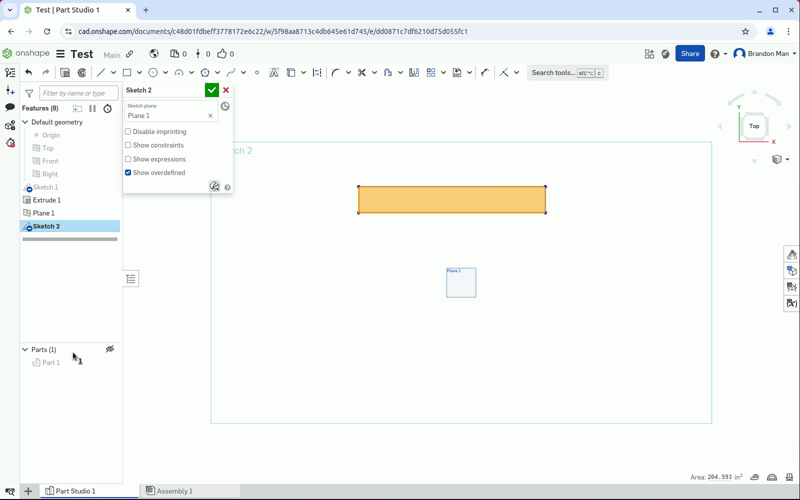
key(shift+y)
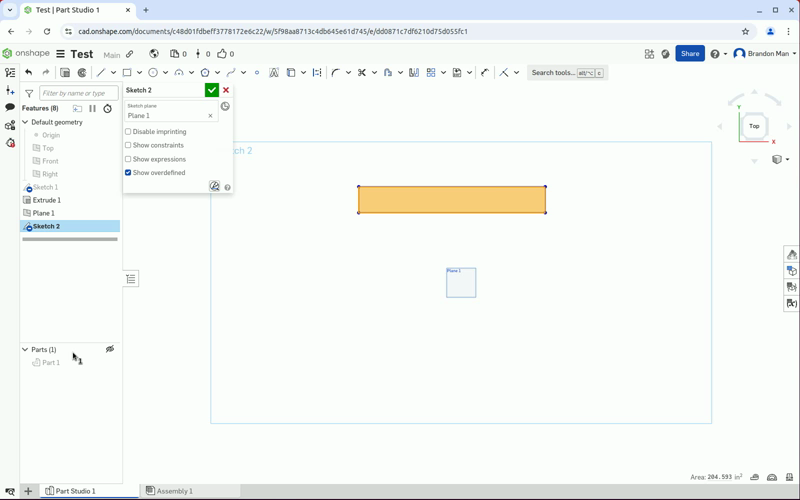
key(shift+e)
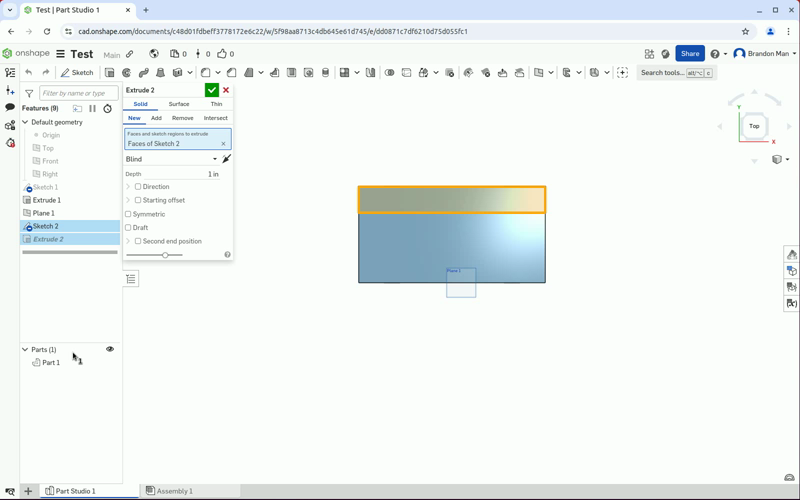
mouse_move(143, 106)
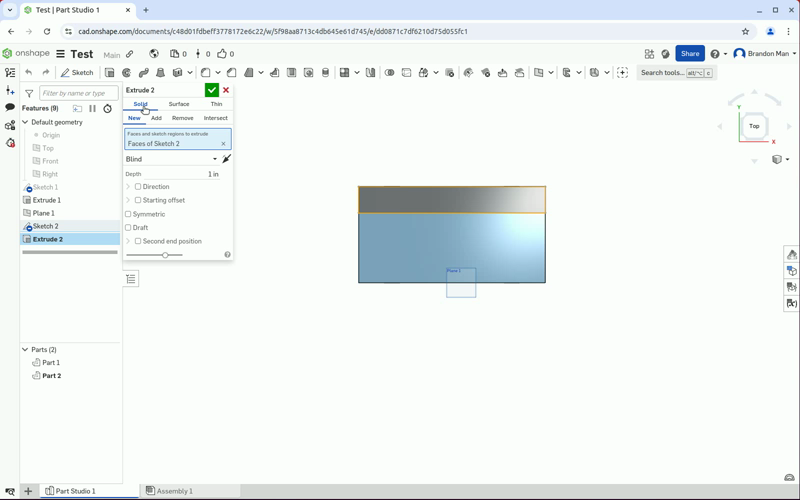
click(143, 106)
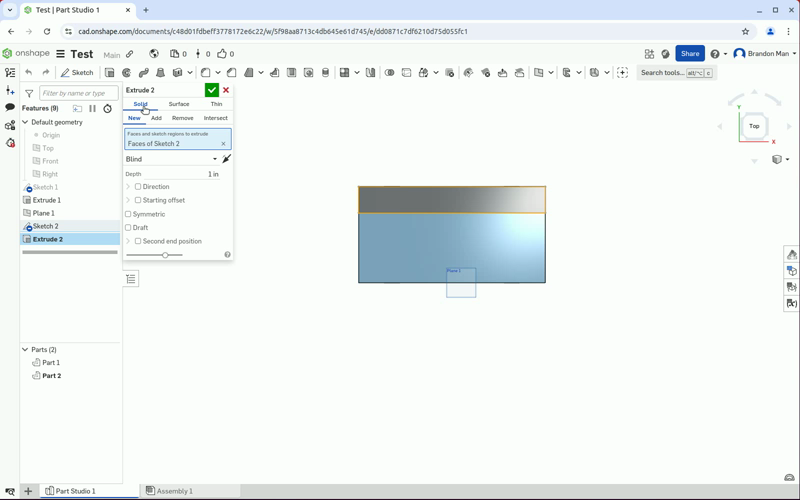
mouse_move(137, 120)
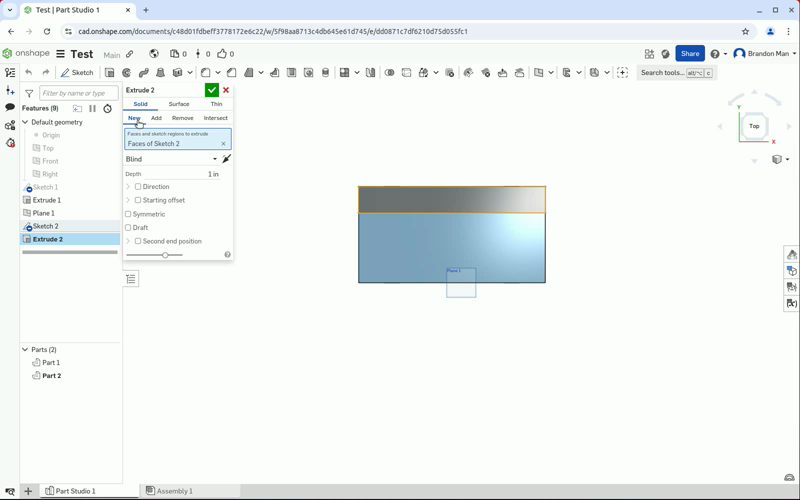
click(137, 120)
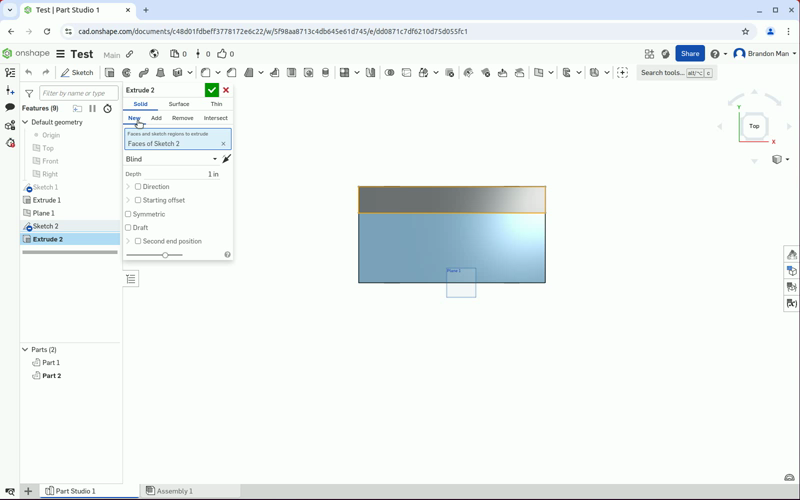
key(tab, 4)
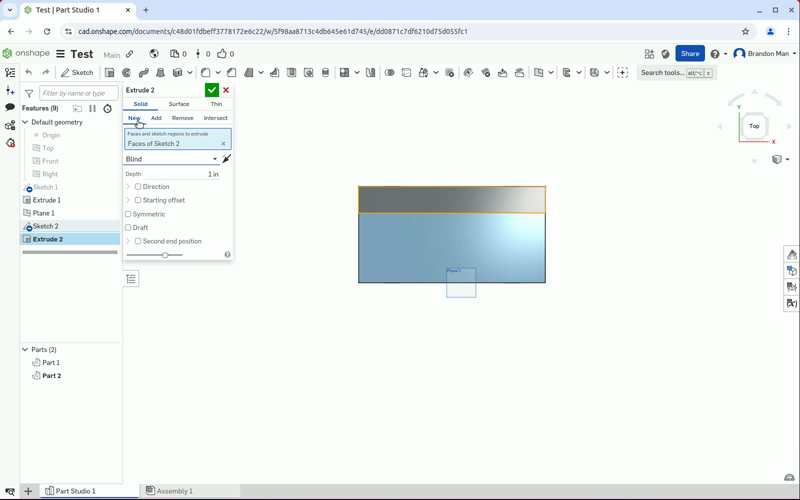
text(10.591)
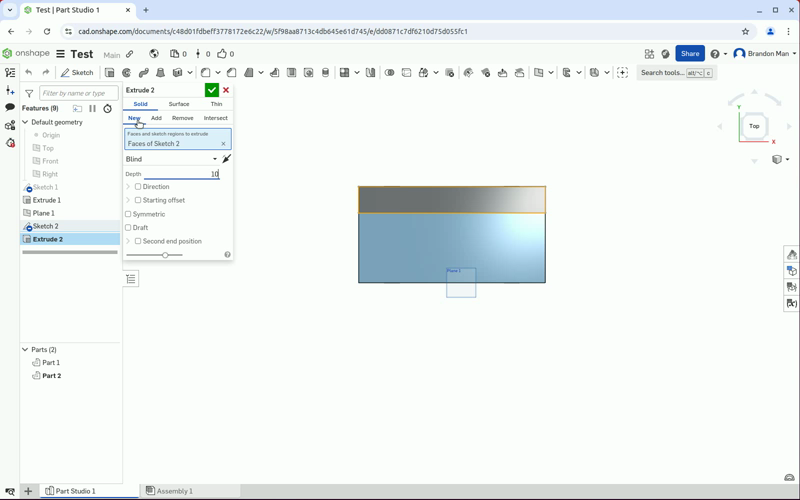
key(enter)
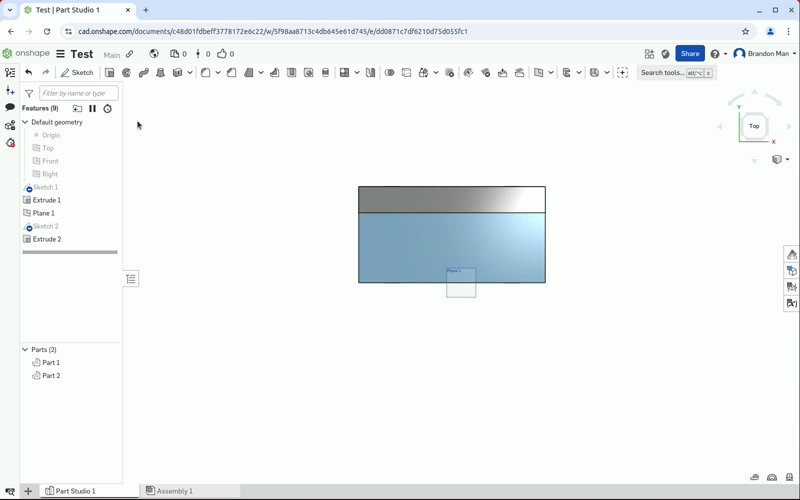
key(shift+h)
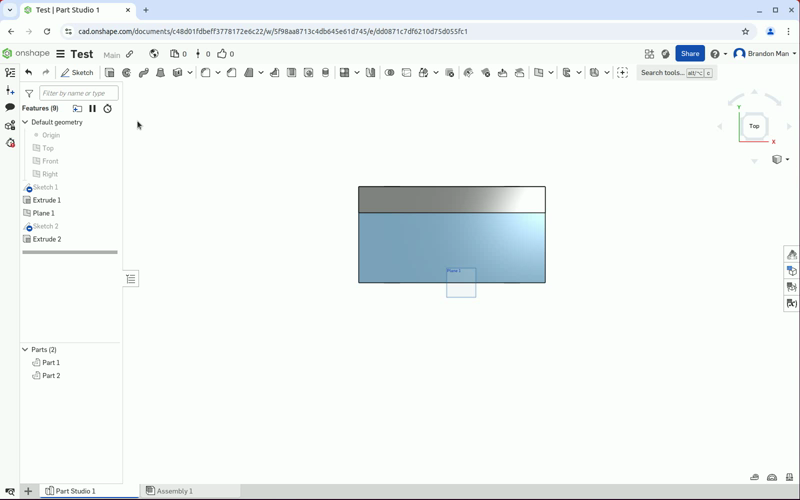
key(shift+h)
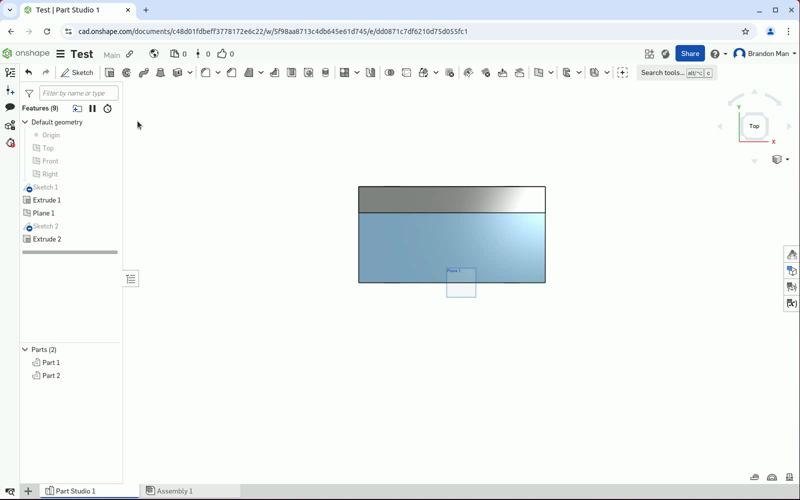
mouse_move(73, 189)
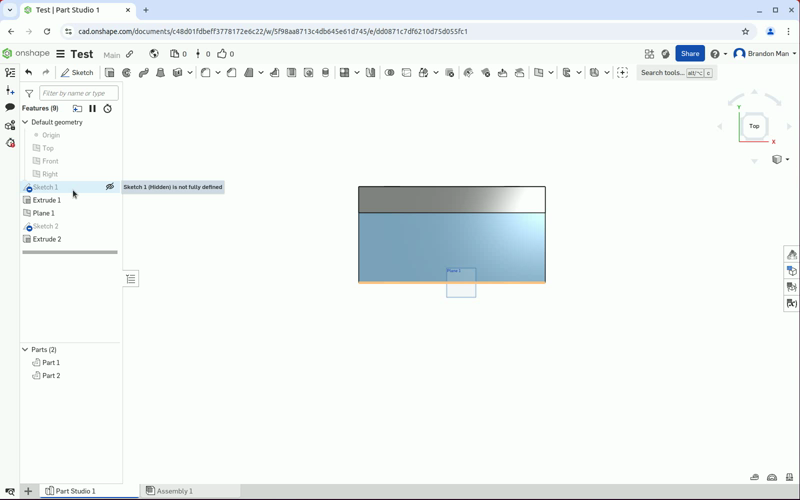
click(73, 189)
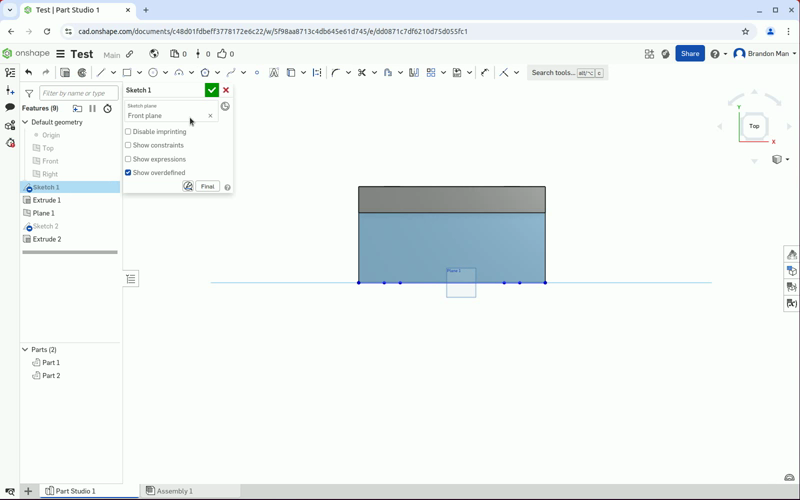
mouse_move(229, 92)
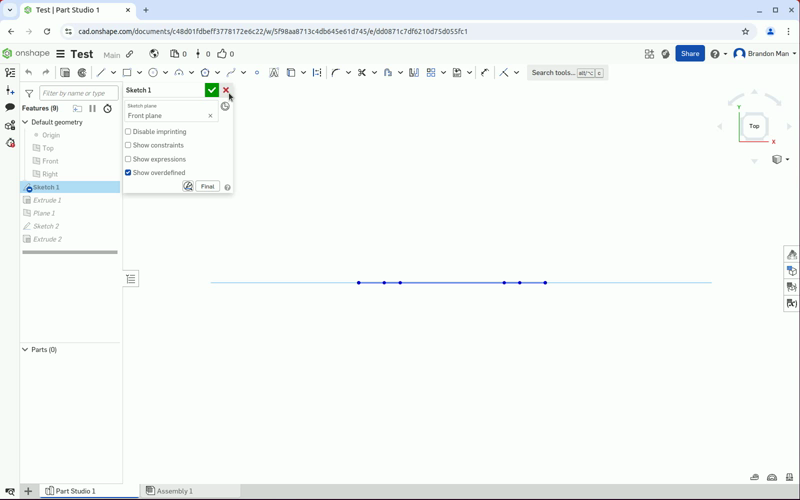
click(229, 92)
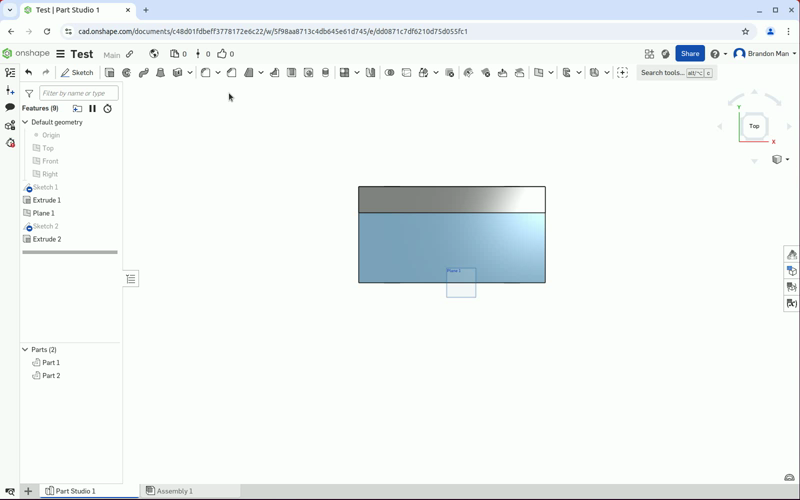
mouse_move(73, 352)
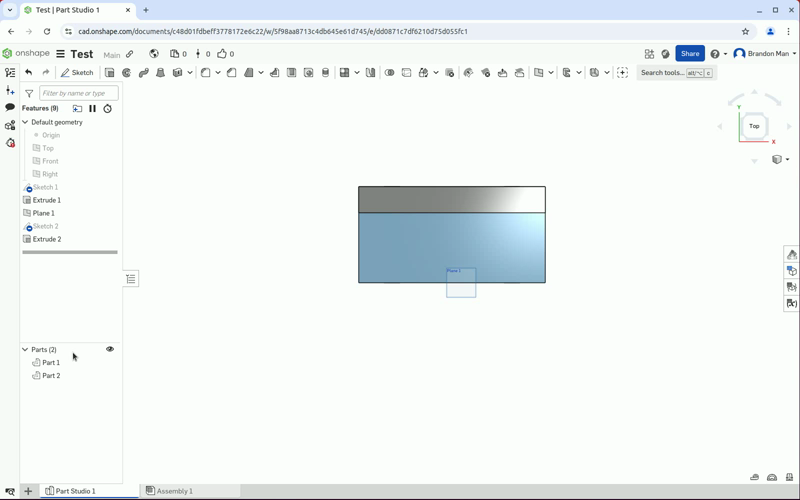
key(y)
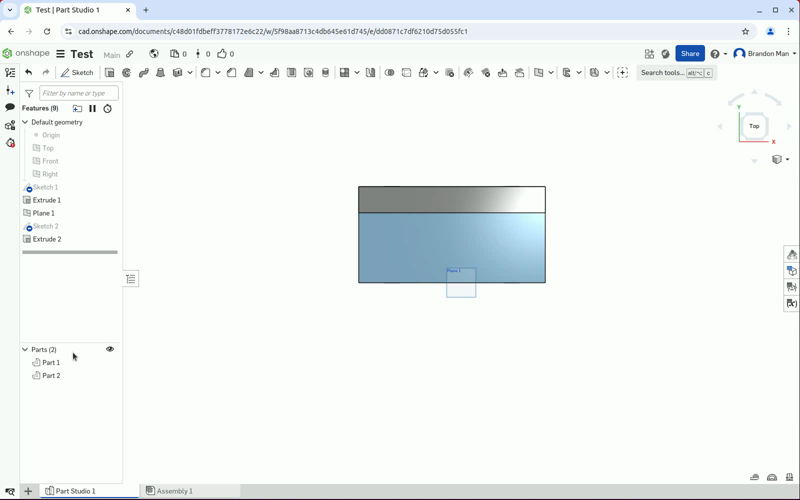
key(shift+p)
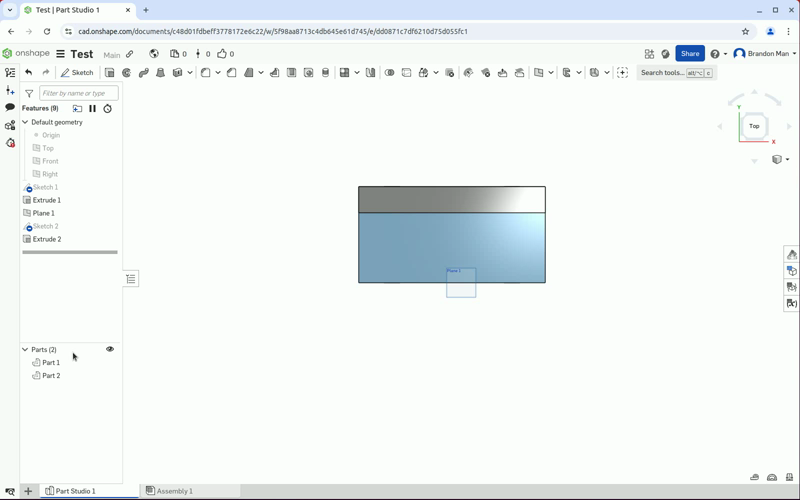
key(space)
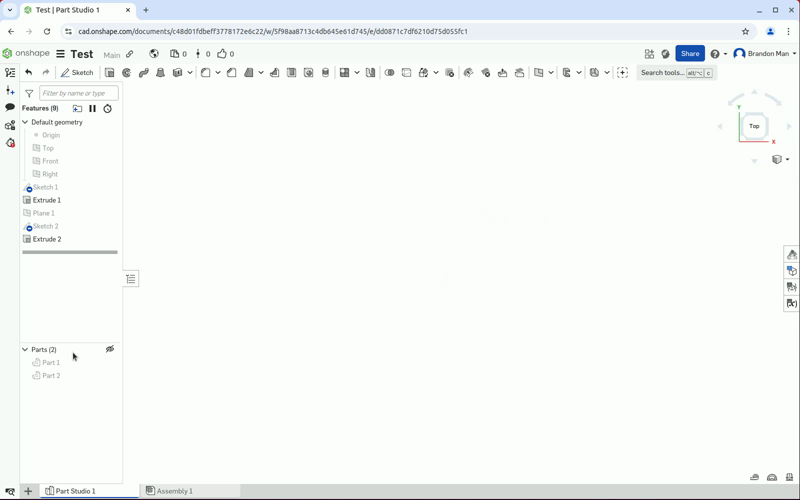
key_down(shift)
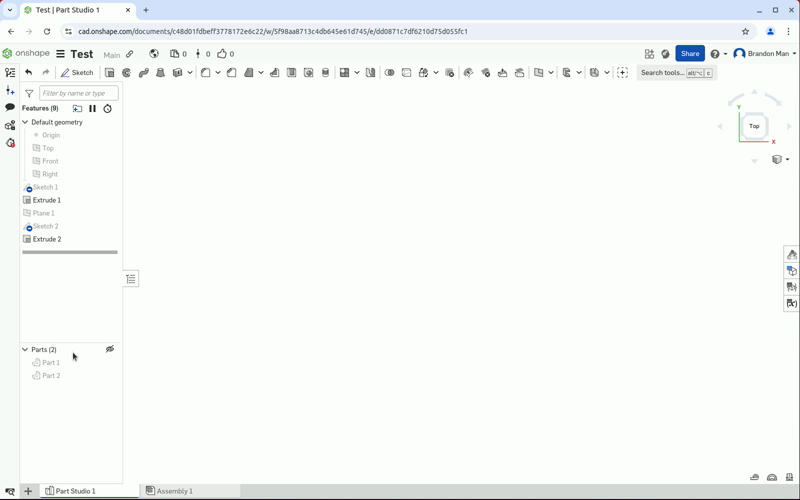
key(up)
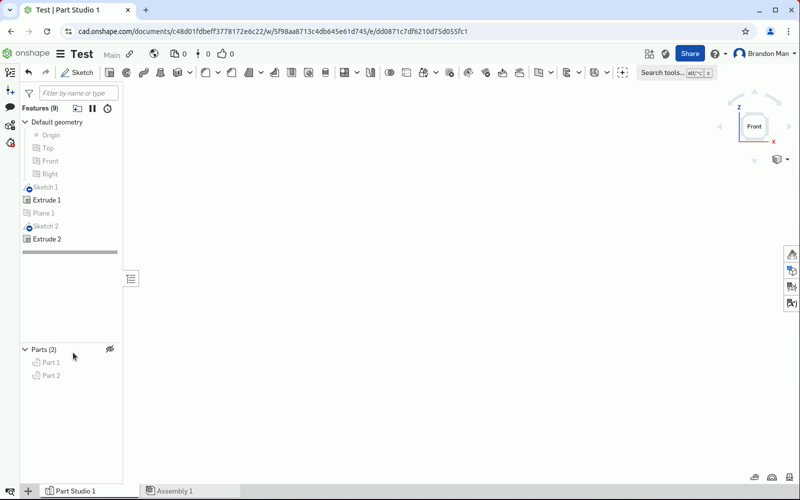
key_up(shift)
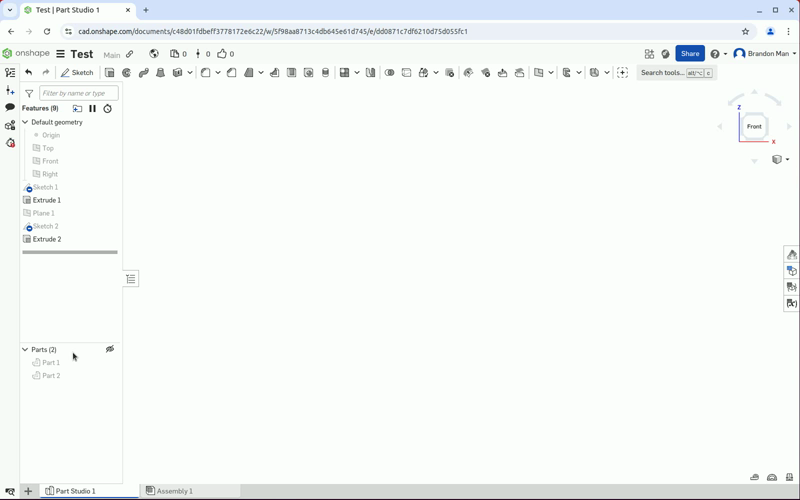
mouse_move(73, 352)
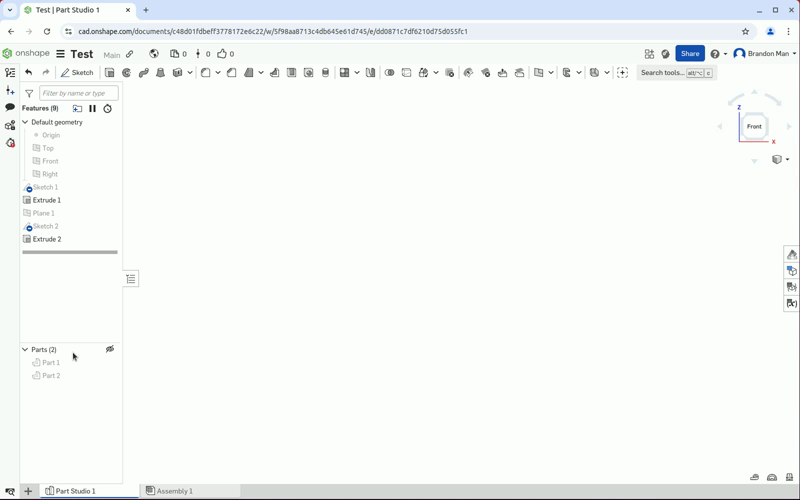
key(shift+y)
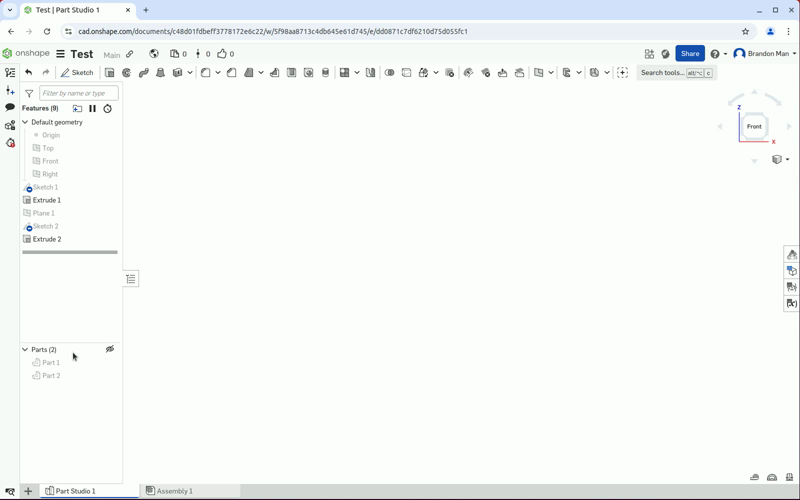
mouse_move(541, 75)
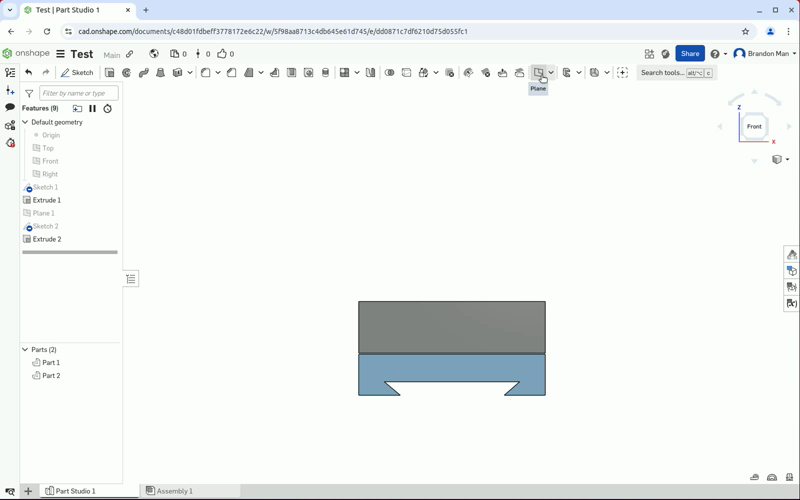
click(541, 75)
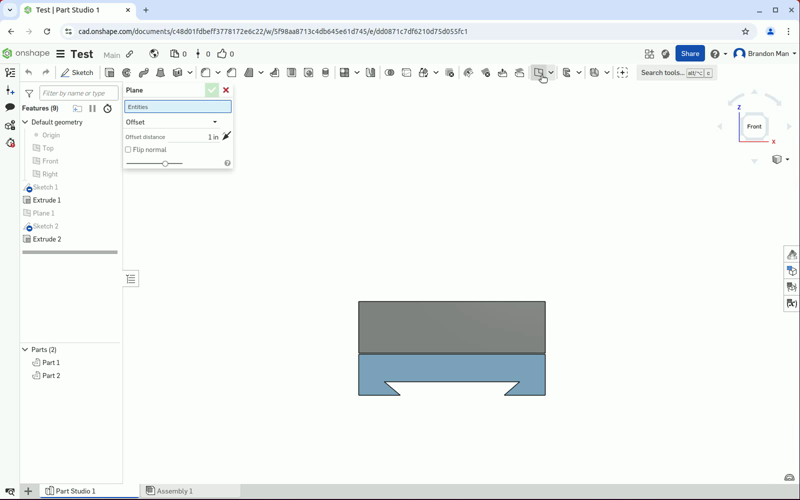
mouse_move(73, 163)
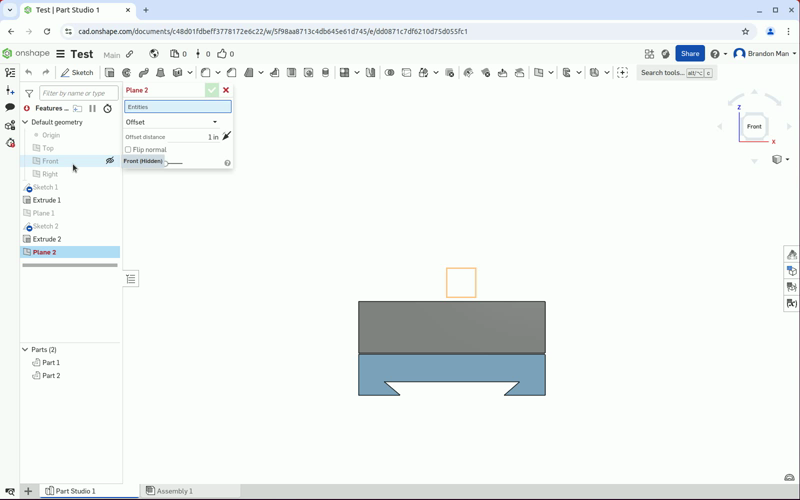
click(73, 163)
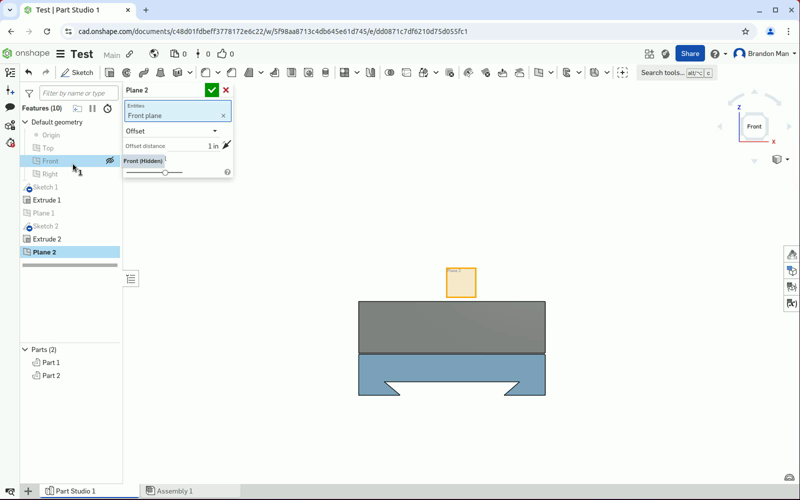
key(tab, 2)
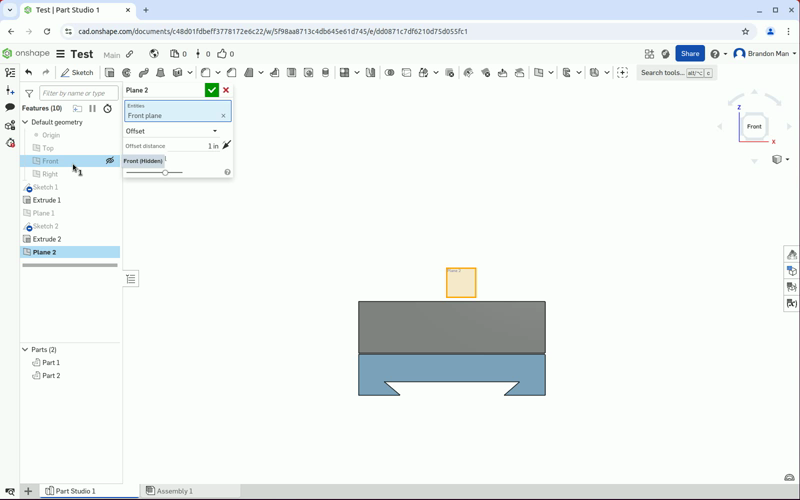
text(14.45)
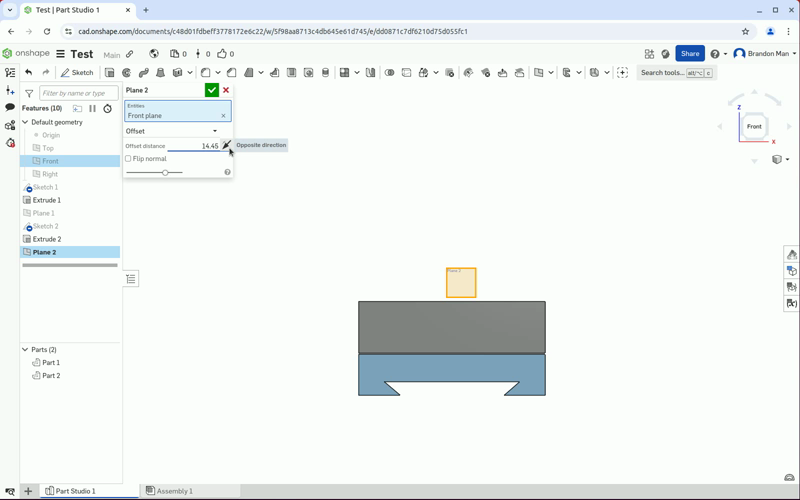
mouse_move(229, 147)
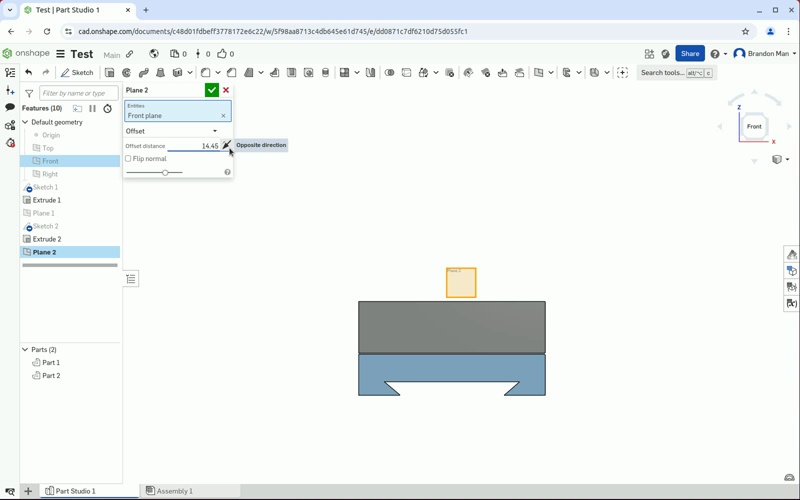
click(229, 147)
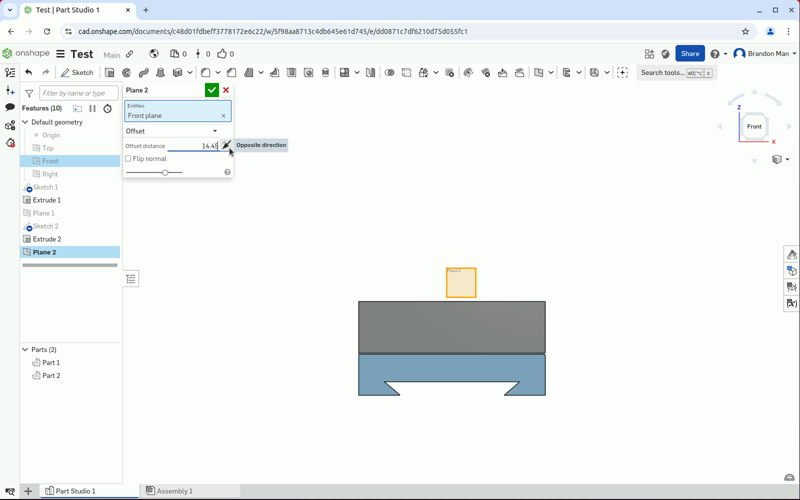
key(enter, 2)
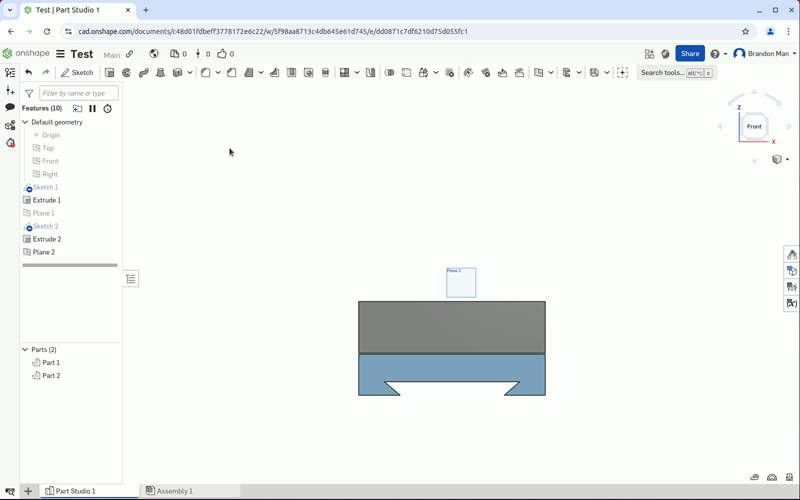
key(shift+s)
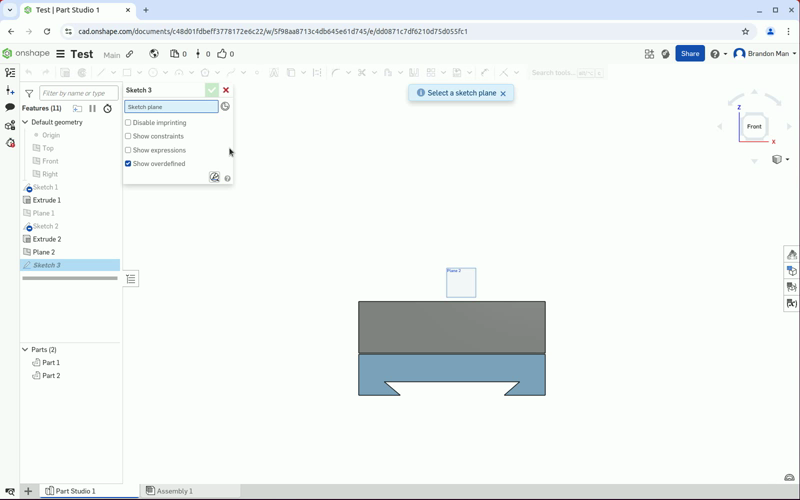
mouse_move(73, 254)
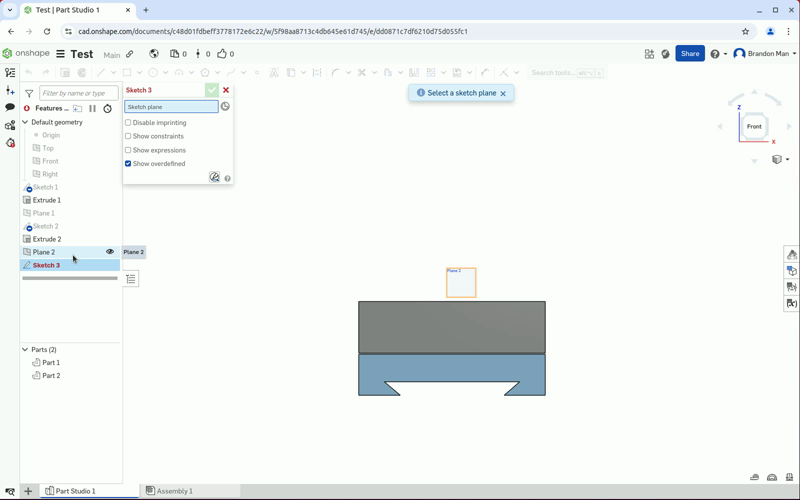
click(73, 254)
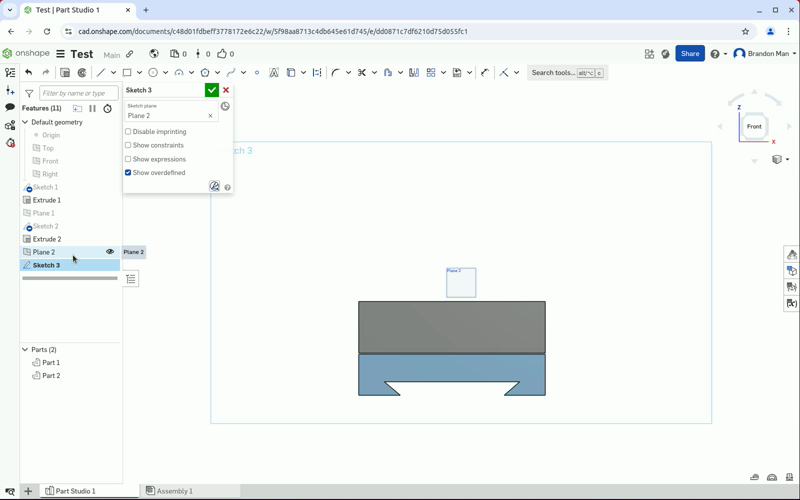
mouse_move(73, 352)
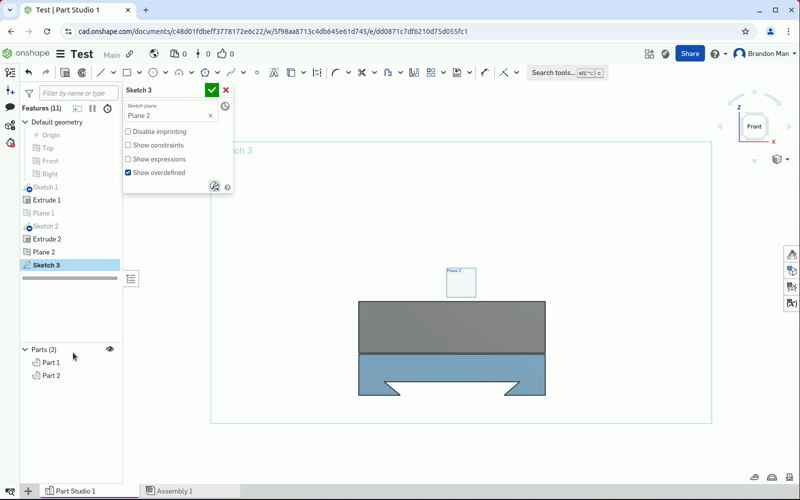
key(y)
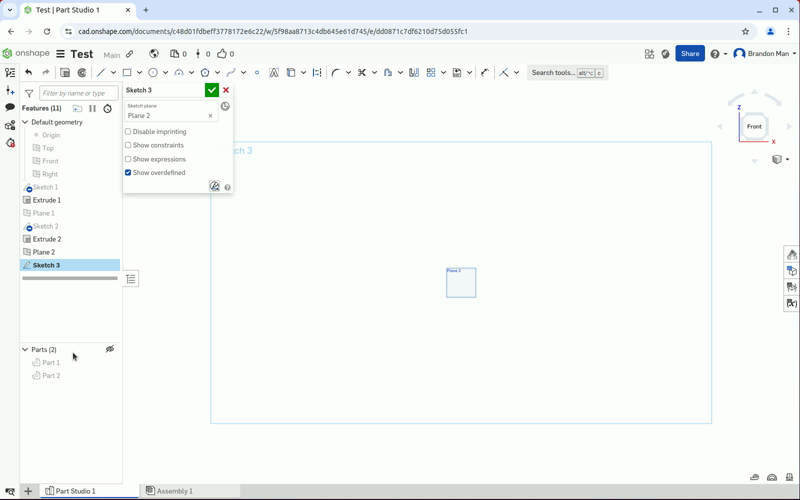
key(l)
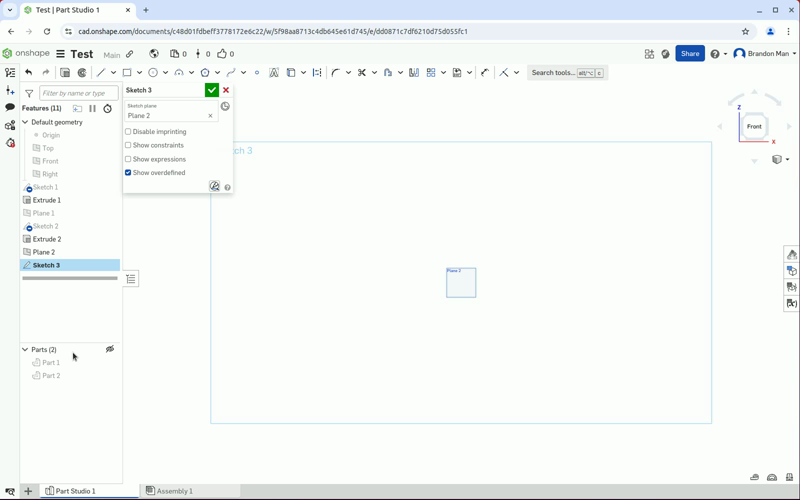
key_down(shift)
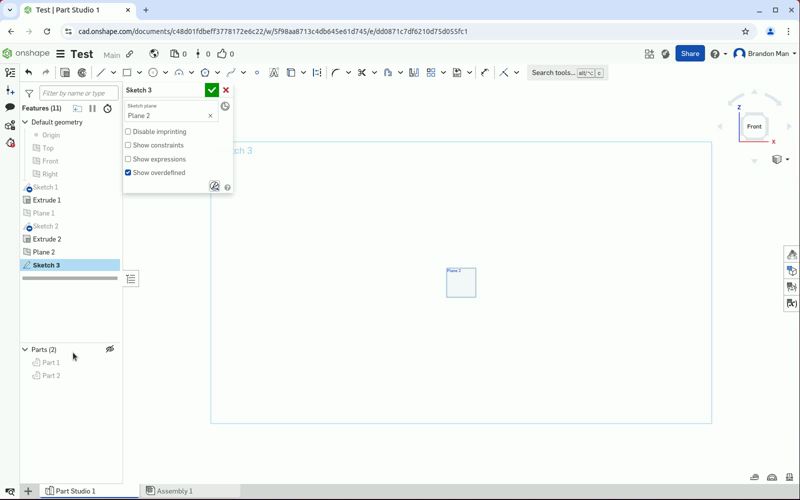
mouse_move(514, 301)
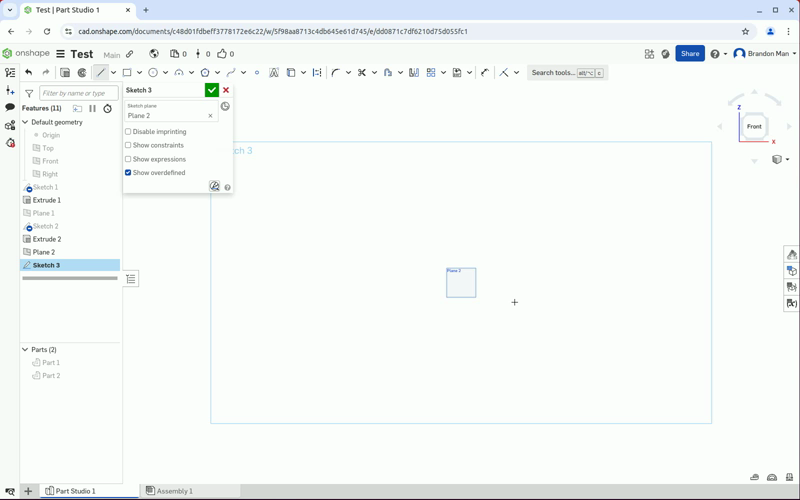
click(514, 301)
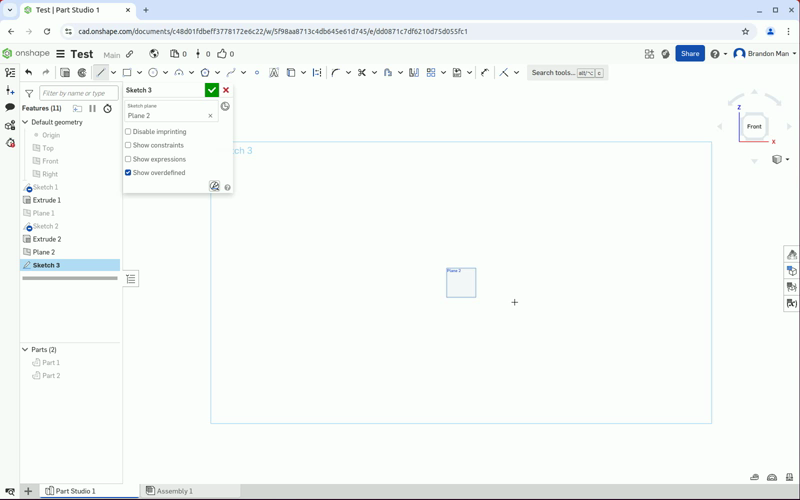
key_up(shift)
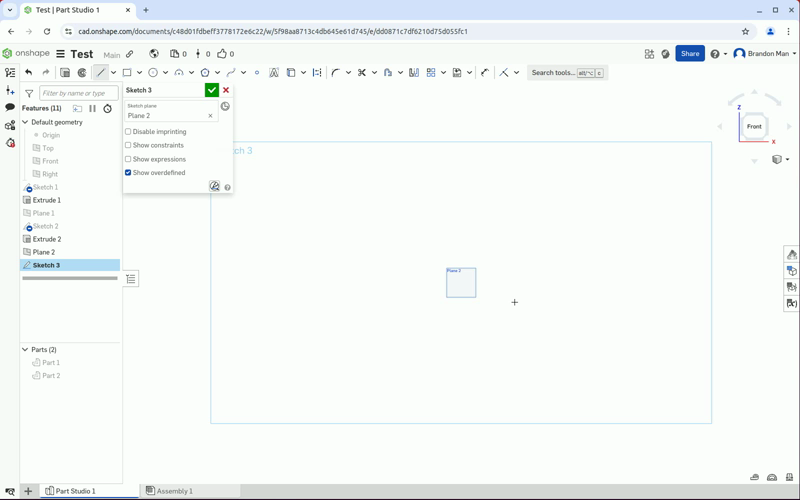
key_down(shift)
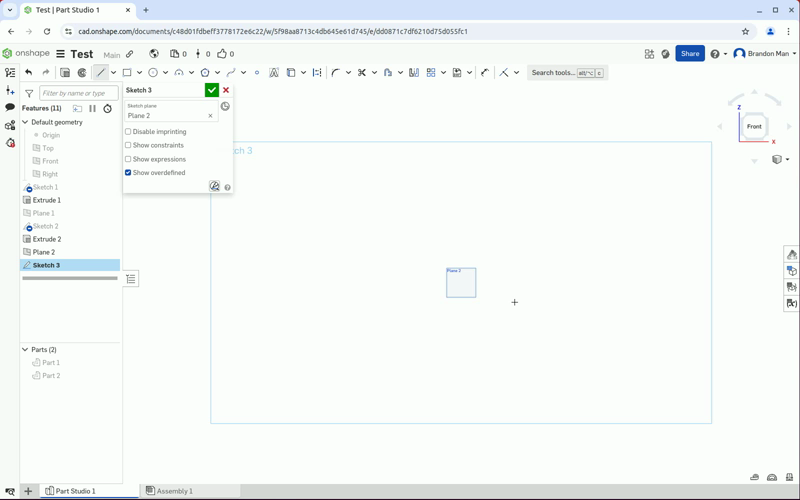
mouse_move(544, 301)
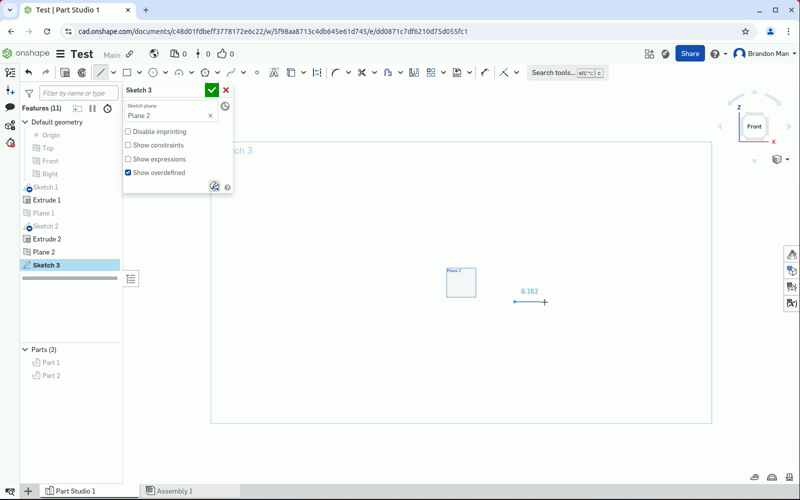
mouse_move(547, 334)
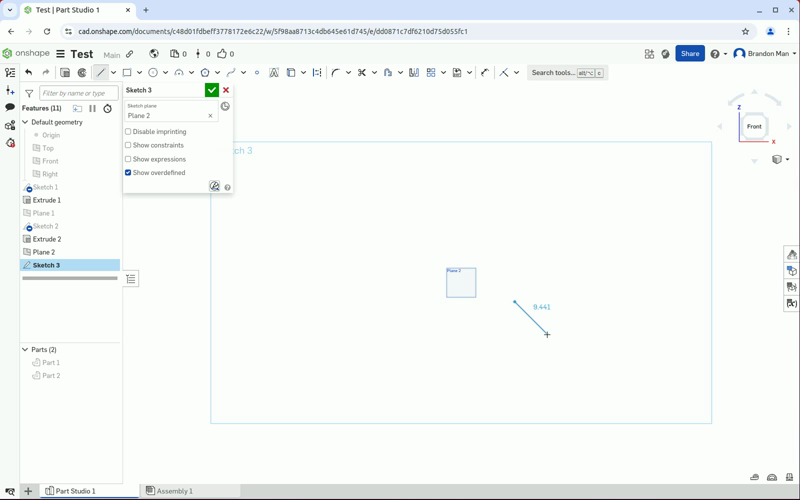
click(547, 334)
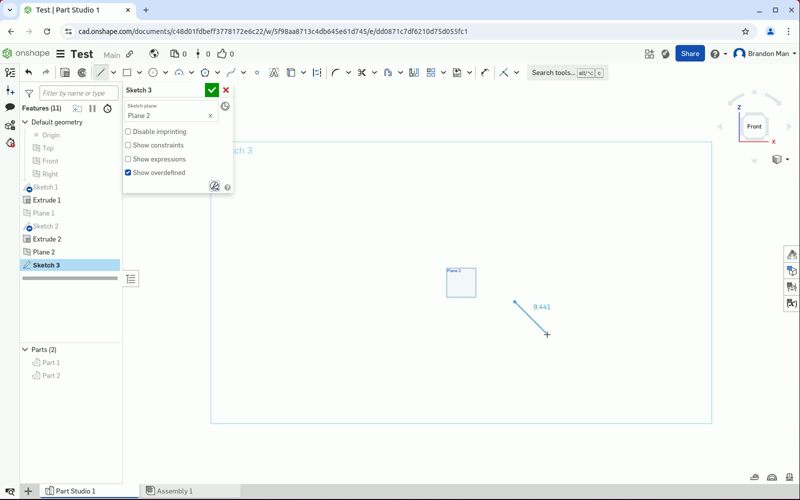
key_up(shift)
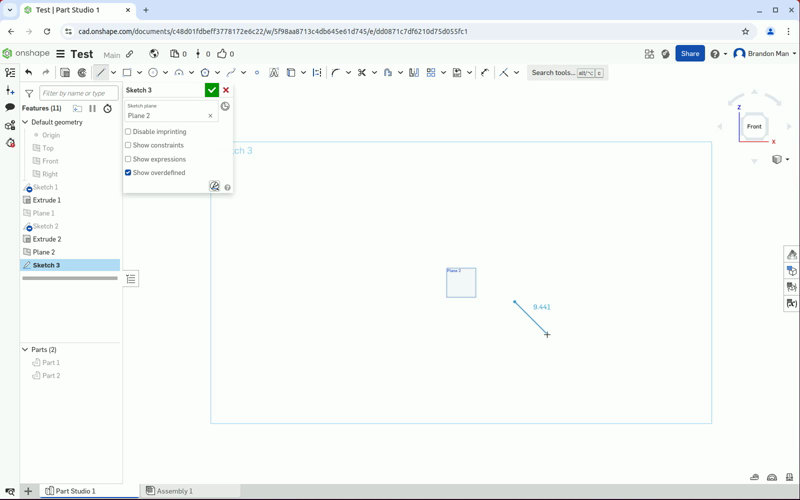
key_down(shift)
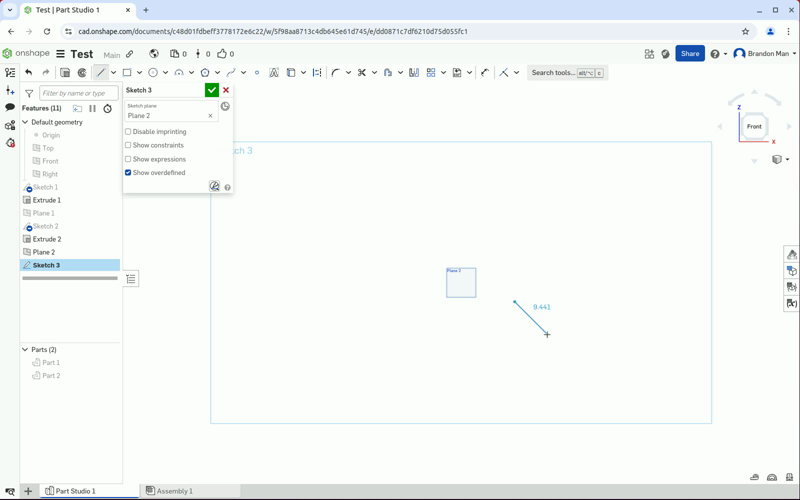
mouse_move(577, 334)
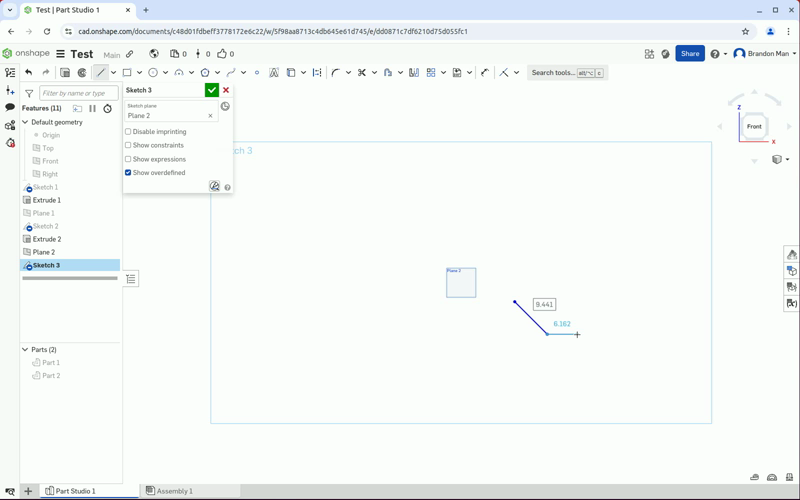
mouse_move(547, 301)
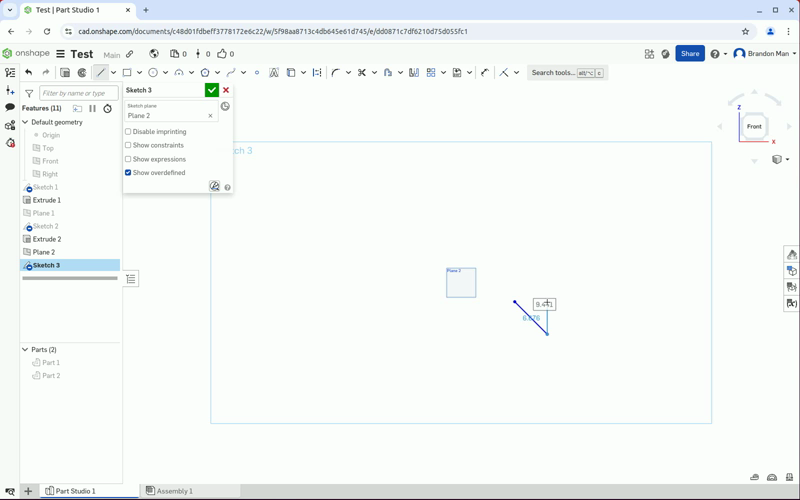
click(547, 301)
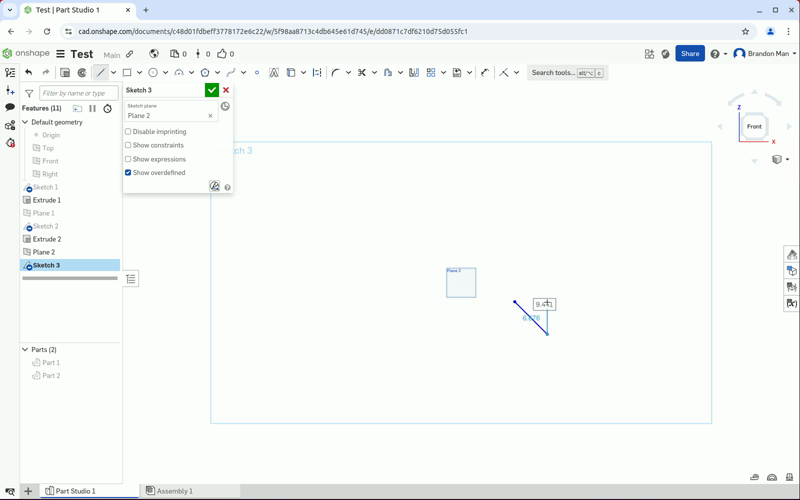
key_up(shift)
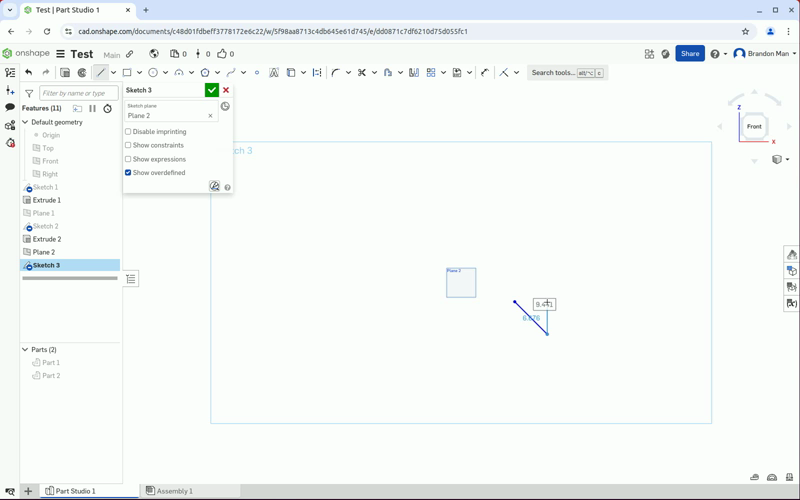
mouse_move(577, 301)
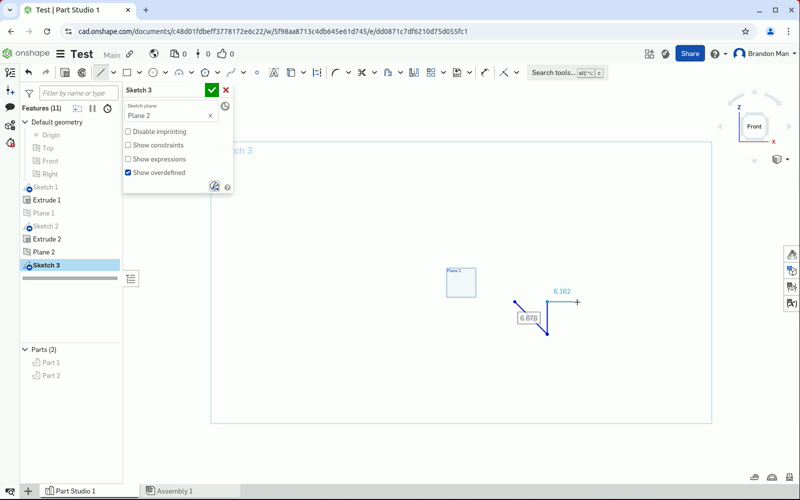
key_down(shift)
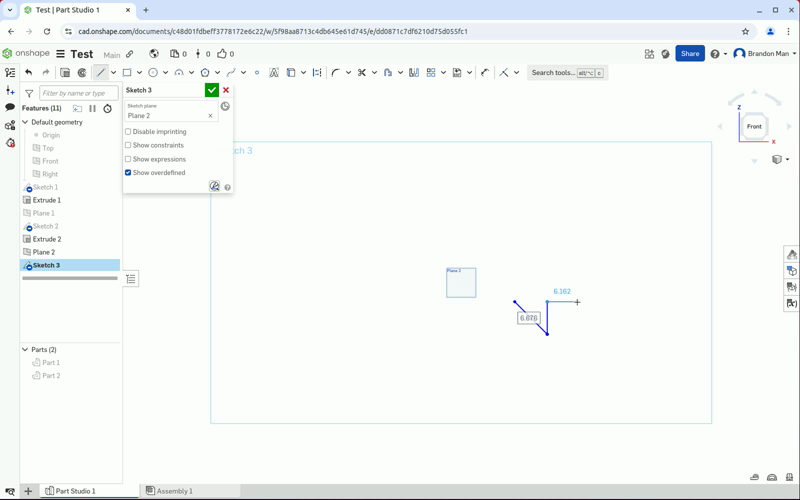
mouse_move(514, 301)
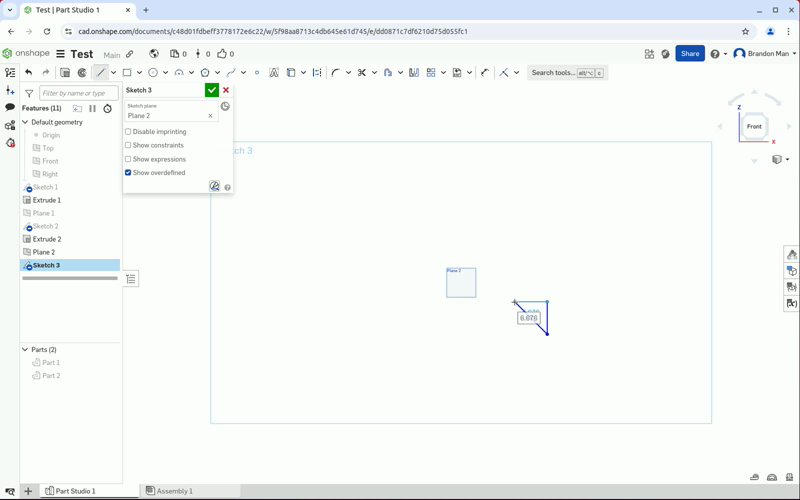
key_up(shift)
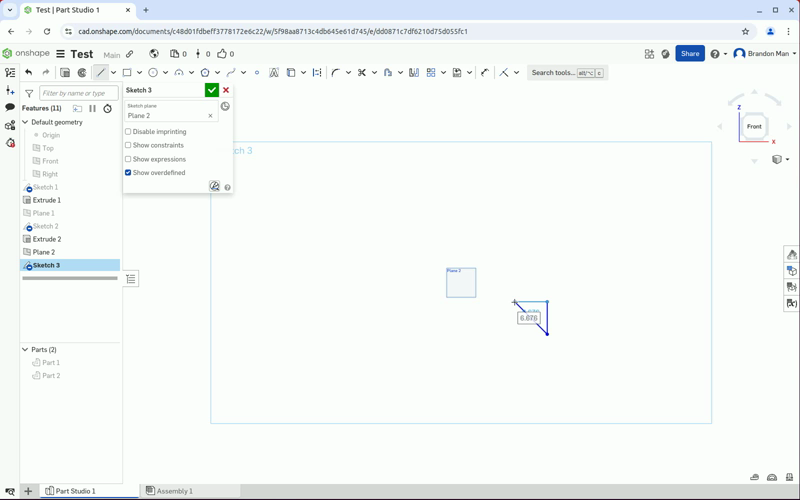
click(514, 301)
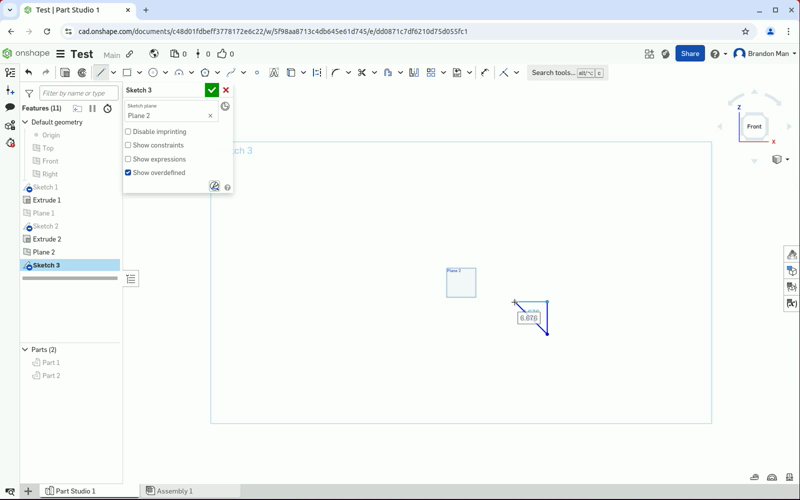
key(esc)
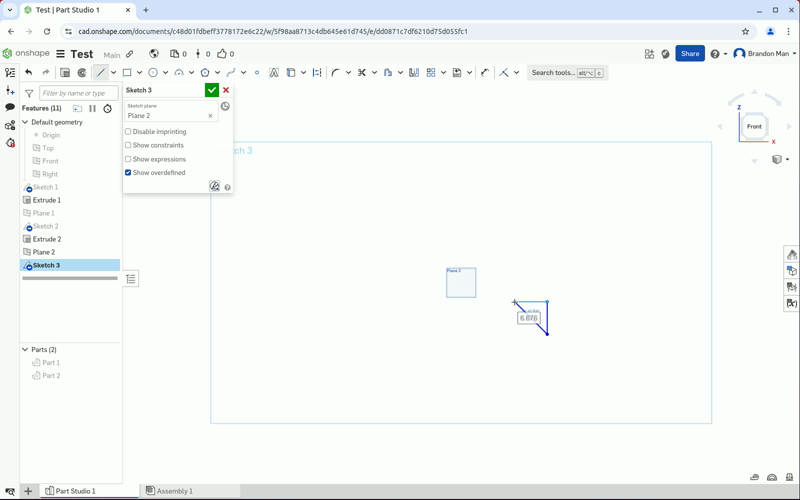
mouse_move(521, 303)
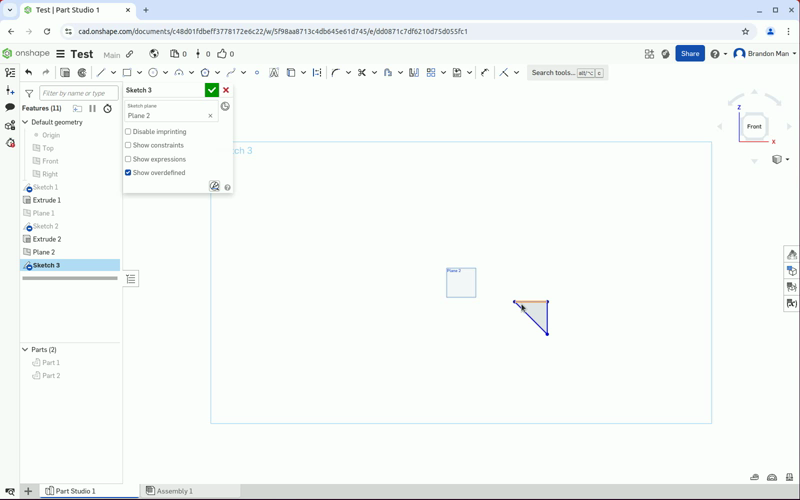
scroll(6)
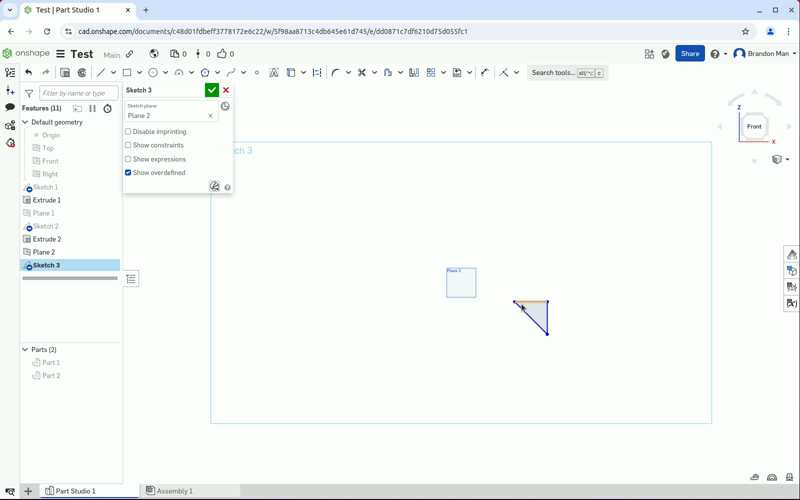
scroll(6)
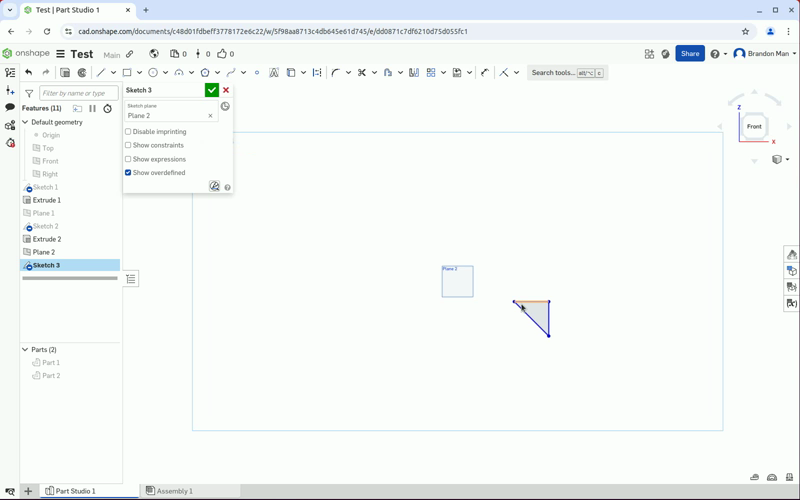
scroll(6)
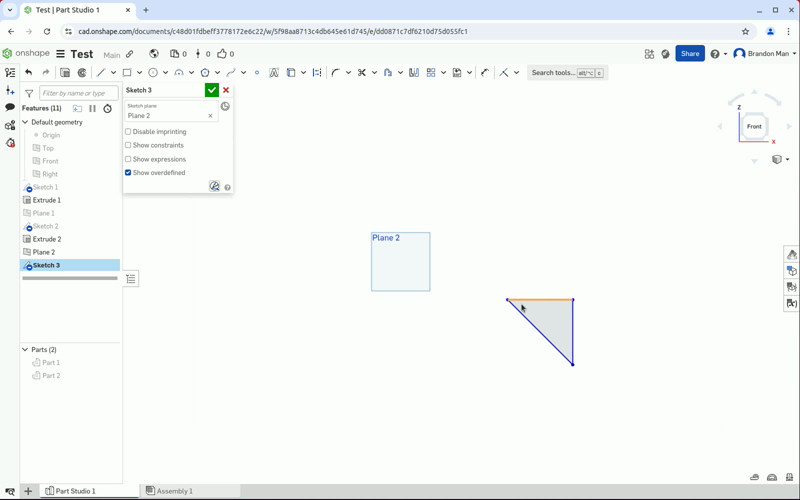
scroll(6)
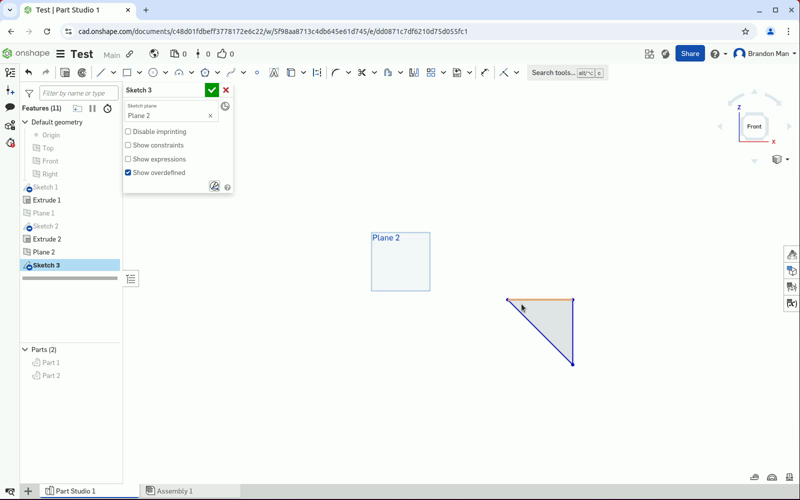
scroll(6)
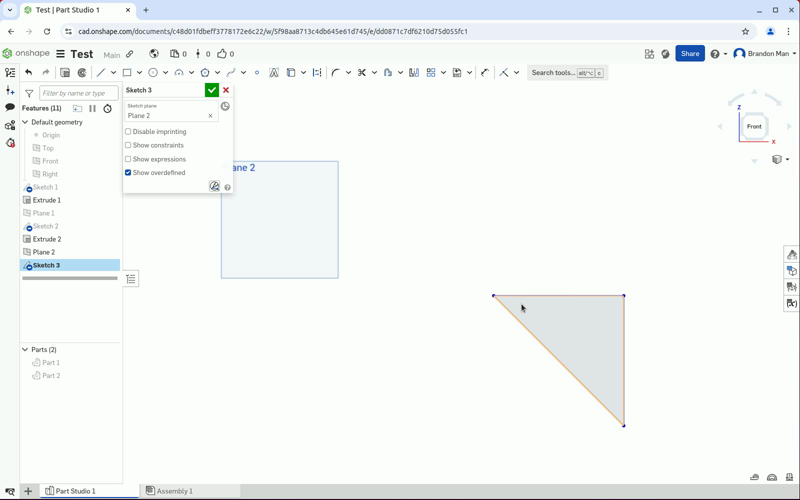
scroll(6)
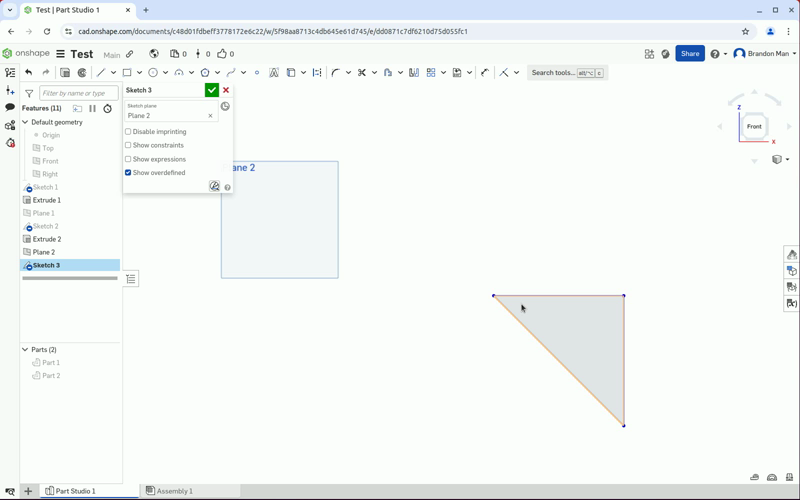
scroll(6)
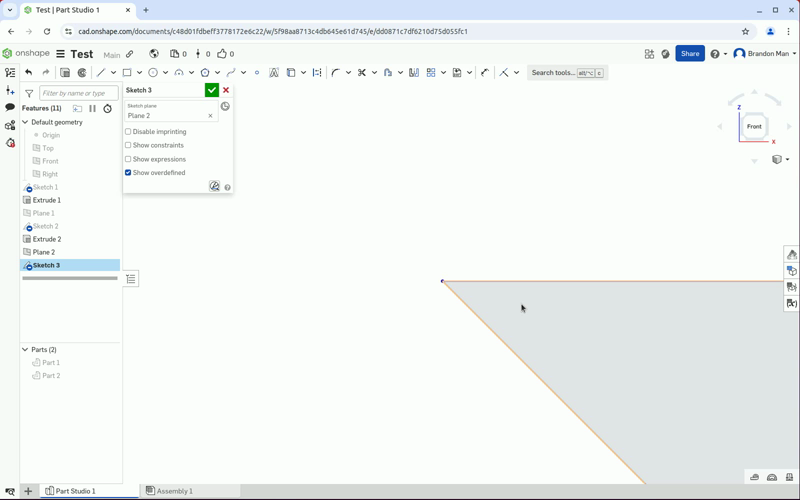
click(521, 303)
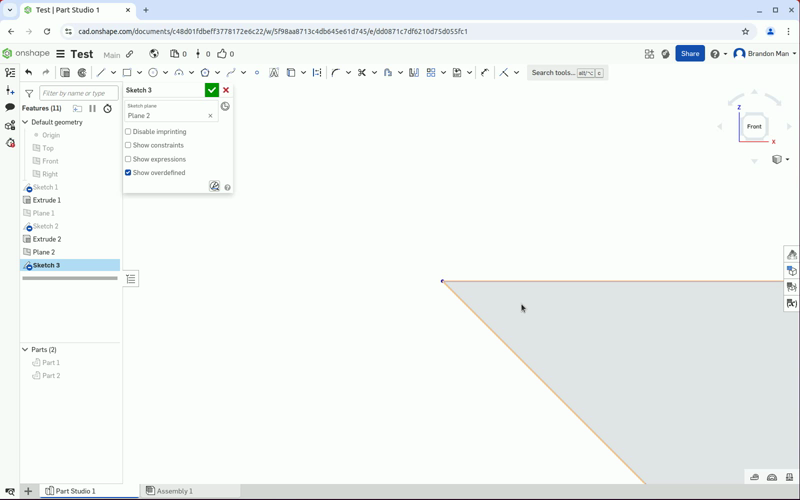
scroll(-6)
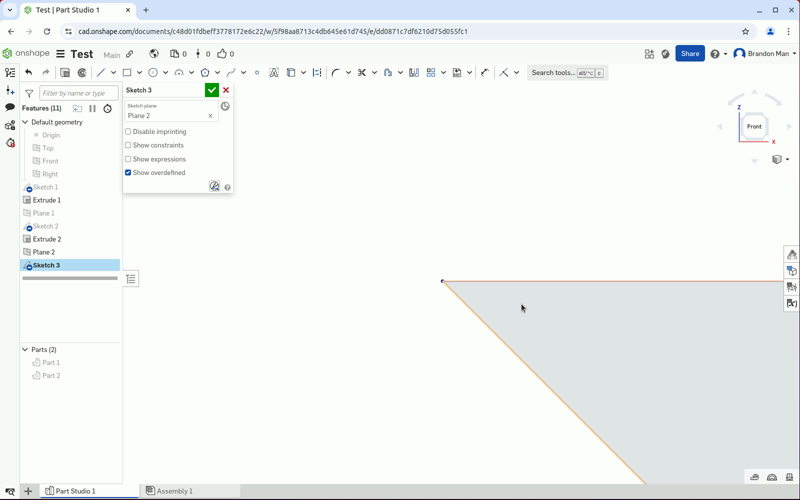
scroll(-6)
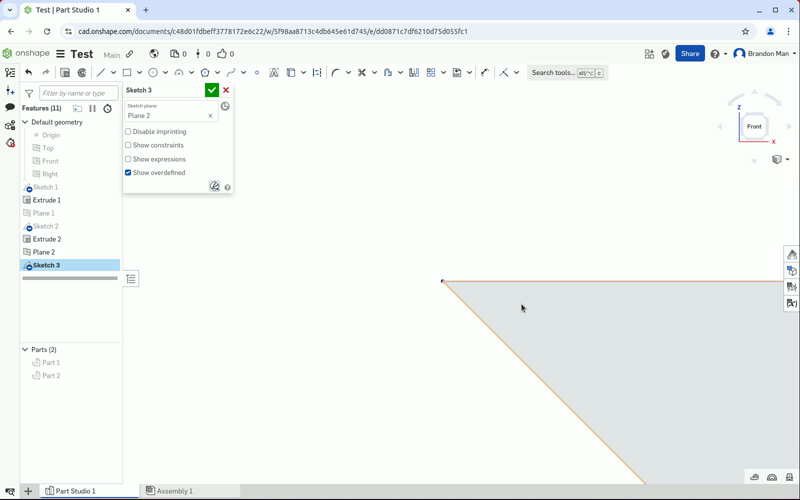
scroll(-6)
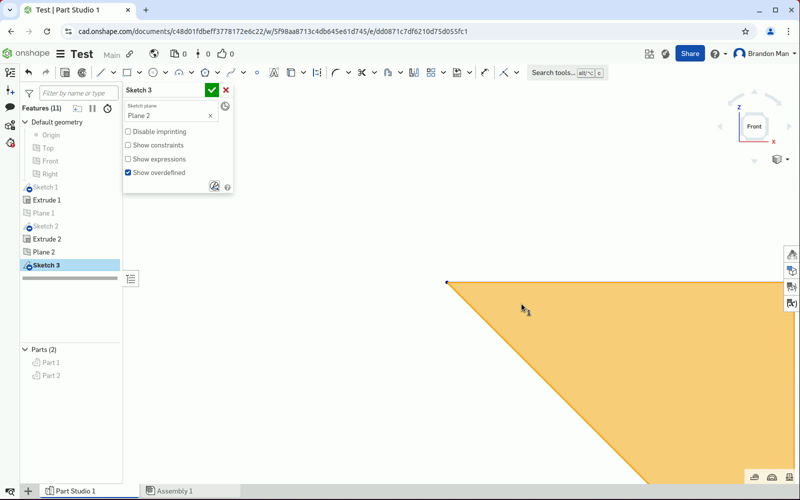
scroll(-6)
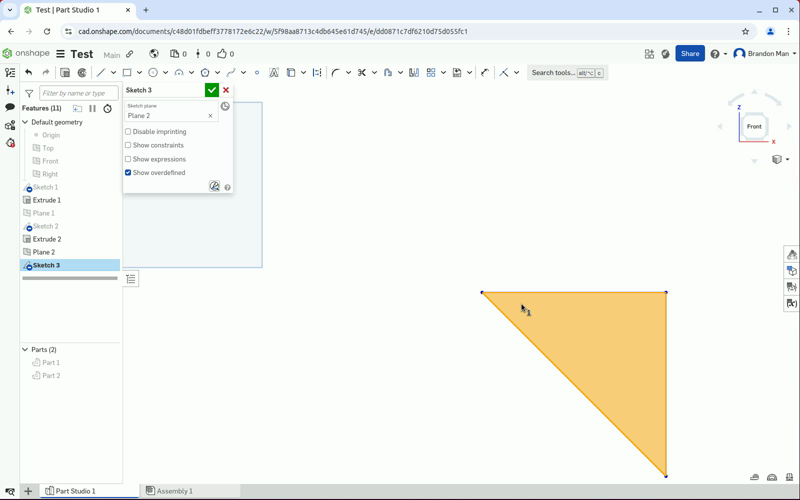
scroll(-6)
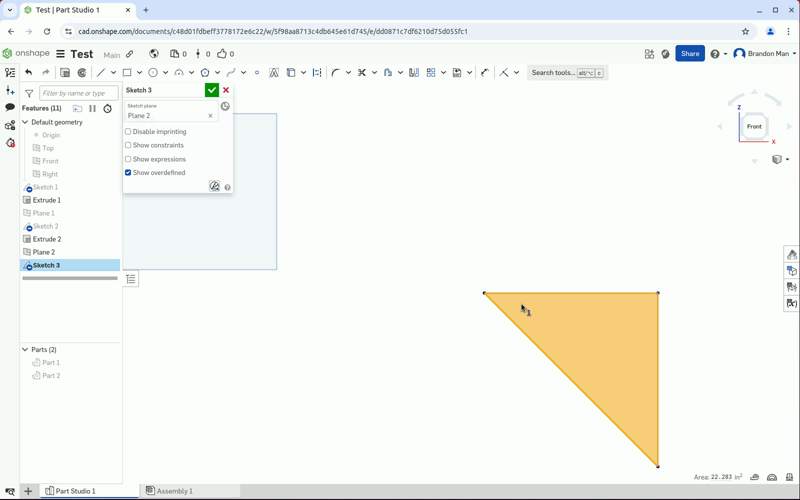
scroll(-6)
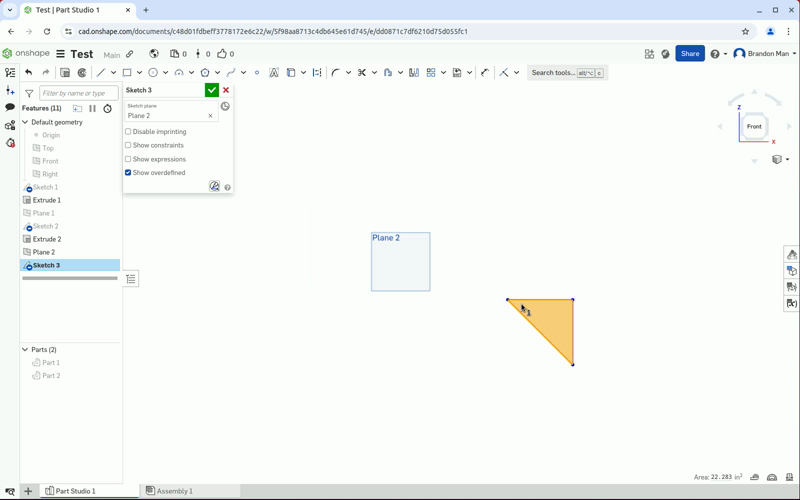
scroll(-6)
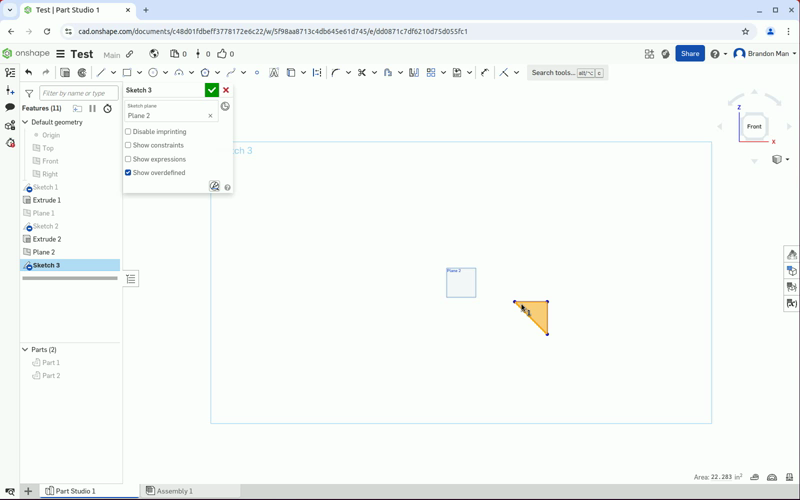
mouse_move(73, 352)
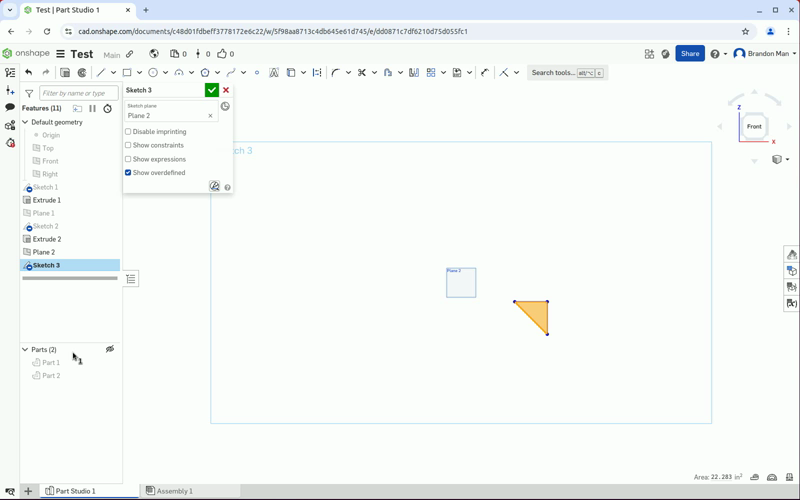
key(shift+y)
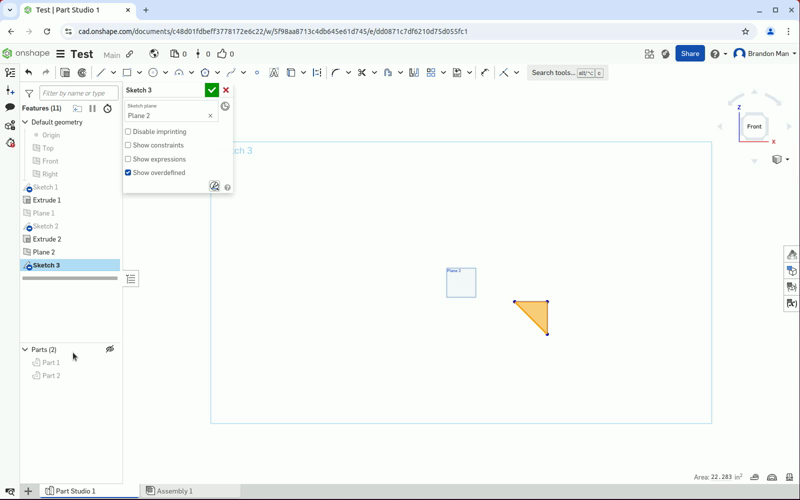
key(shift+e)
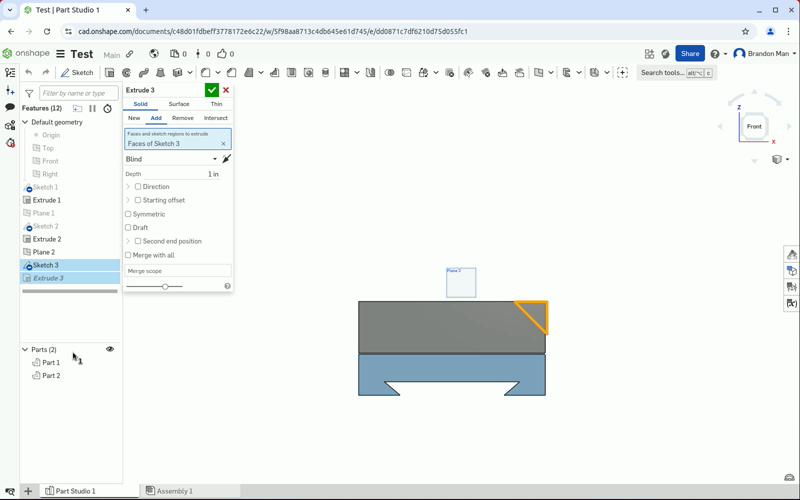
mouse_move(143, 106)
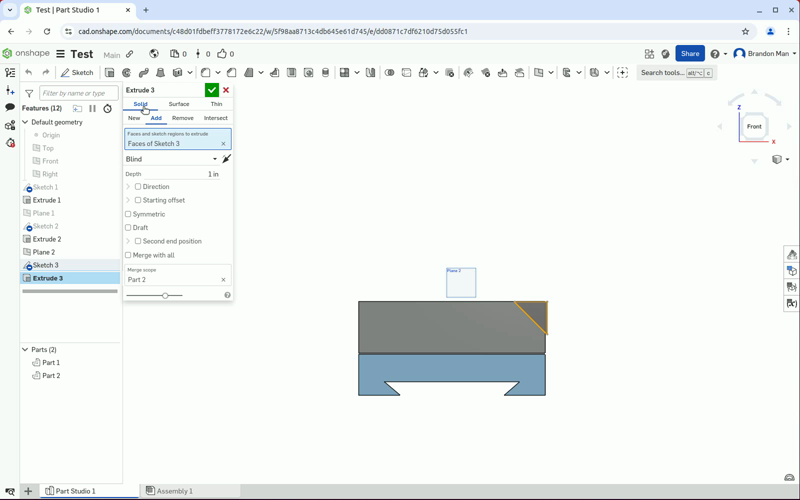
click(143, 106)
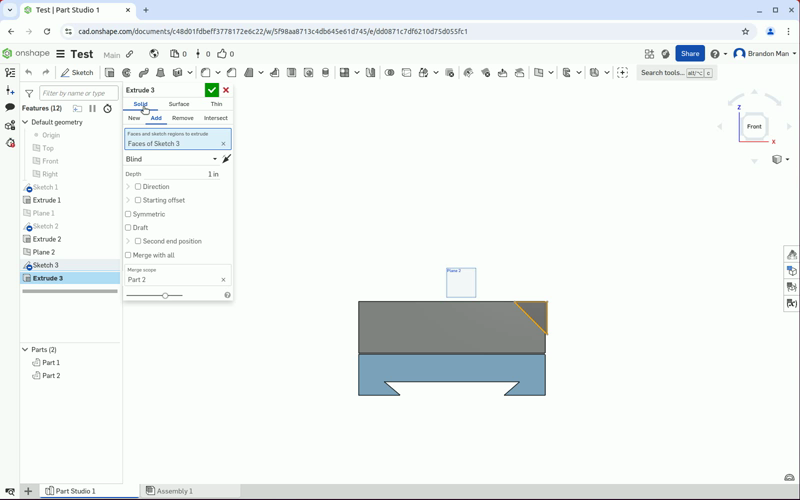
mouse_move(186, 120)
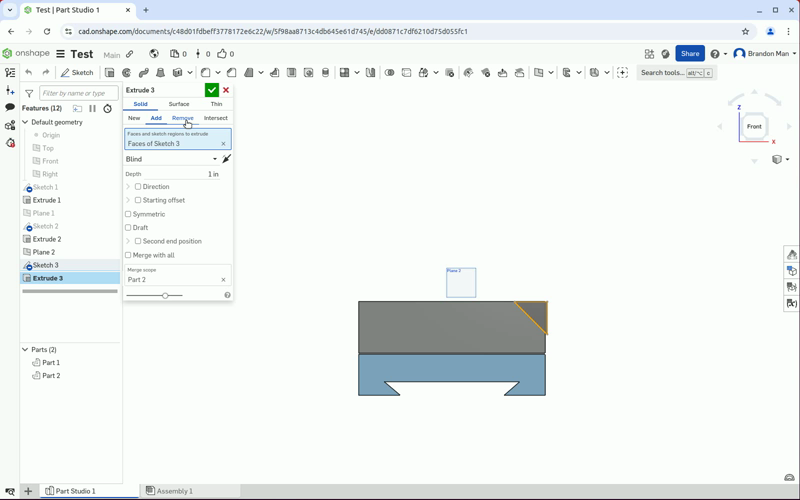
click(186, 120)
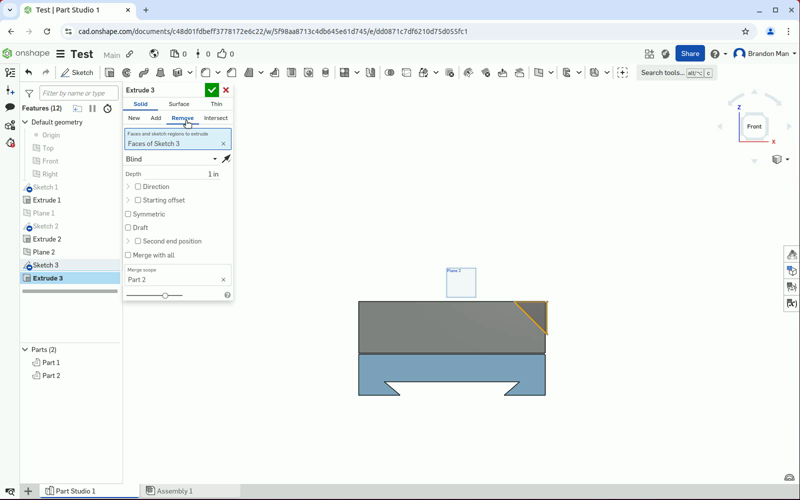
key(tab, 4)
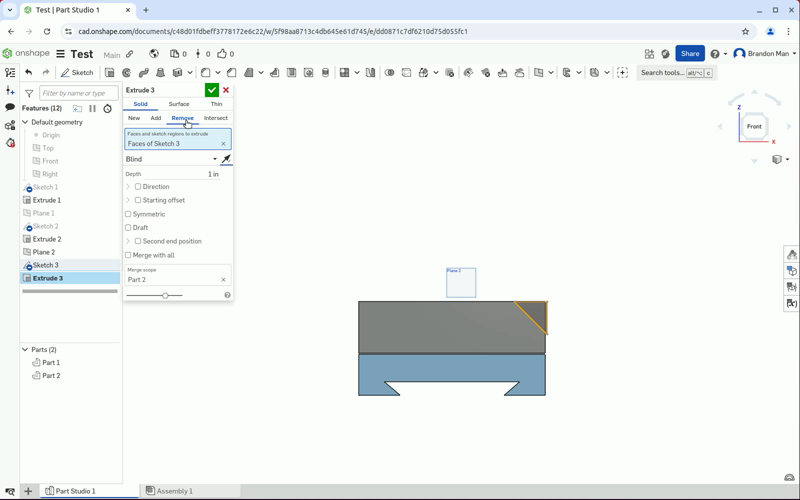
text(21.423)
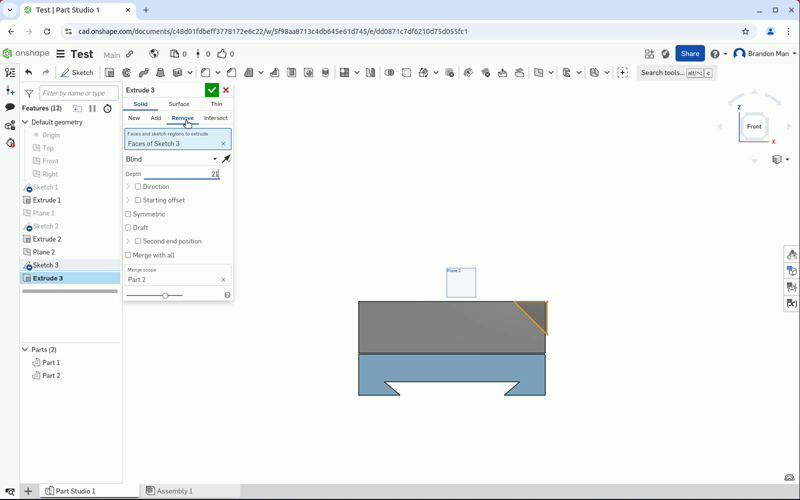
key(tab, 6)
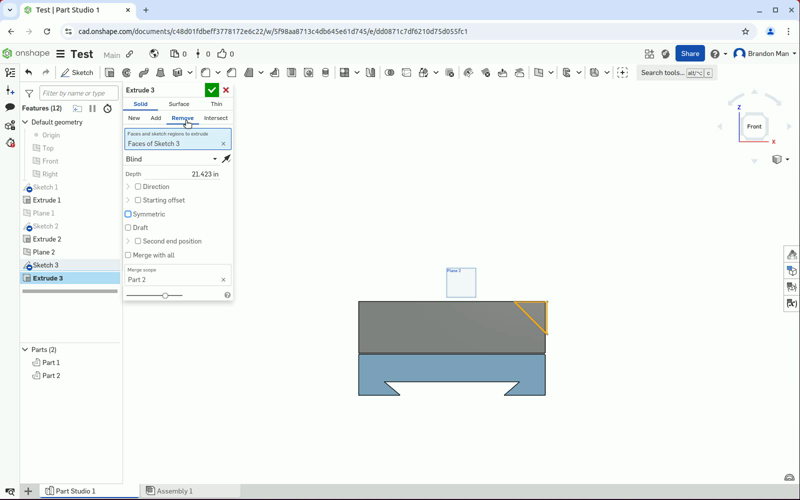
key(space)
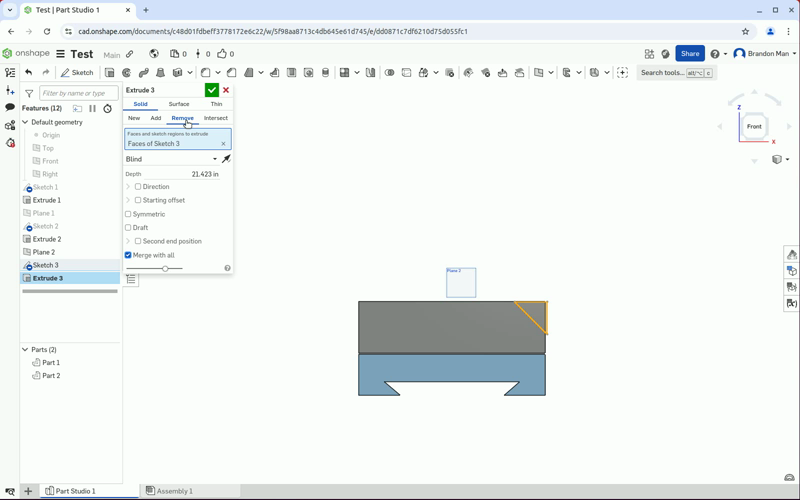
key(enter)
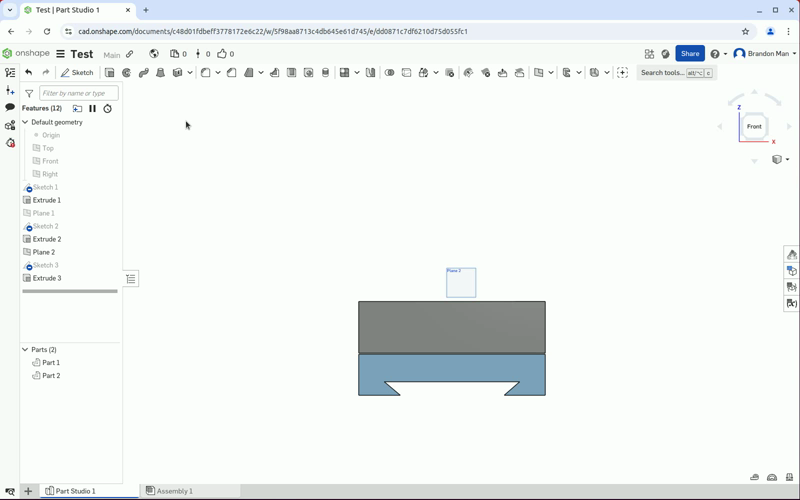
key(shift+h)
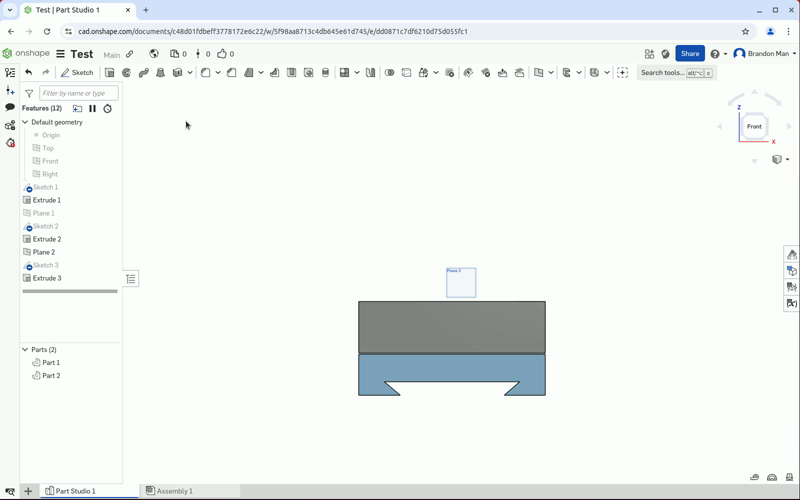
key(shift+h)
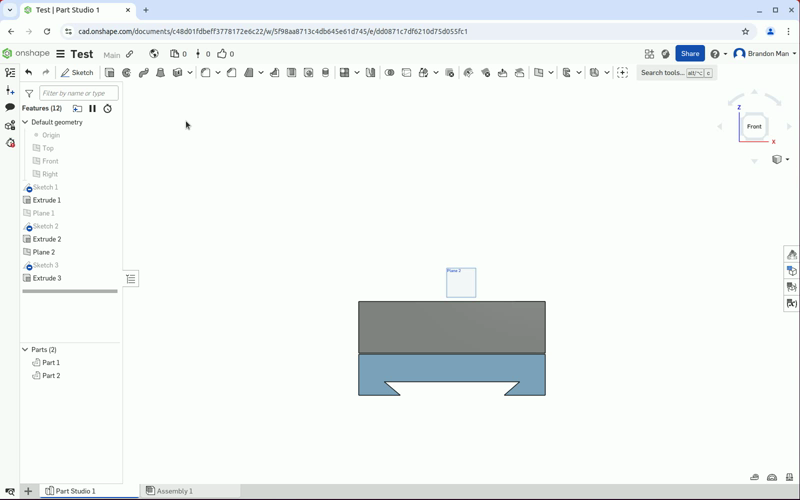
mouse_move(73, 189)
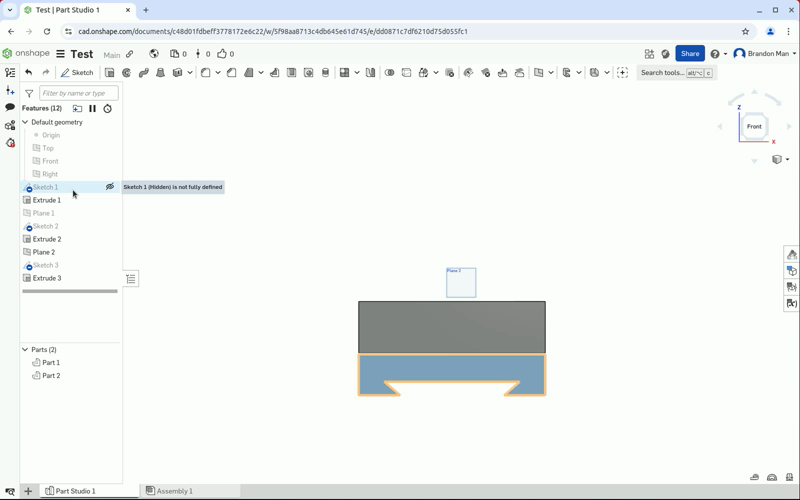
click(73, 189)
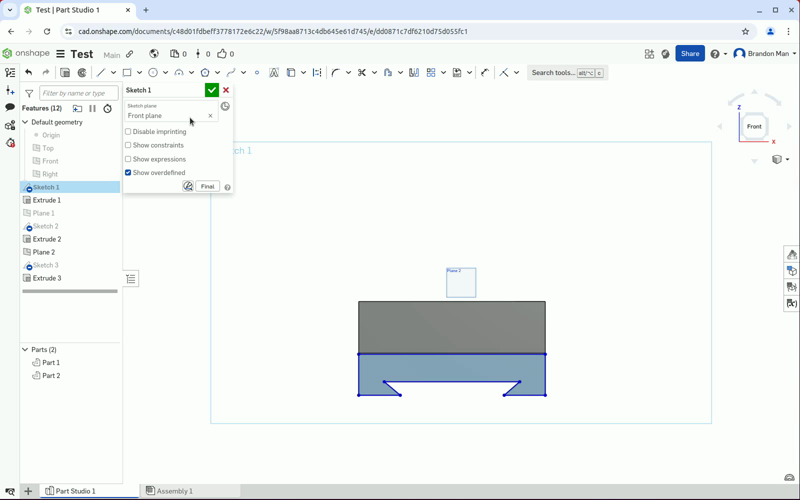
mouse_move(229, 92)
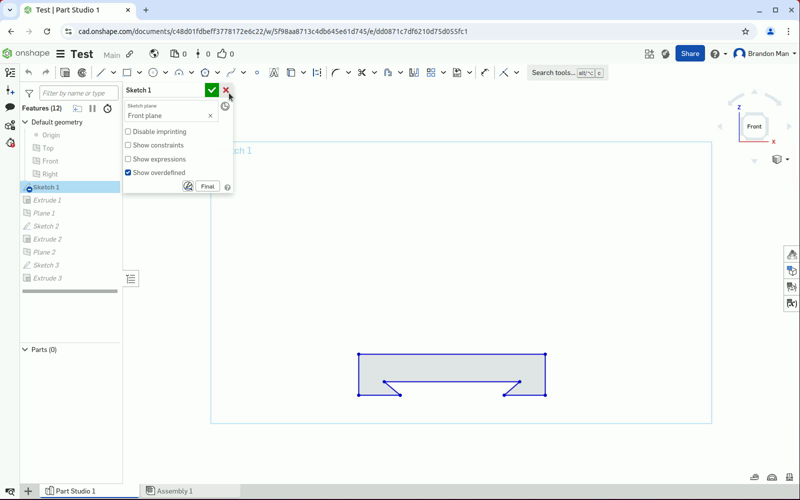
click(229, 92)
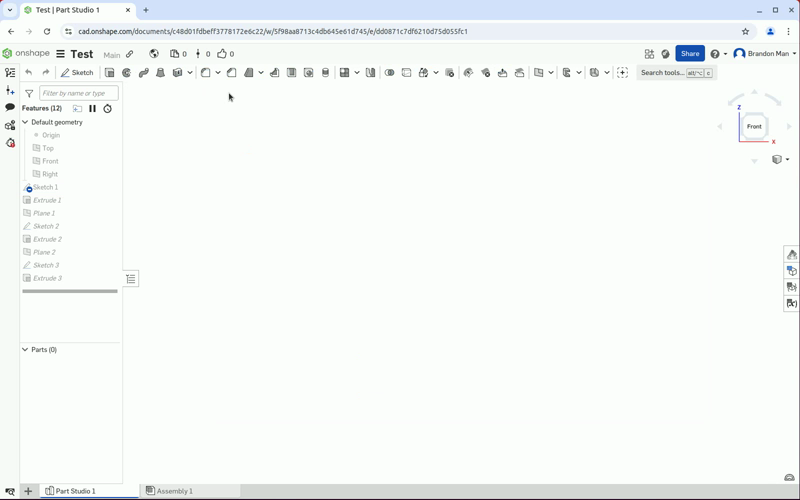
key(shift+s)
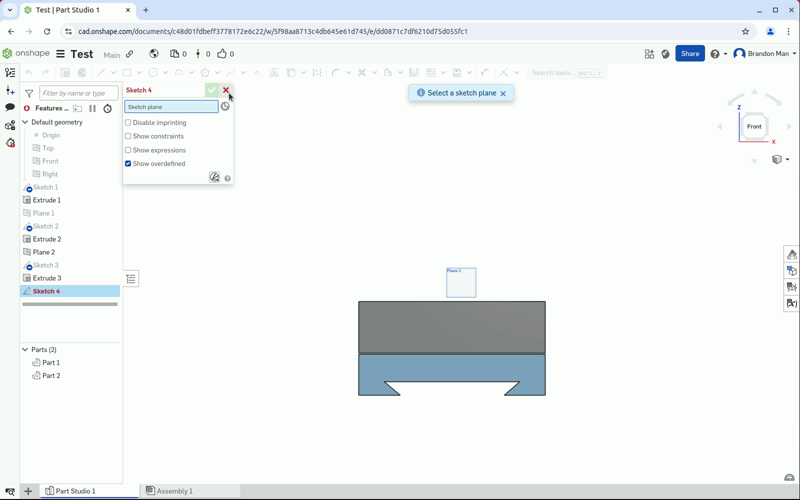
mouse_move(73, 254)
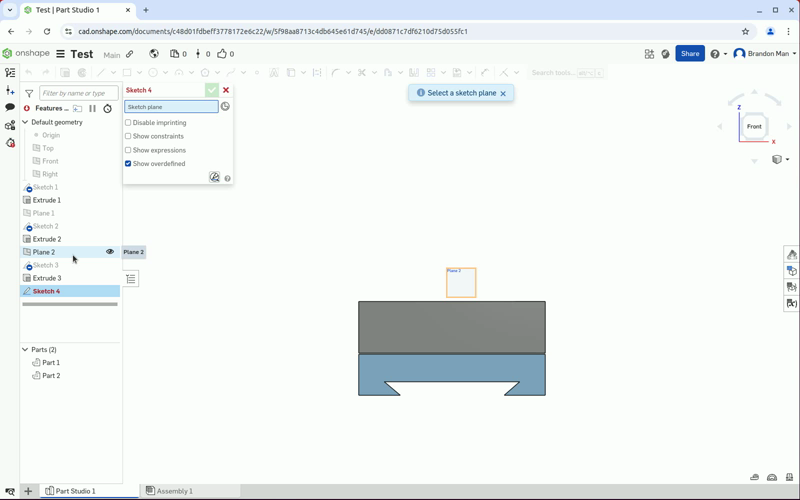
click(73, 254)
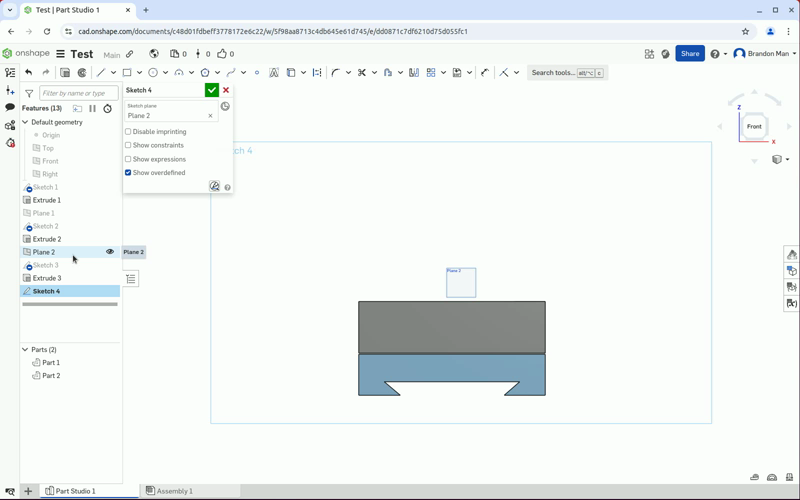
mouse_move(73, 352)
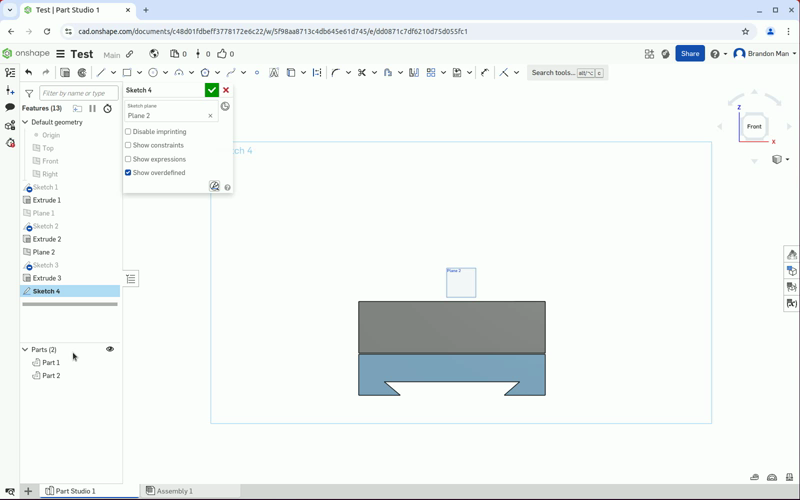
key(y)
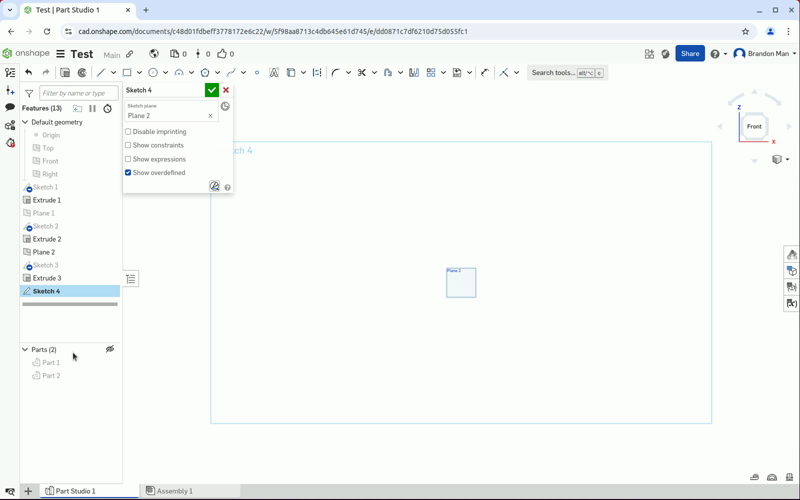
key(l)
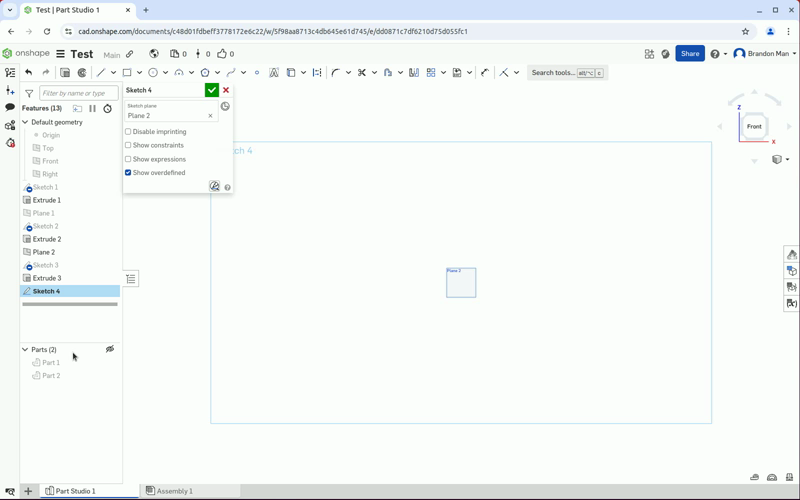
key_down(shift)
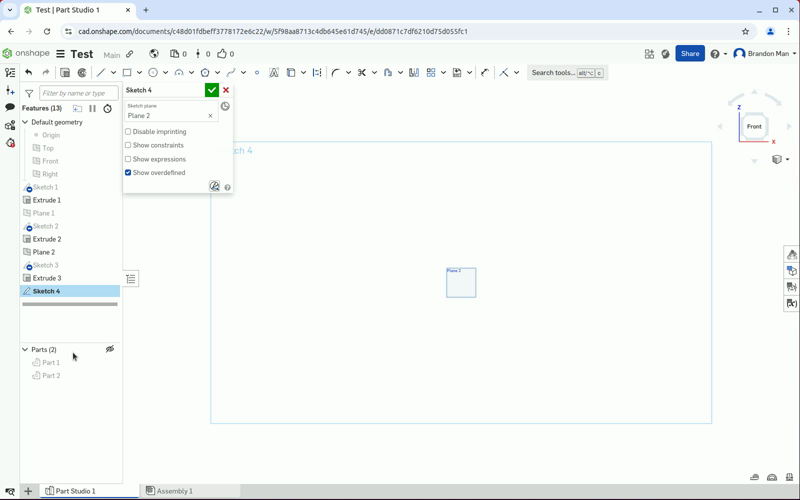
mouse_move(358, 333)
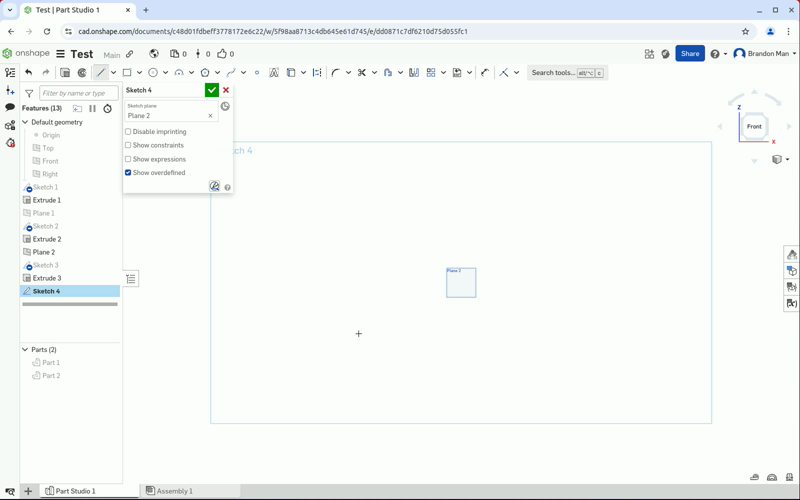
click(358, 333)
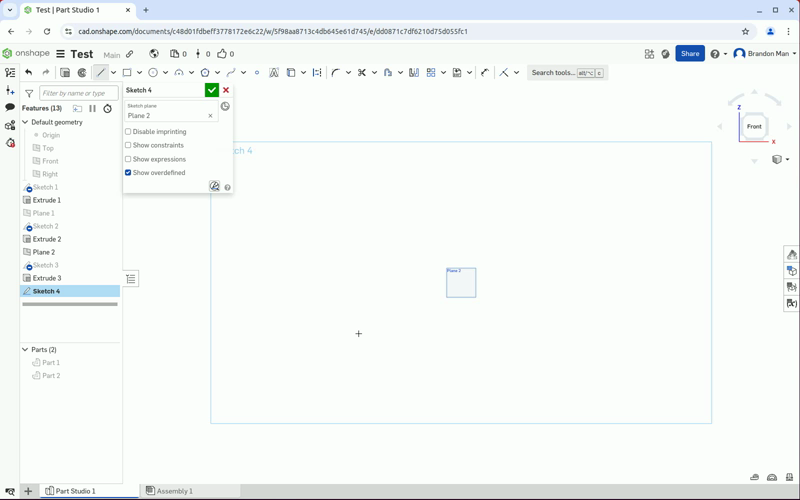
key_up(shift)
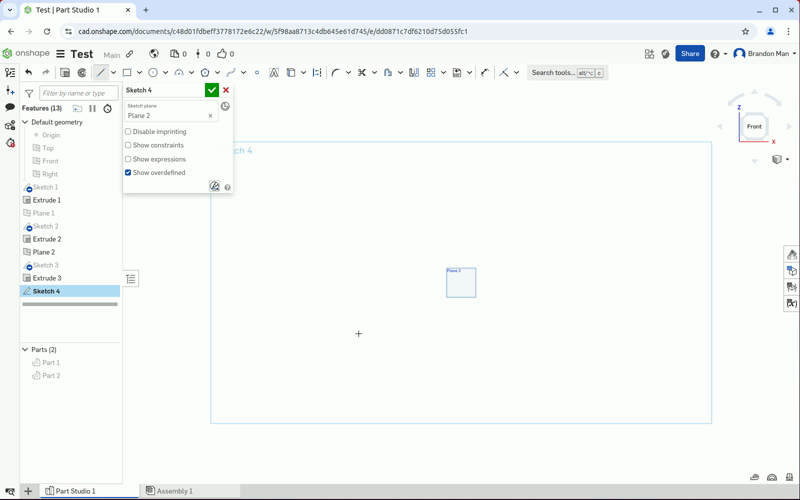
key_down(shift)
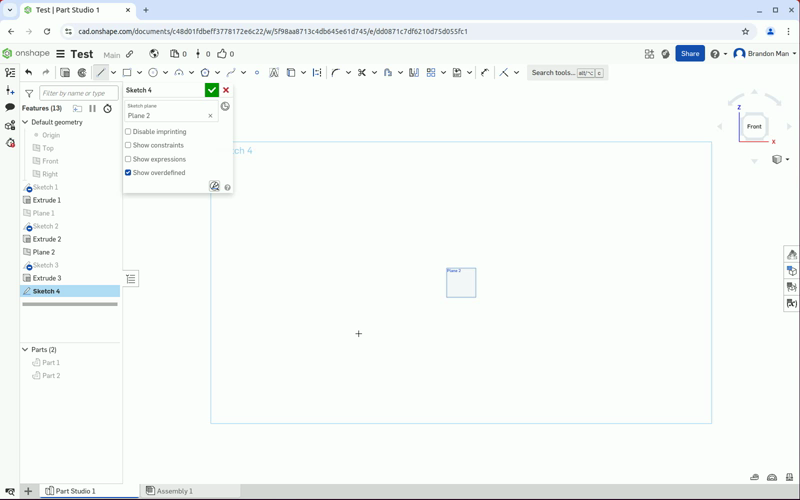
mouse_move(388, 333)
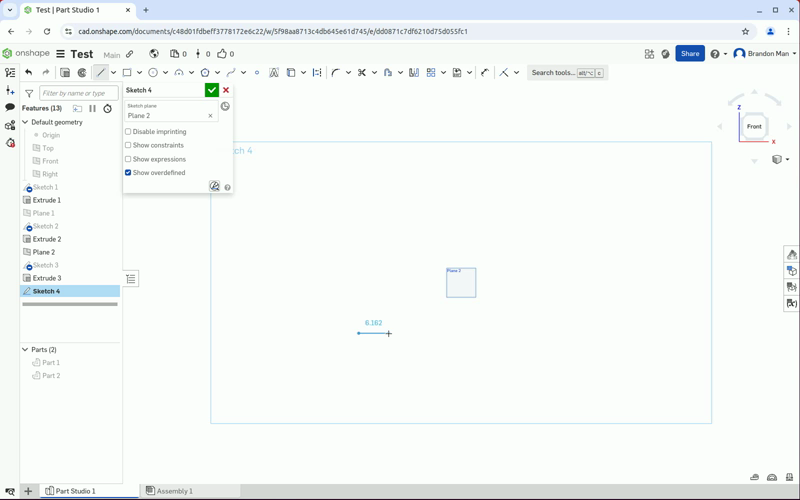
mouse_move(391, 300)
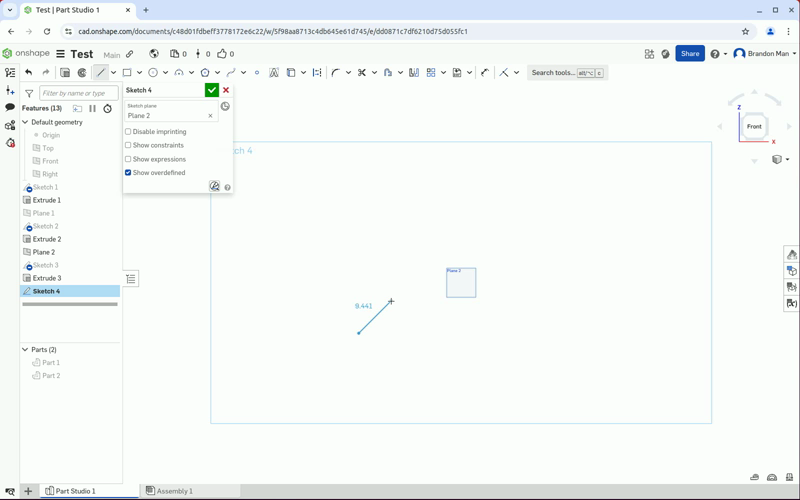
click(391, 300)
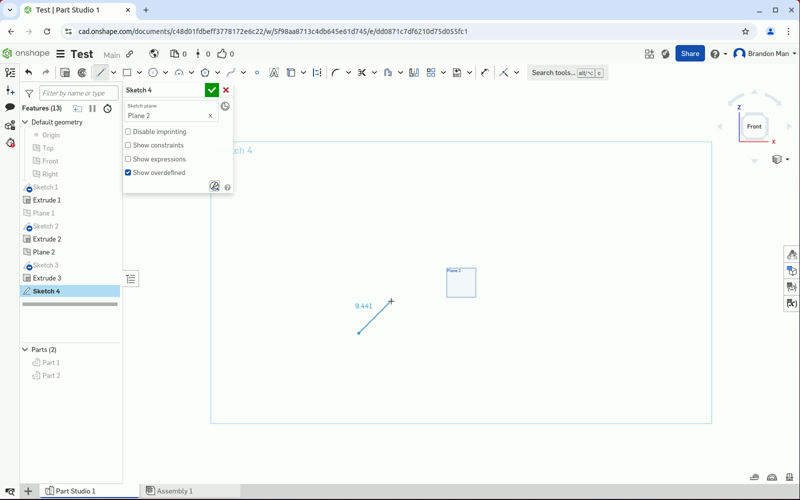
key_up(shift)
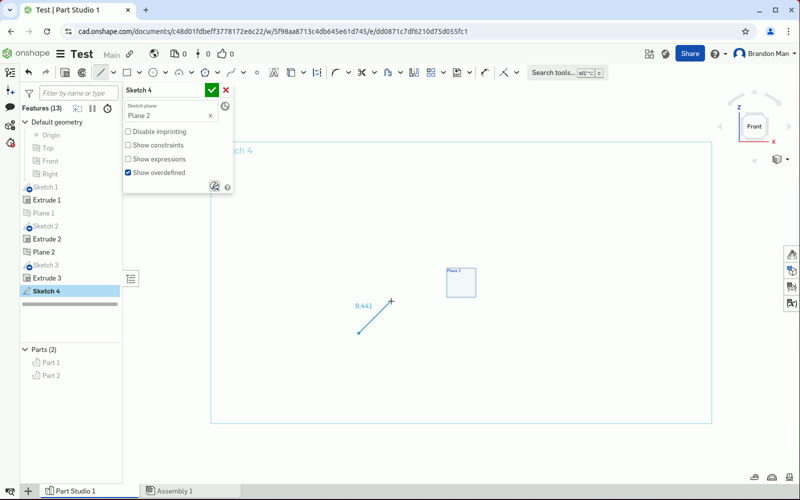
key_down(shift)
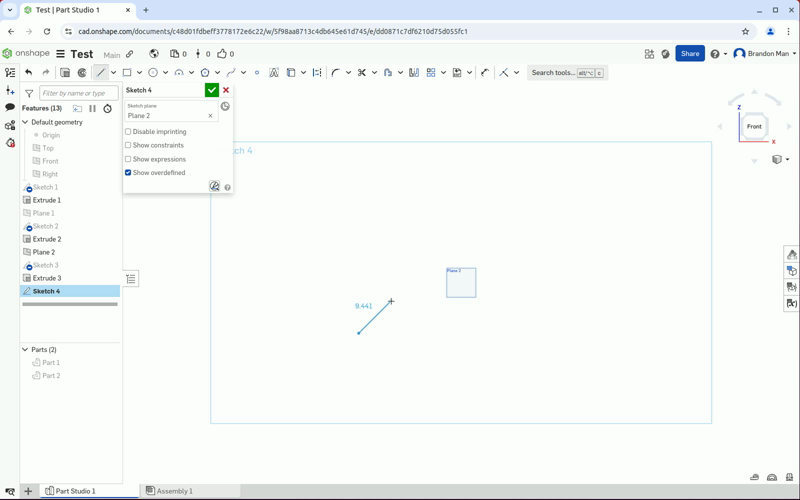
mouse_move(421, 300)
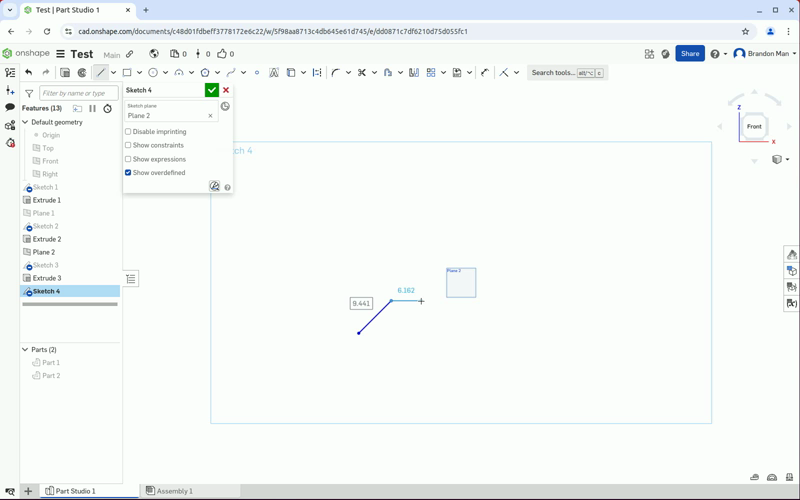
mouse_move(358, 300)
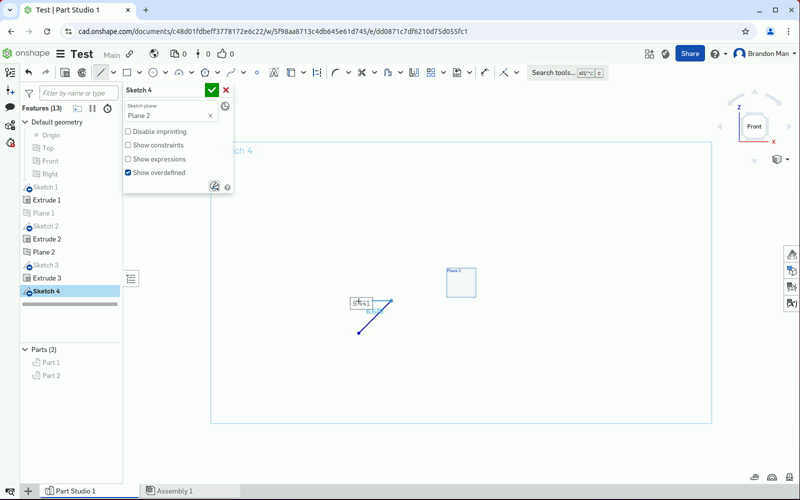
click(358, 300)
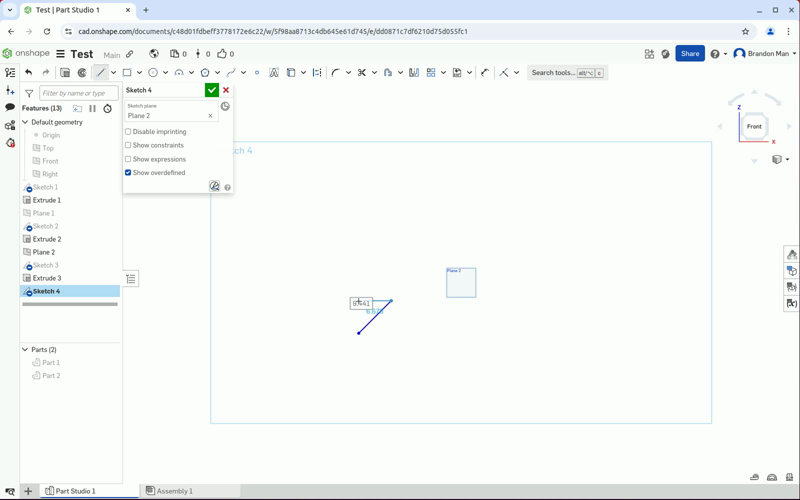
key_up(shift)
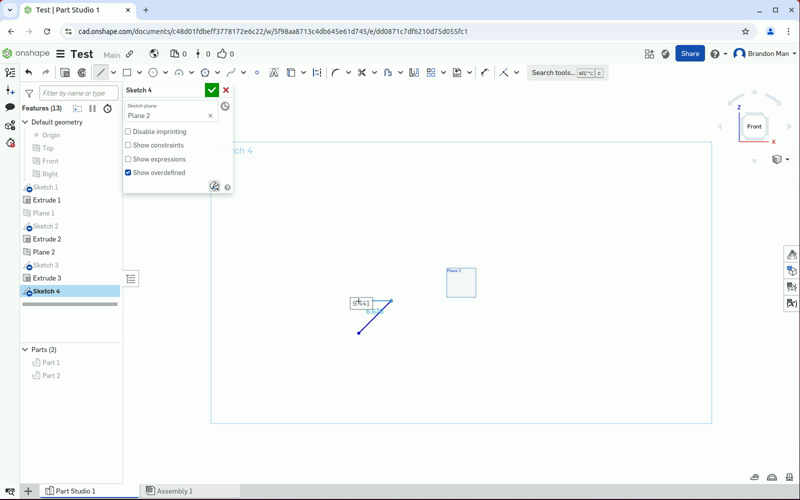
mouse_move(388, 300)
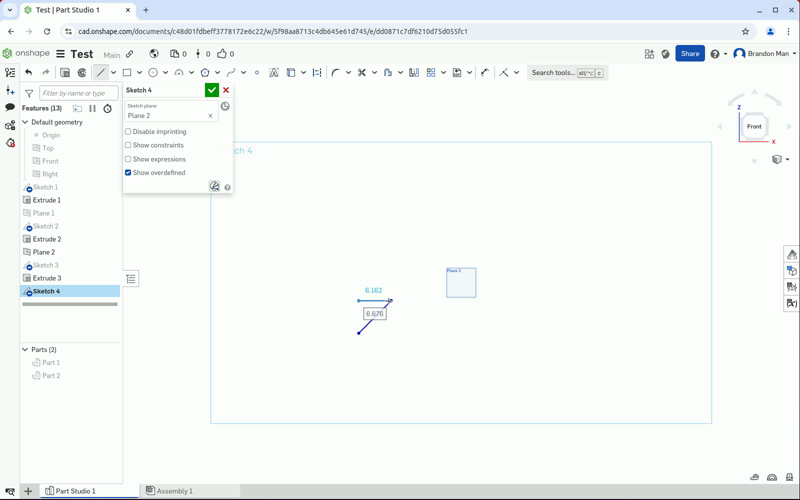
key_down(shift)
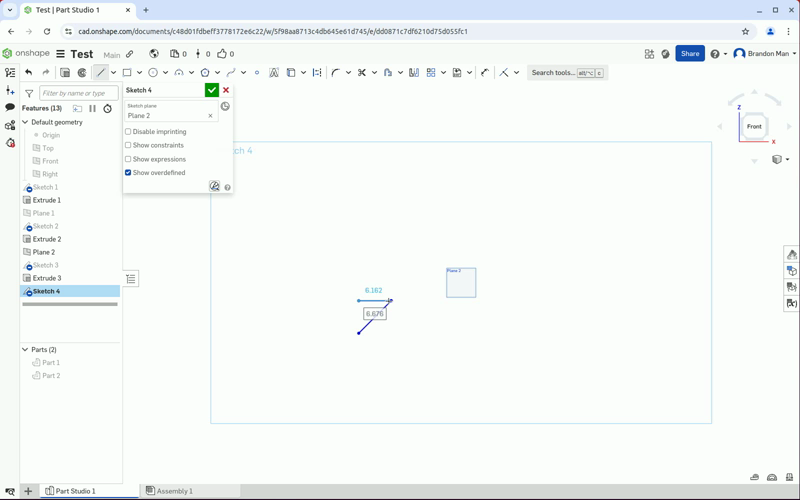
mouse_move(358, 333)
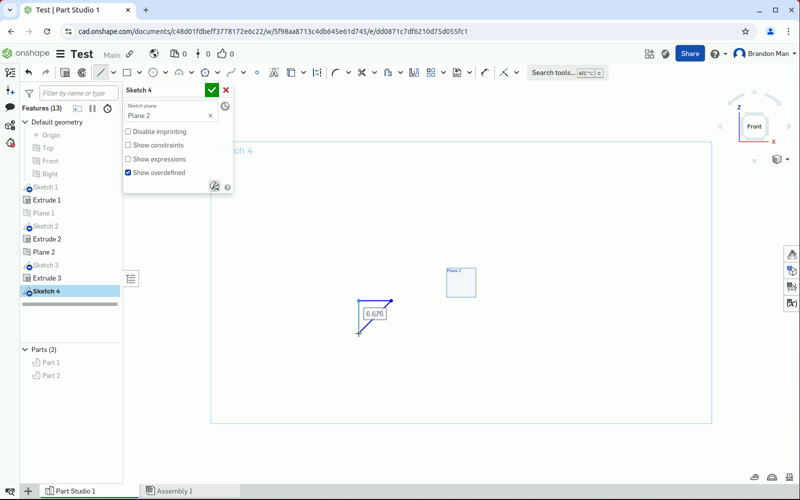
key_up(shift)
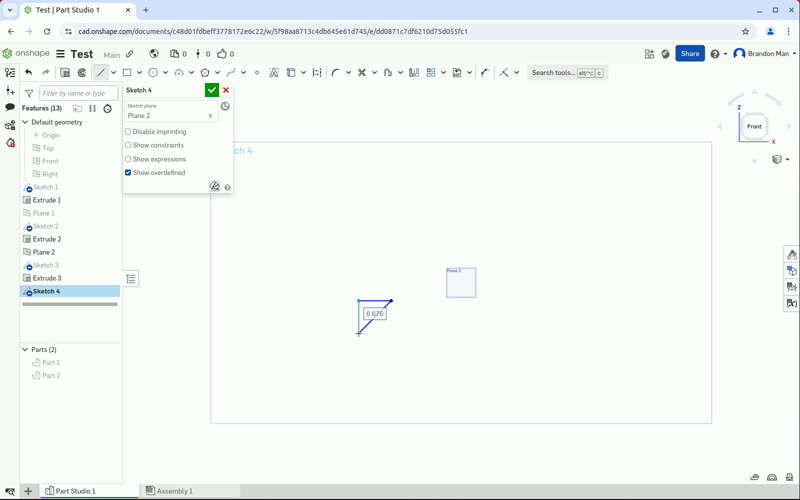
click(358, 333)
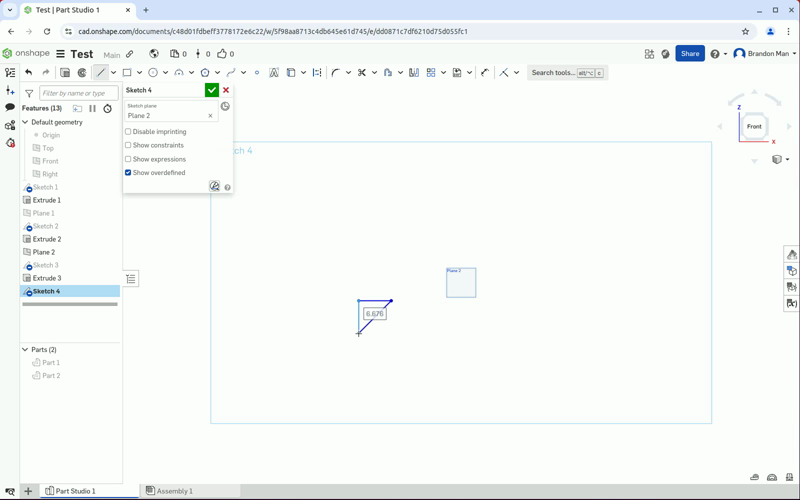
key(esc)
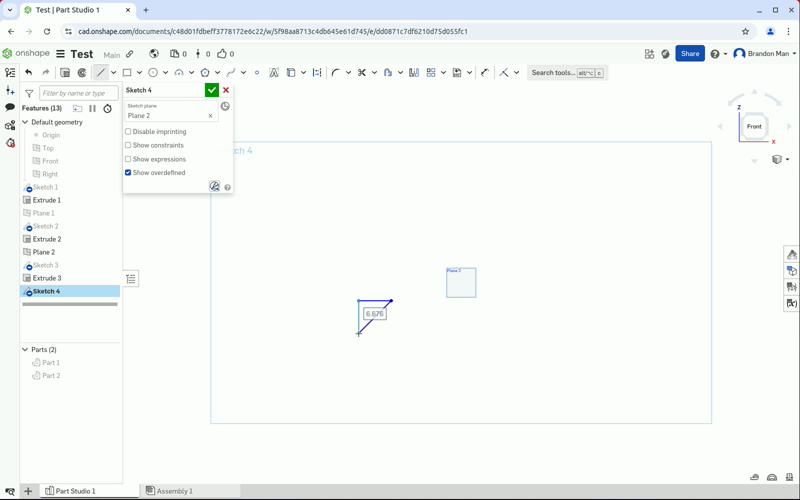
mouse_move(364, 314)
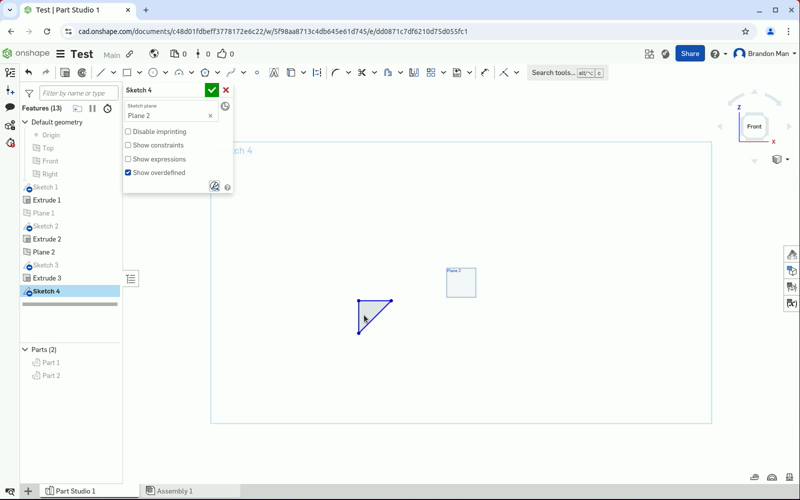
scroll(6)
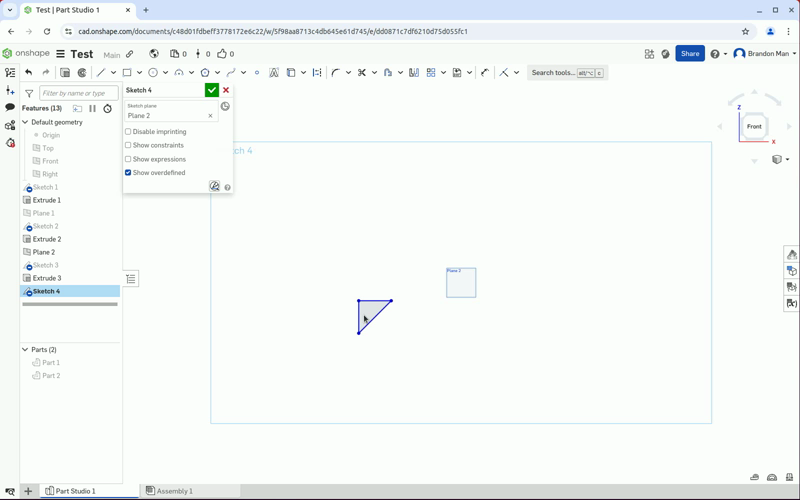
scroll(6)
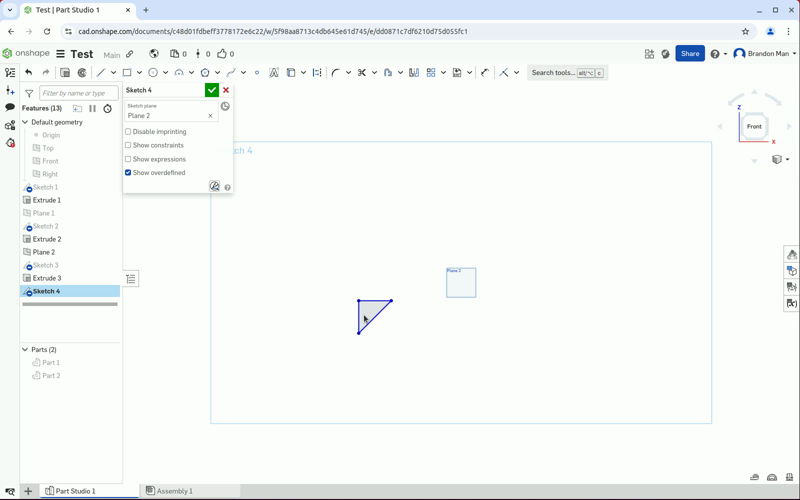
scroll(6)
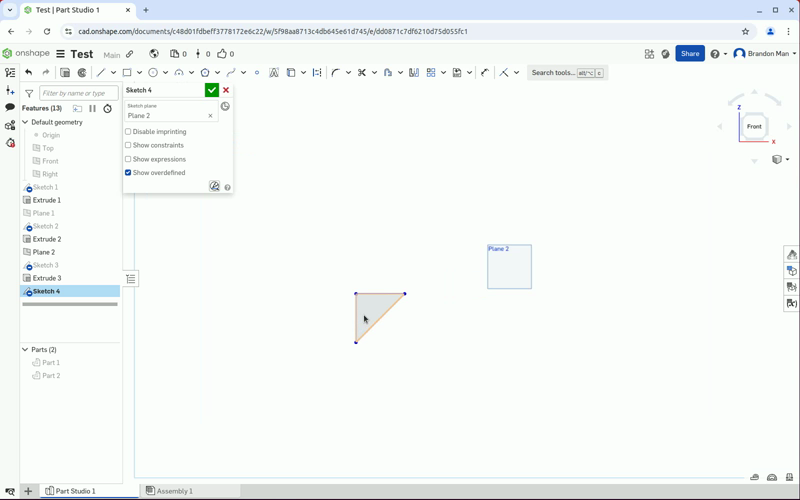
scroll(6)
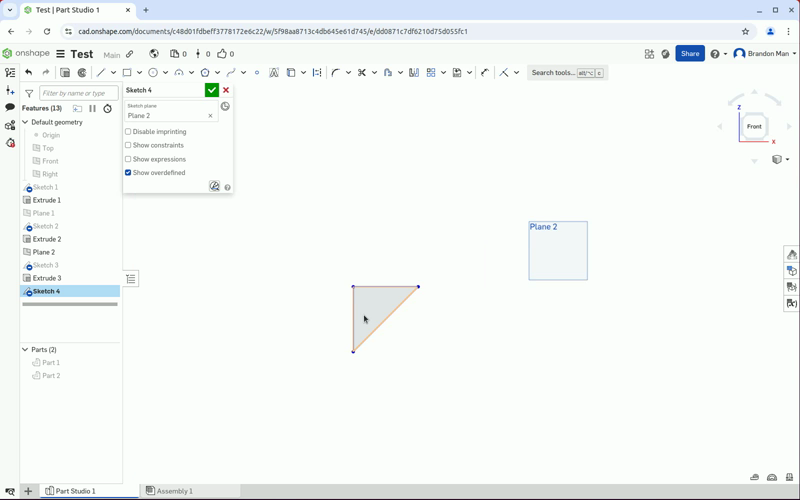
scroll(6)
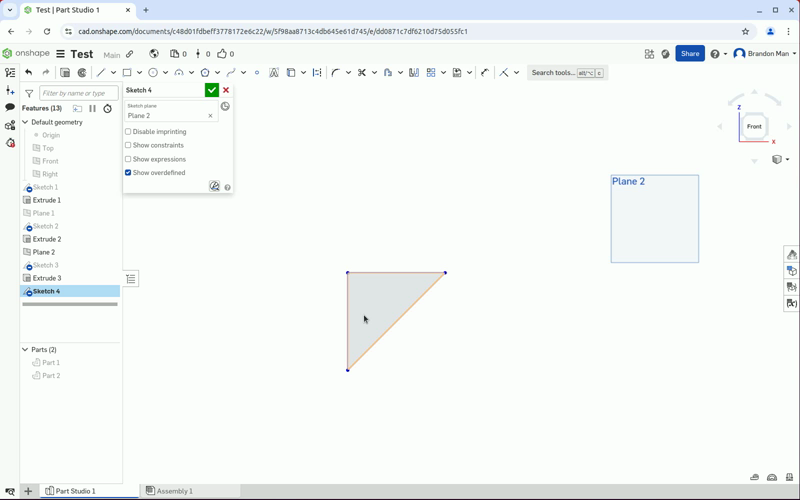
scroll(6)
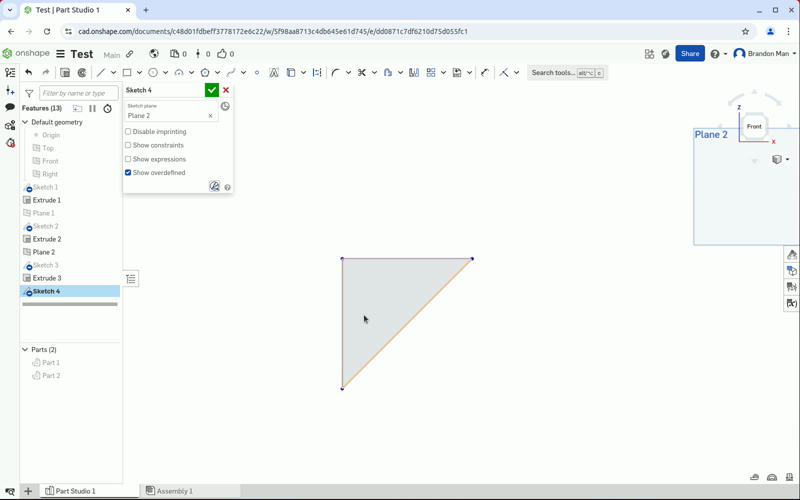
scroll(6)
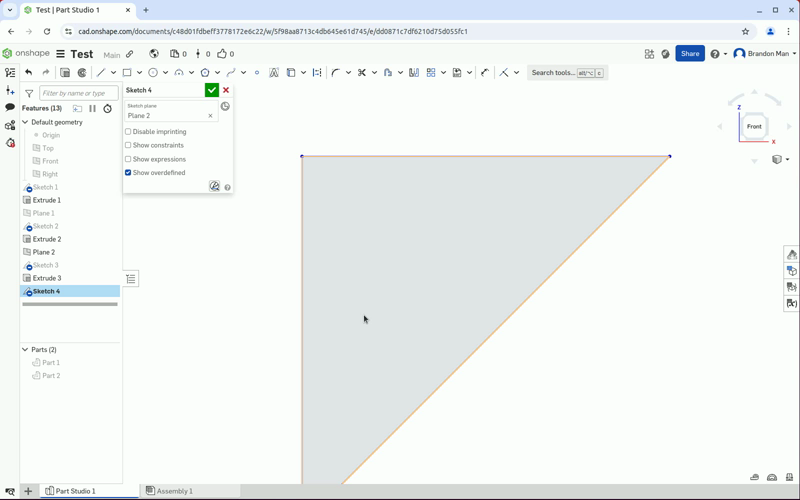
click(364, 314)
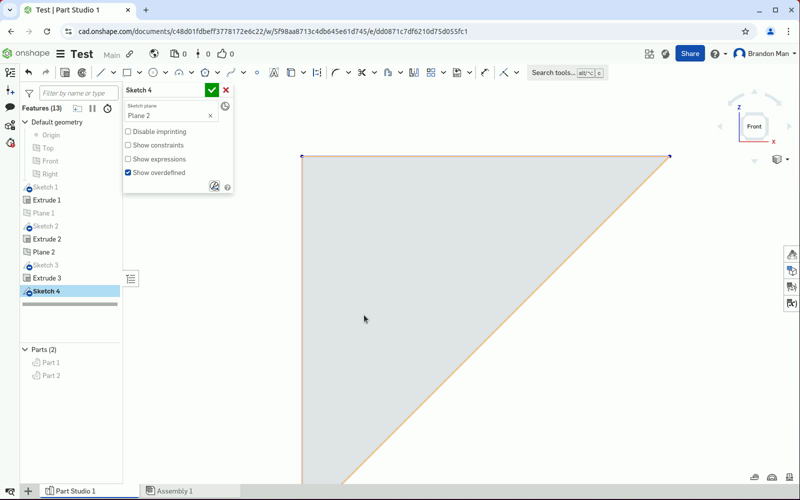
scroll(-6)
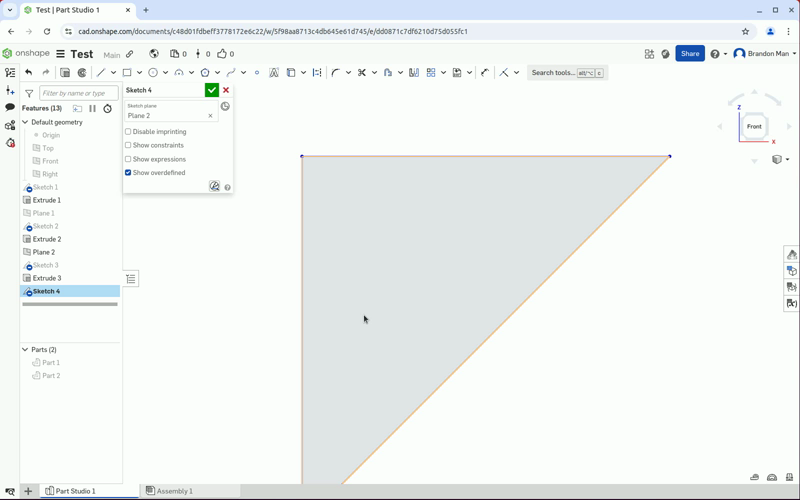
scroll(-6)
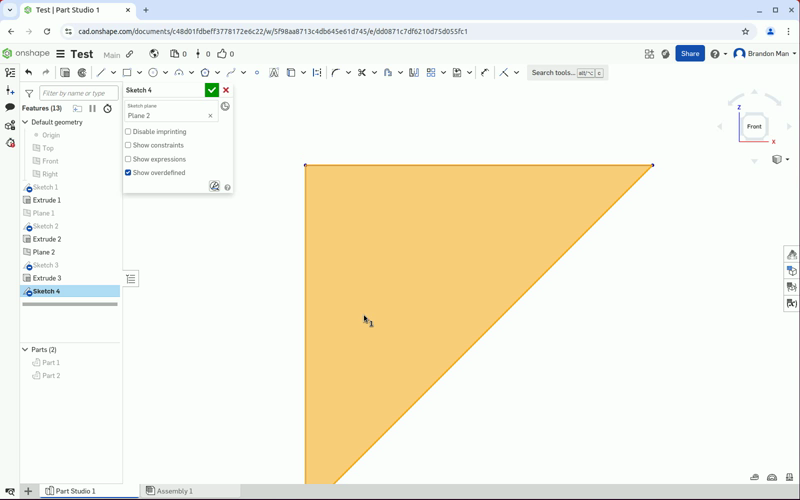
scroll(-6)
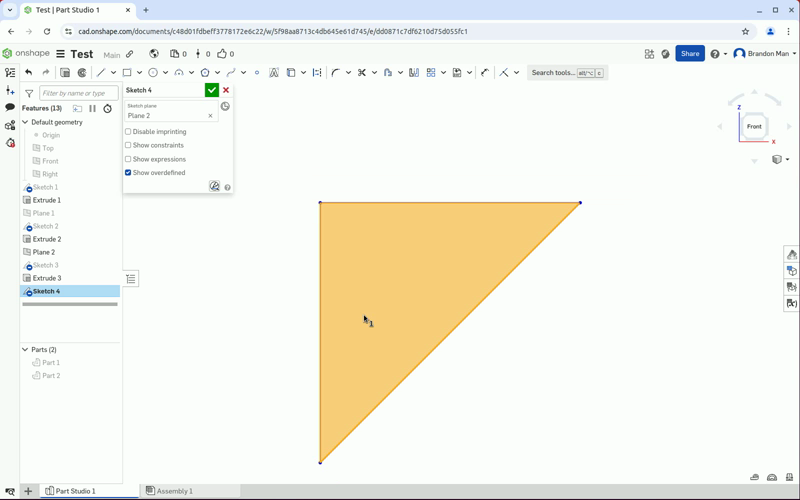
scroll(-6)
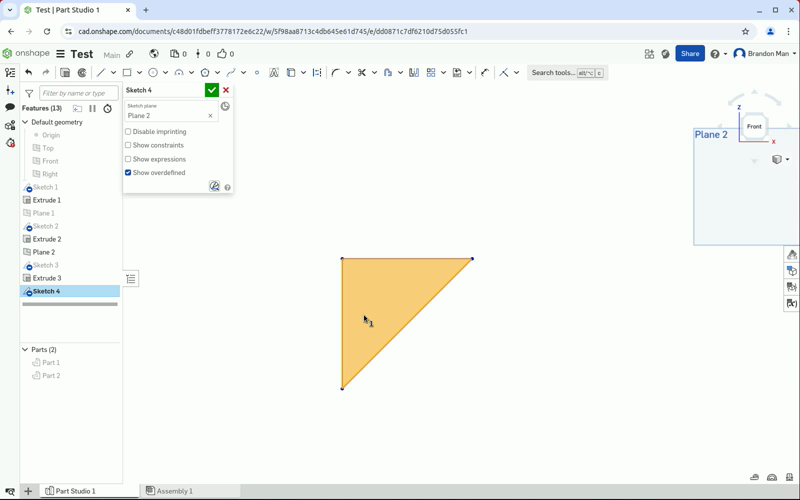
scroll(-6)
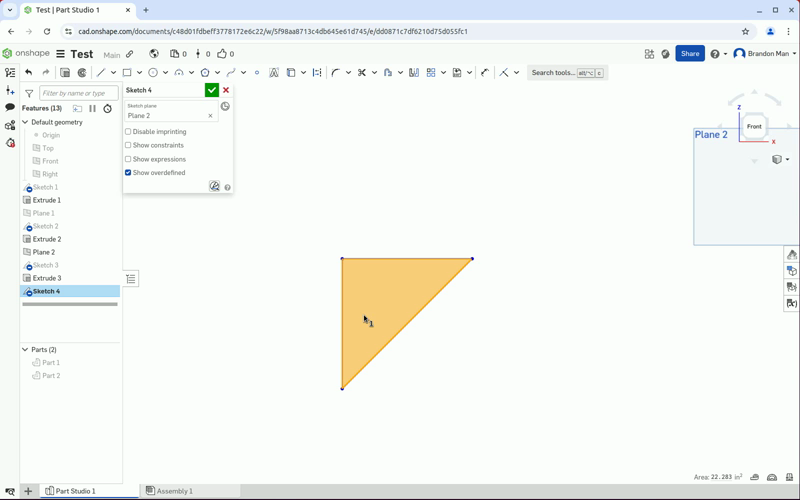
scroll(-6)
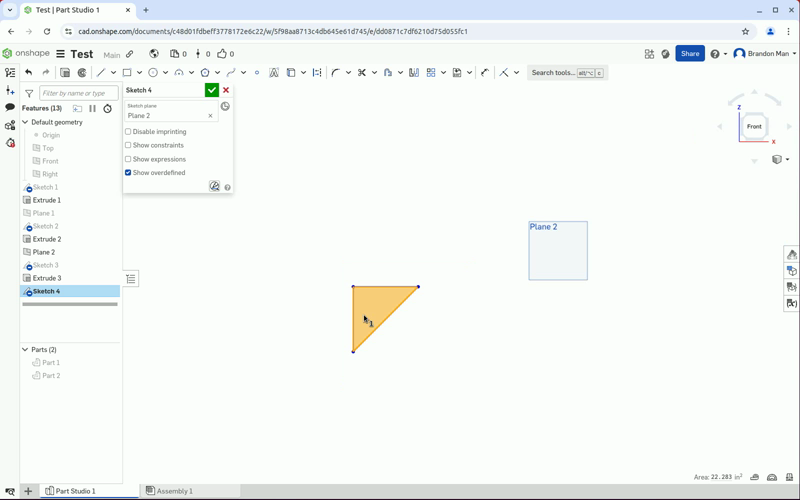
scroll(-6)
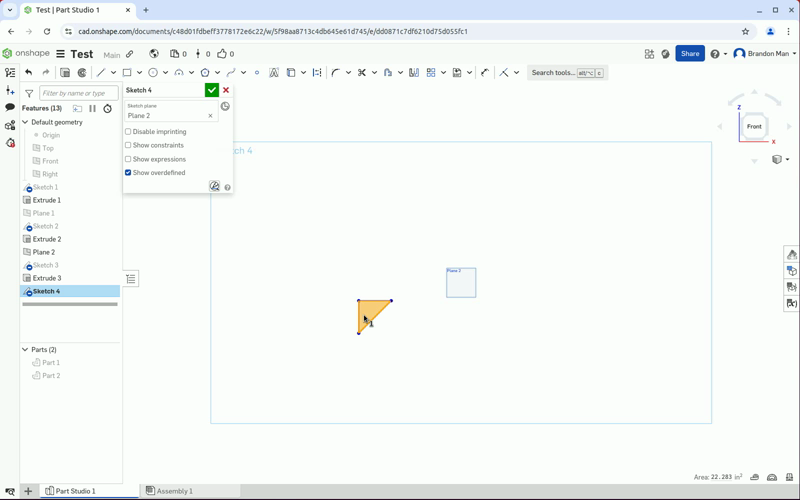
mouse_move(73, 352)
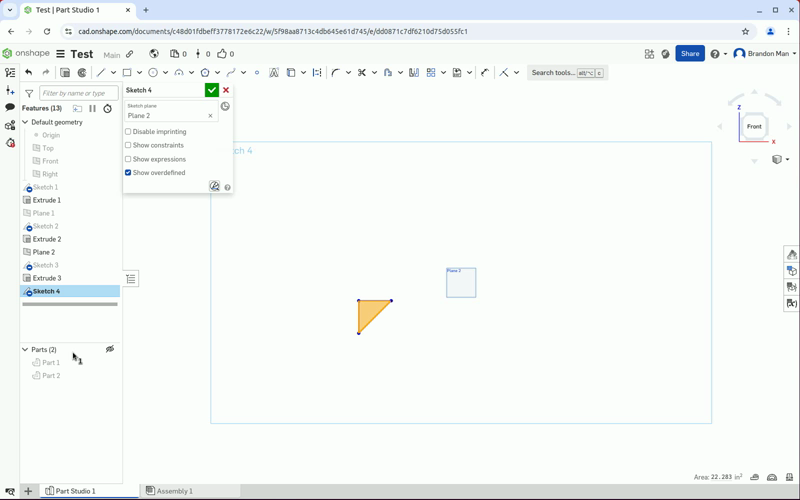
key(shift+y)
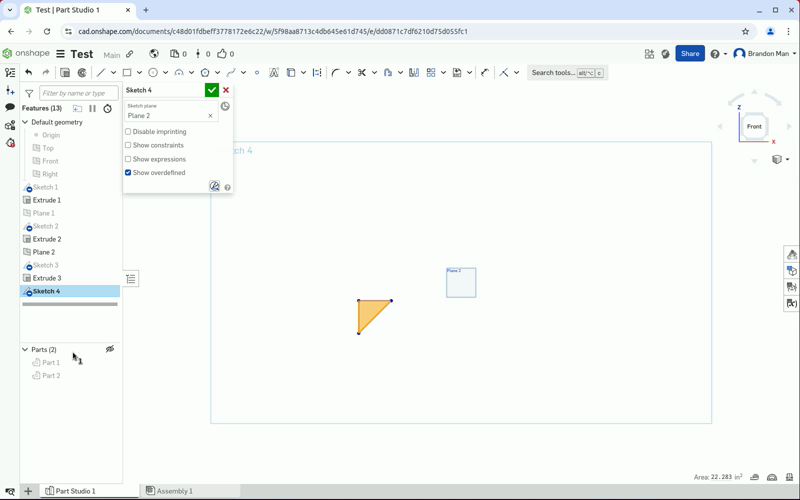
key(shift+e)
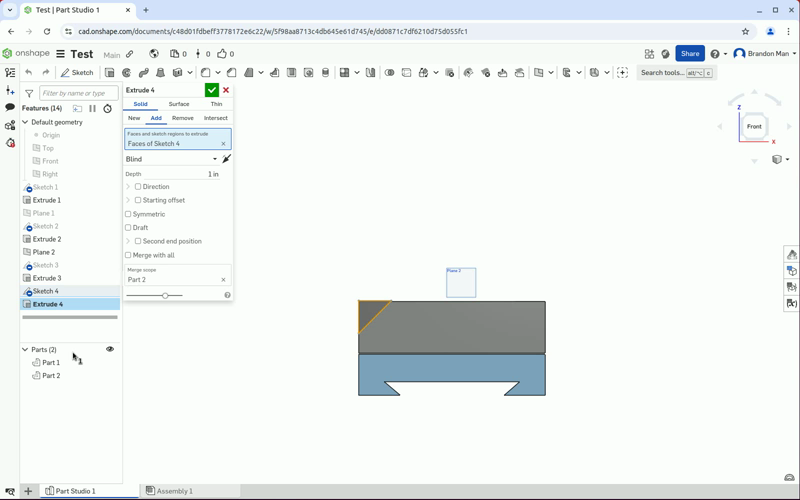
mouse_move(143, 106)
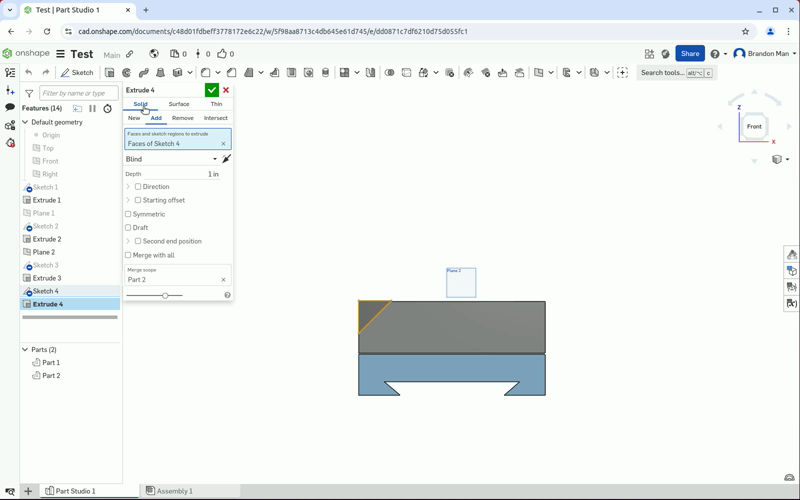
click(143, 106)
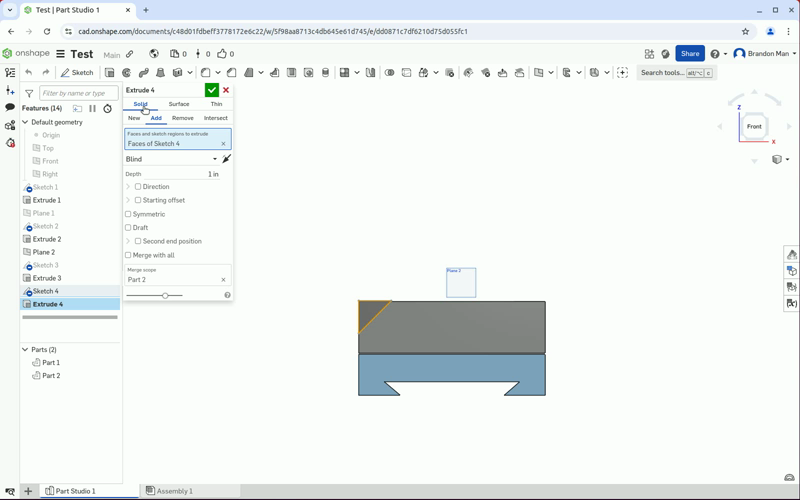
mouse_move(186, 120)
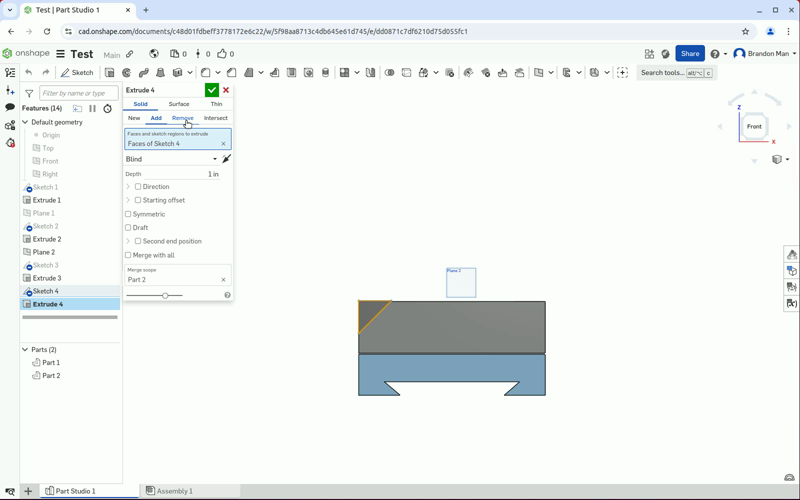
click(186, 120)
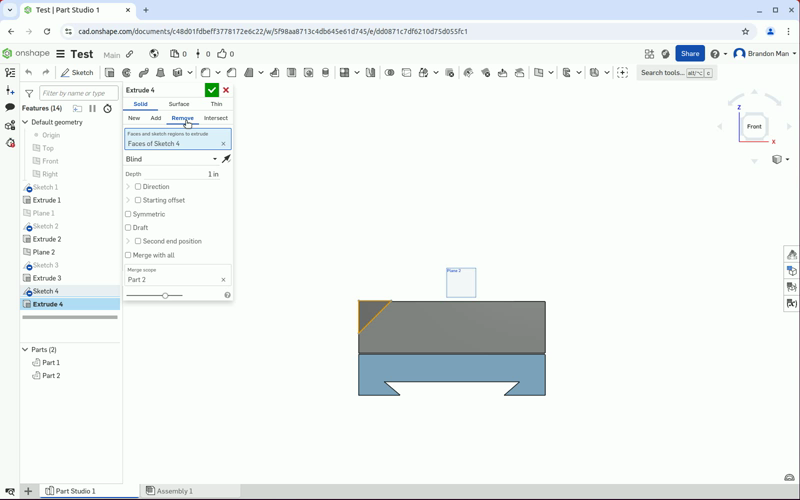
key(tab, 4)
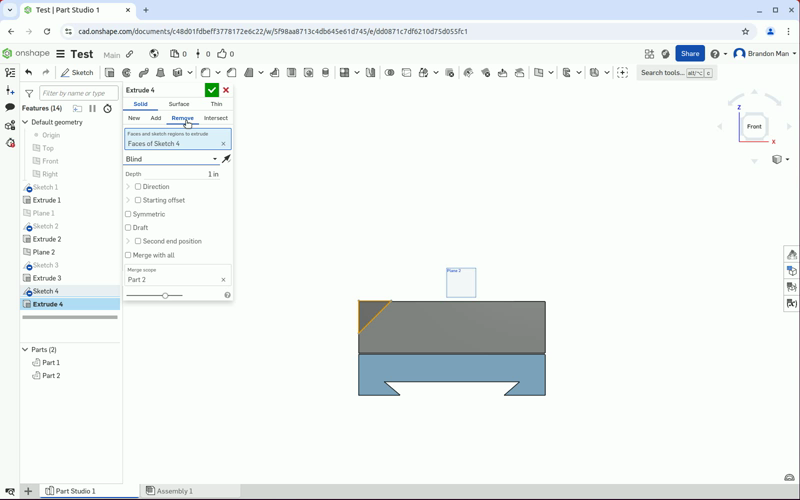
text(21.423)
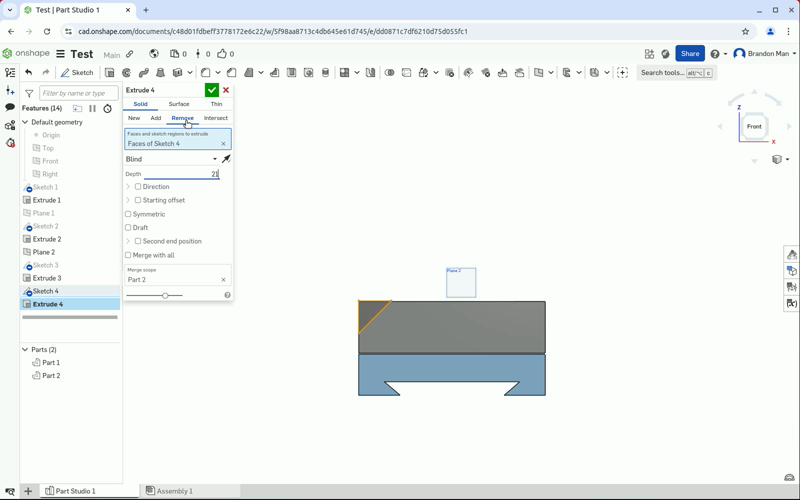
key(tab, 6)
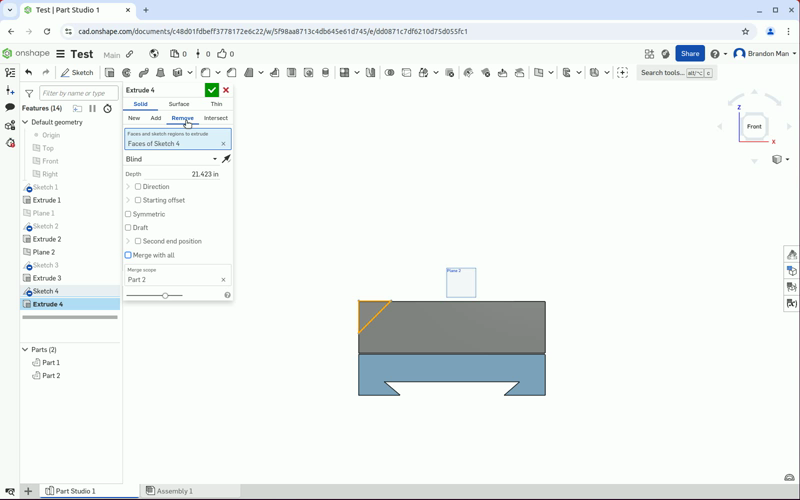
key(space)
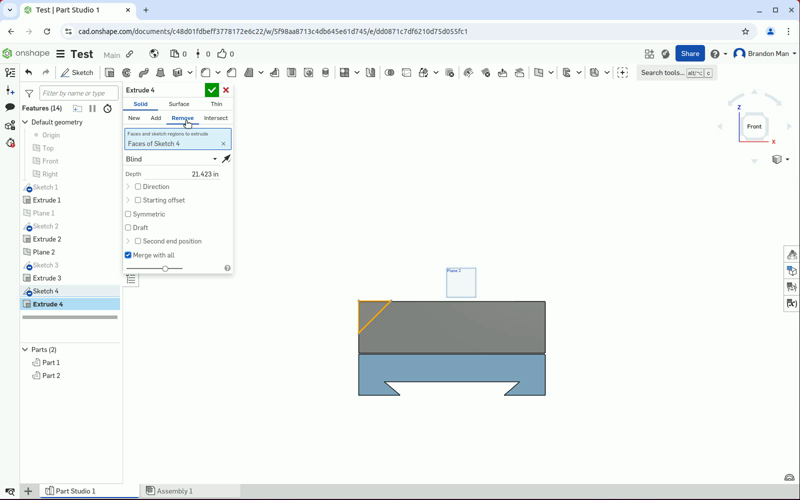
key(enter)
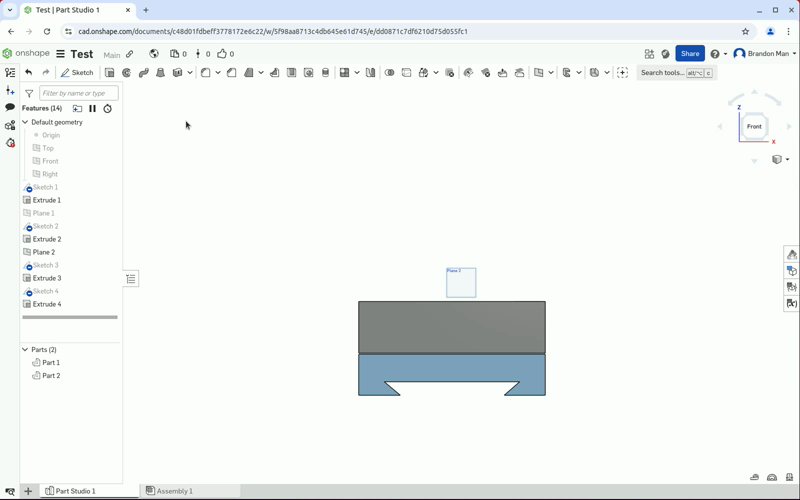
key(shift+h)
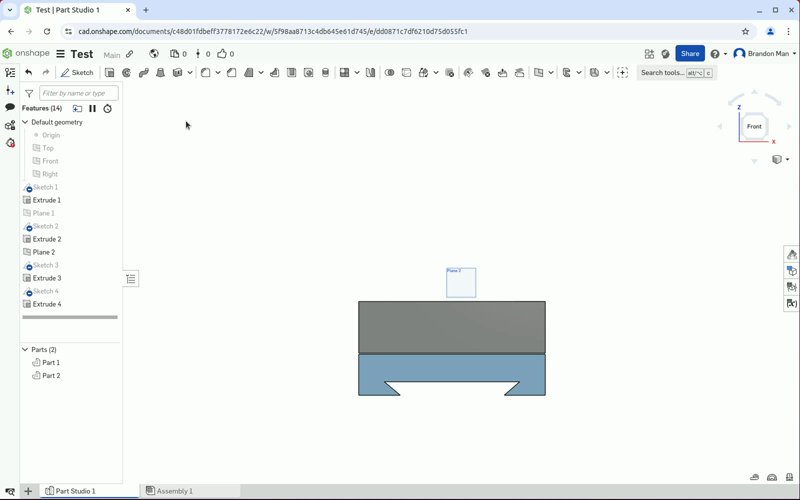
key(shift+h)
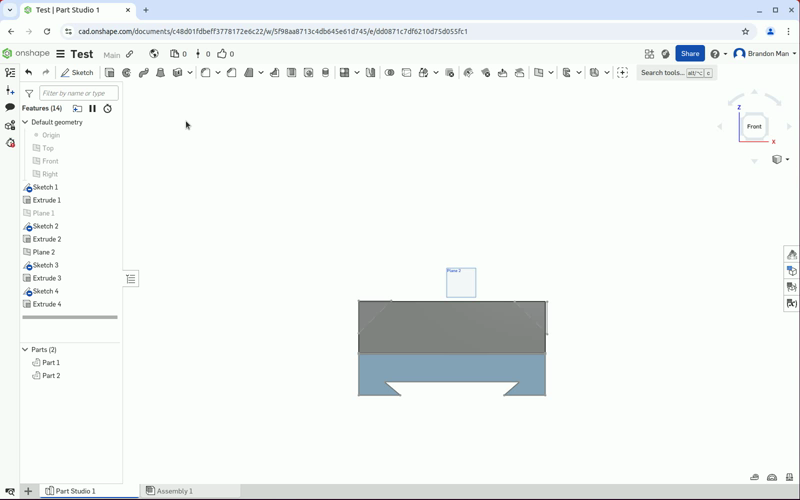
mouse_move(73, 189)
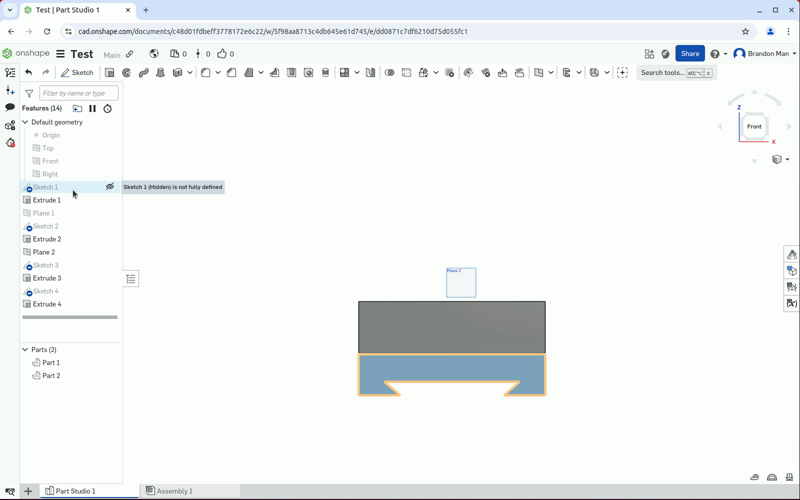
click(73, 189)
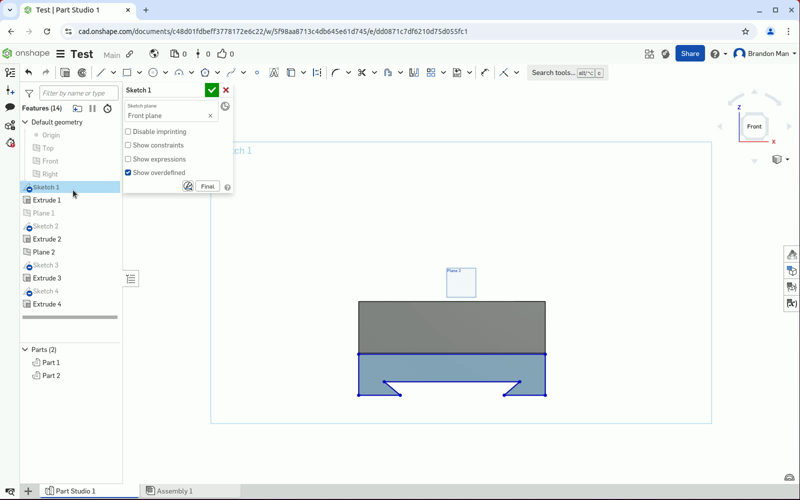
mouse_move(229, 92)
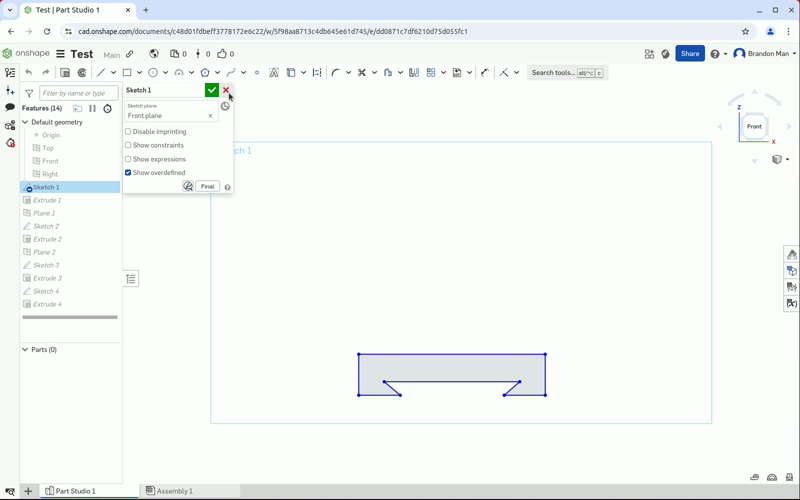
click(229, 92)
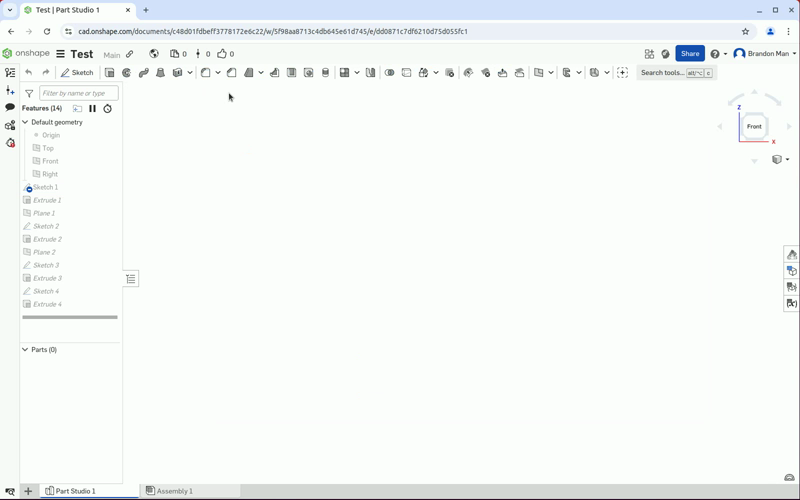
mouse_move(73, 352)
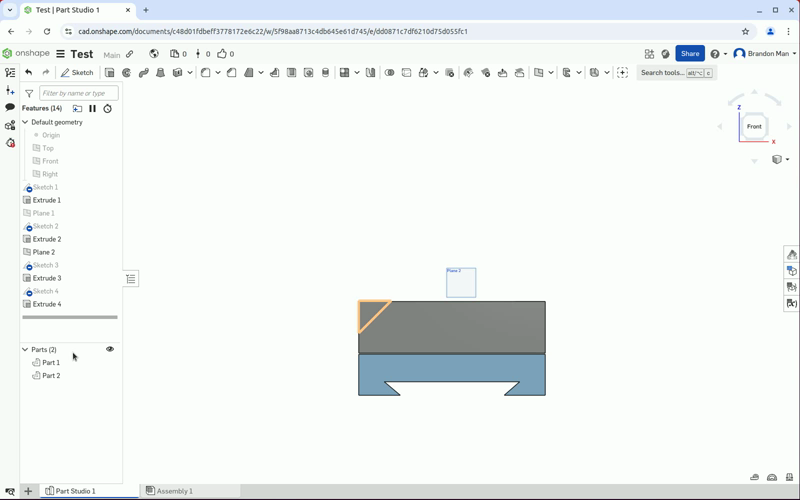
key(y)
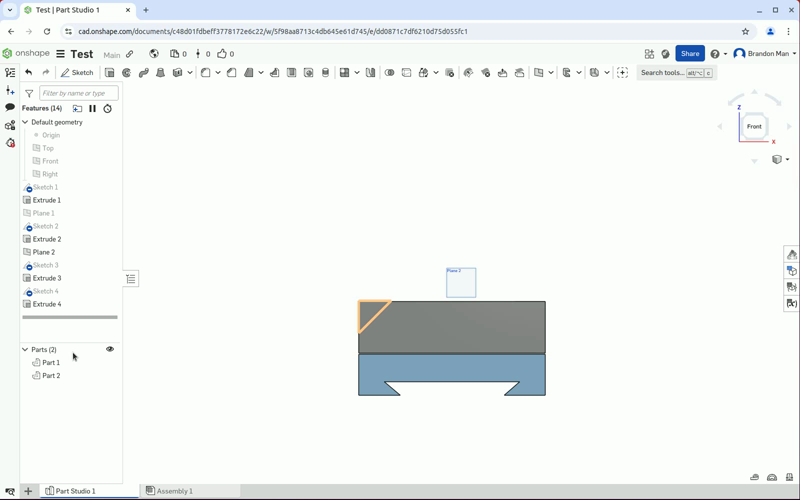
key(shift+p)
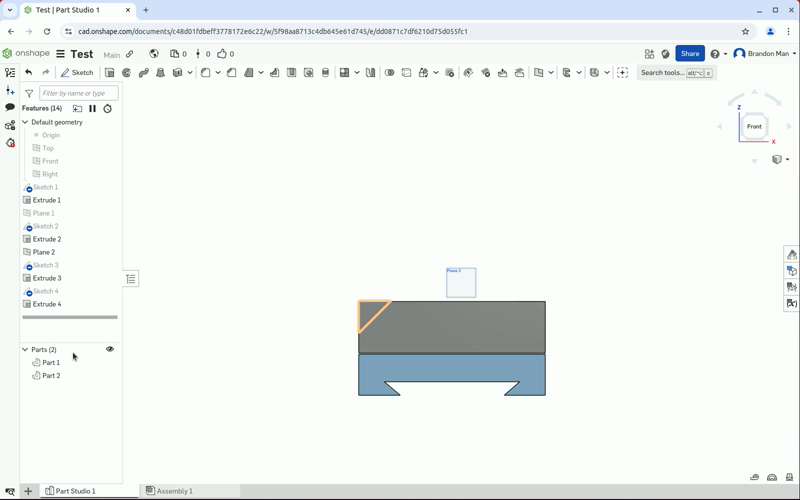
key(space)
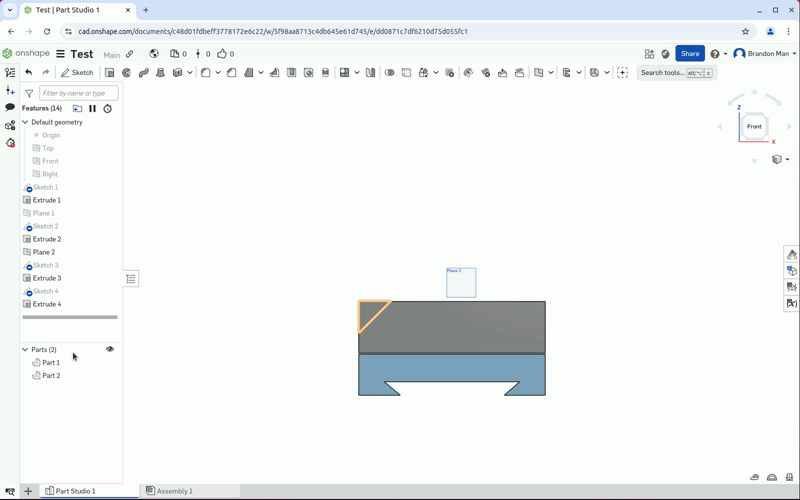
key_down(shift)
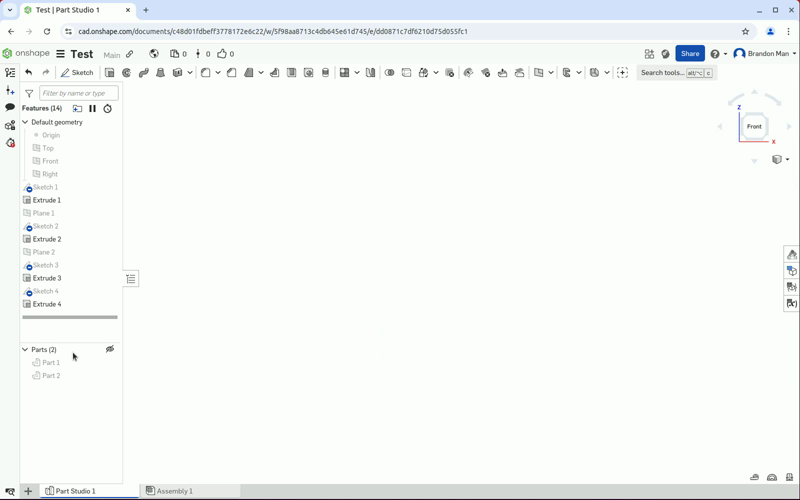
key(down)
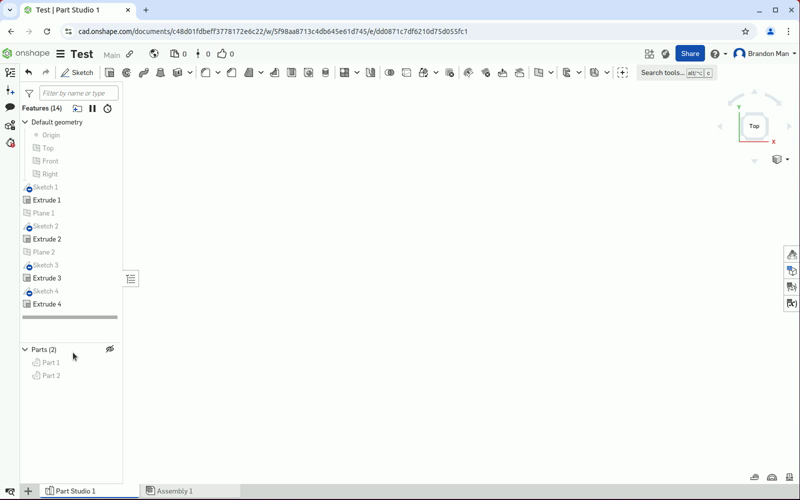
key_up(shift)
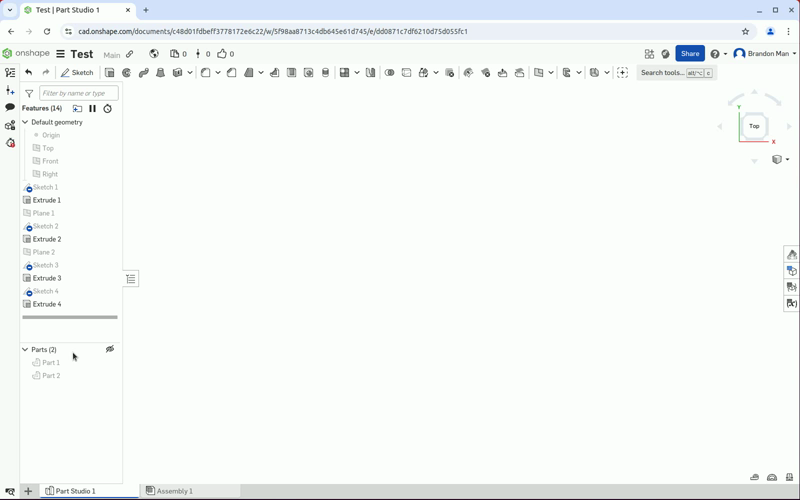
mouse_move(73, 352)
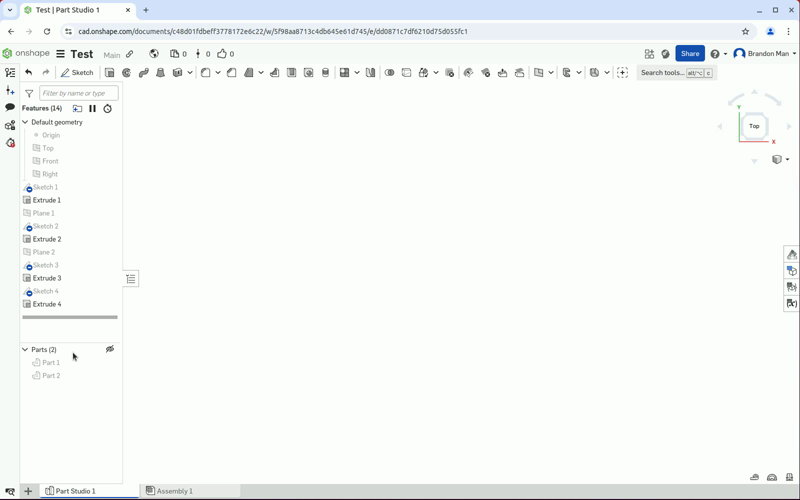
key(shift+y)
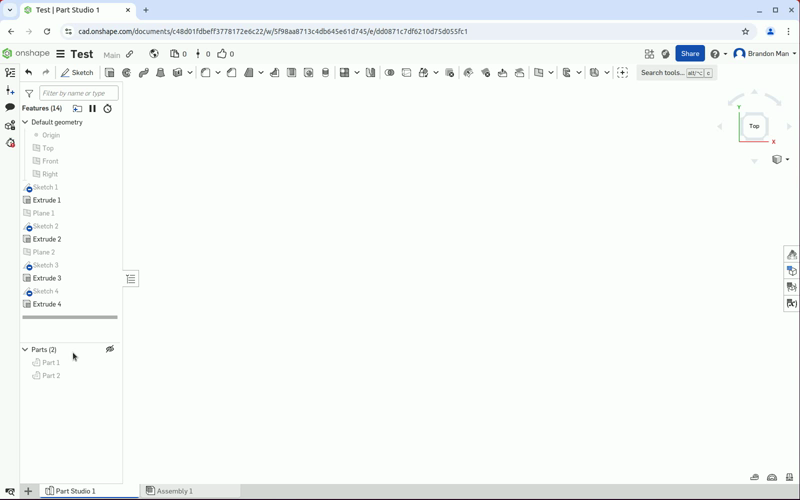
key(shift+s)
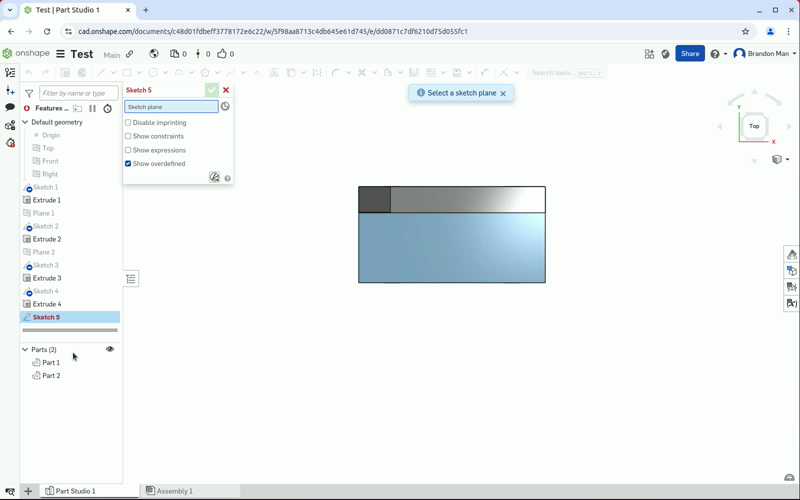
mouse_move(73, 215)
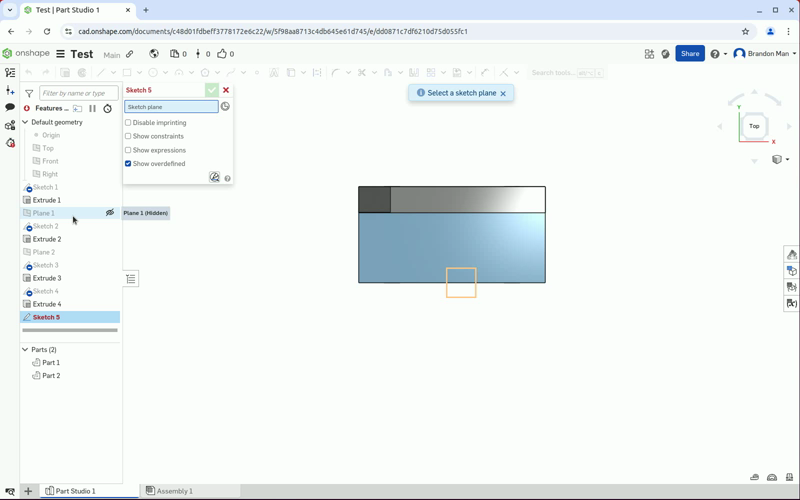
click(73, 215)
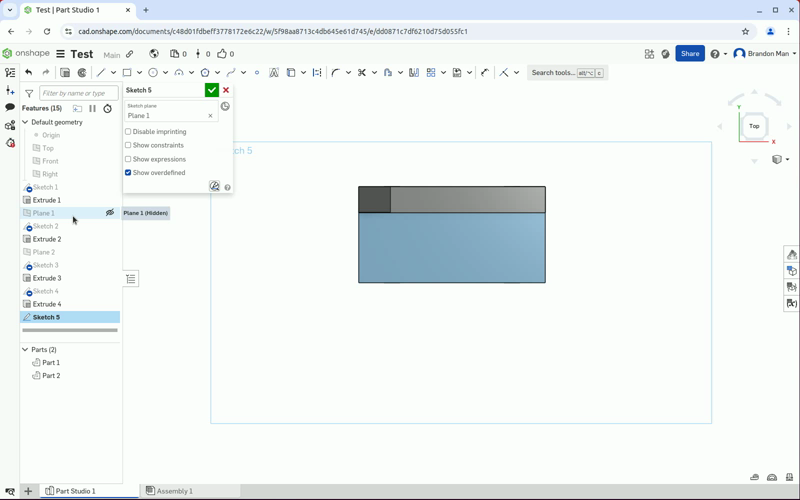
mouse_move(73, 352)
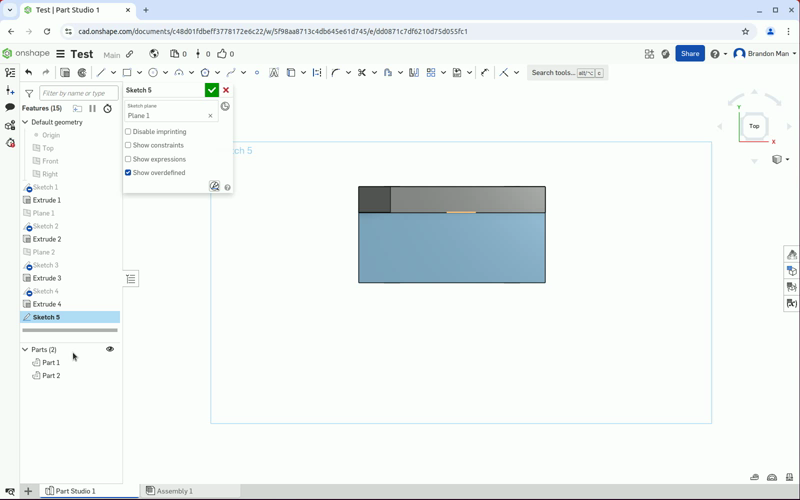
key(y)
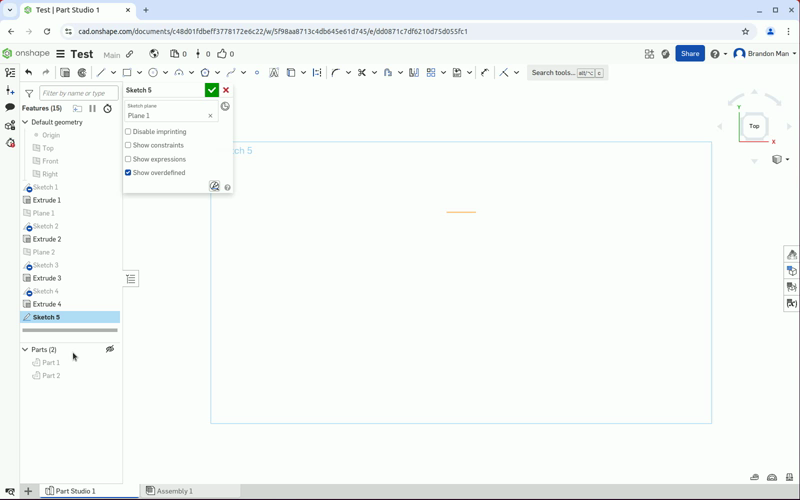
key(c)
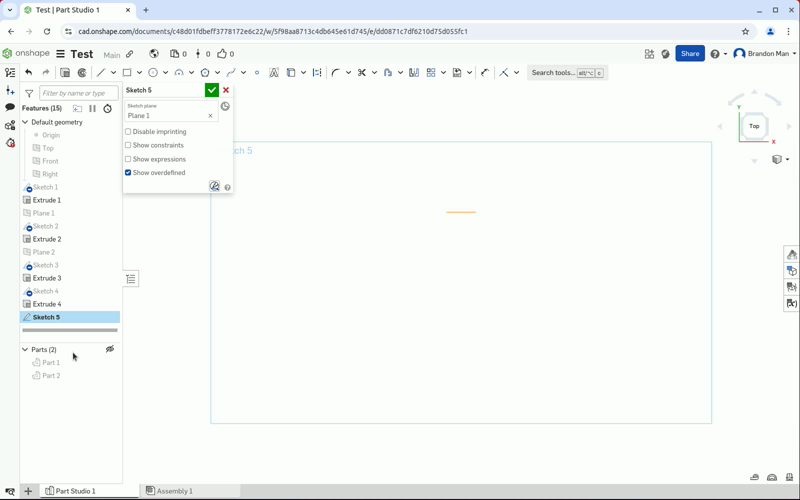
key_down(shift)
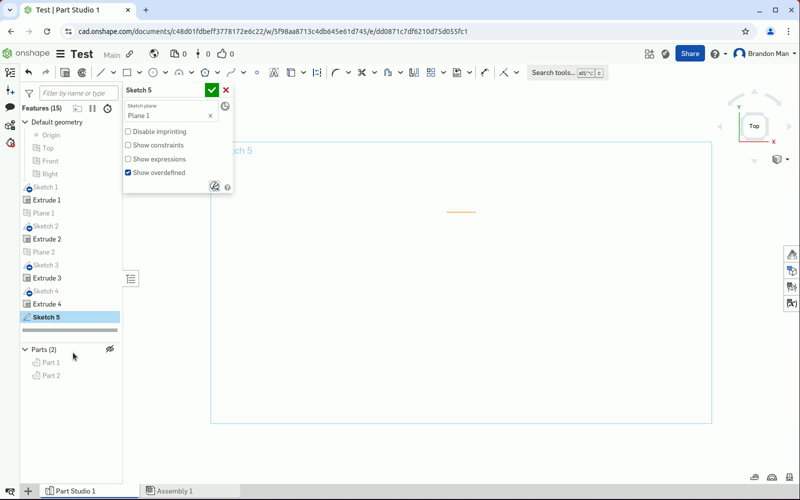
mouse_move(452, 247)
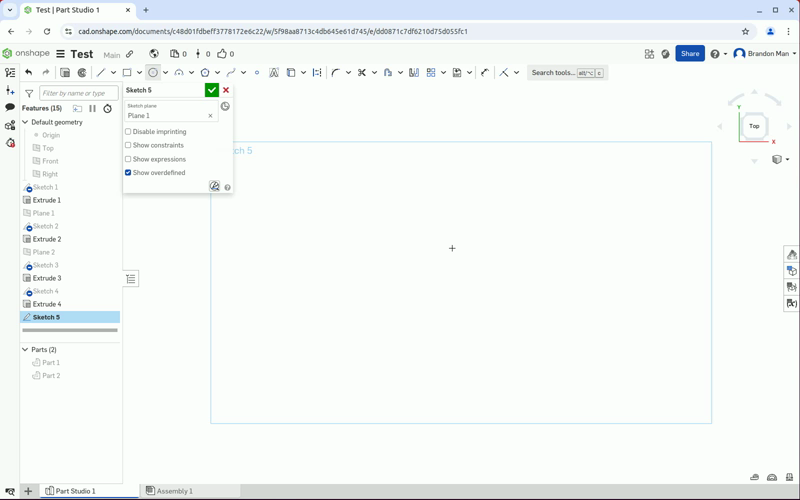
click(452, 247)
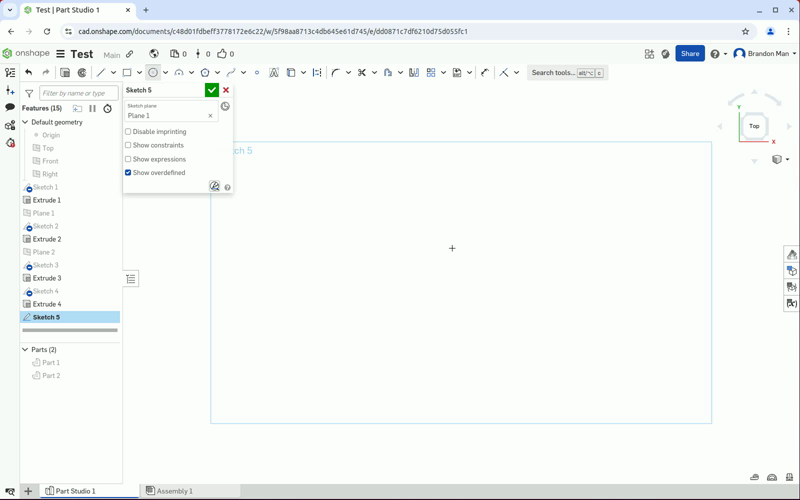
key_up(shift)
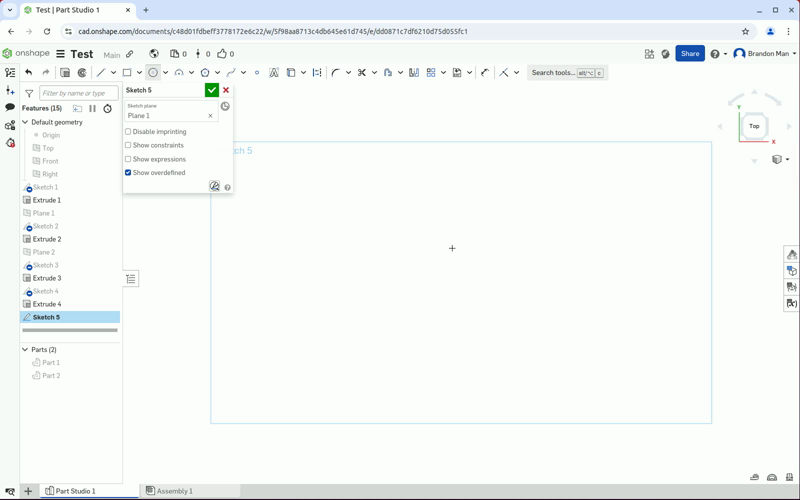
mouse_move(478, 247)
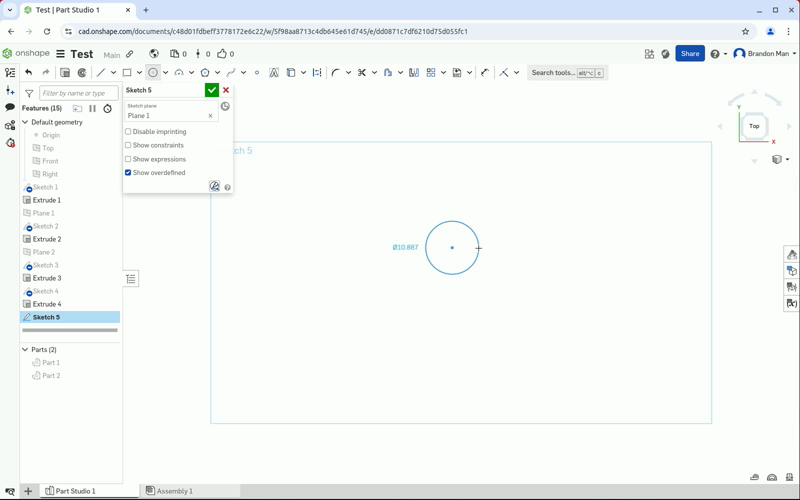
click(478, 247)
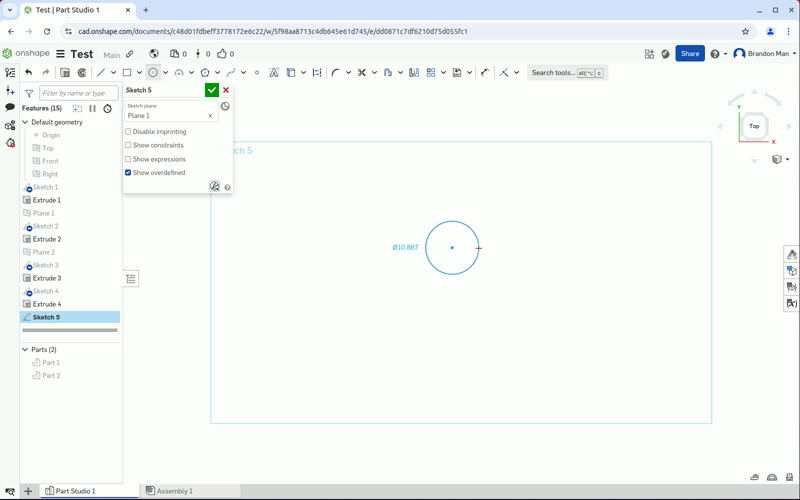
key(esc)
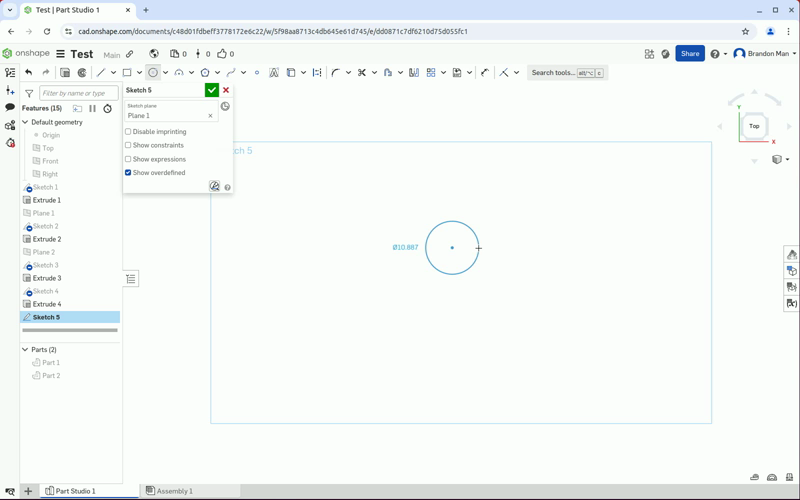
mouse_move(468, 242)
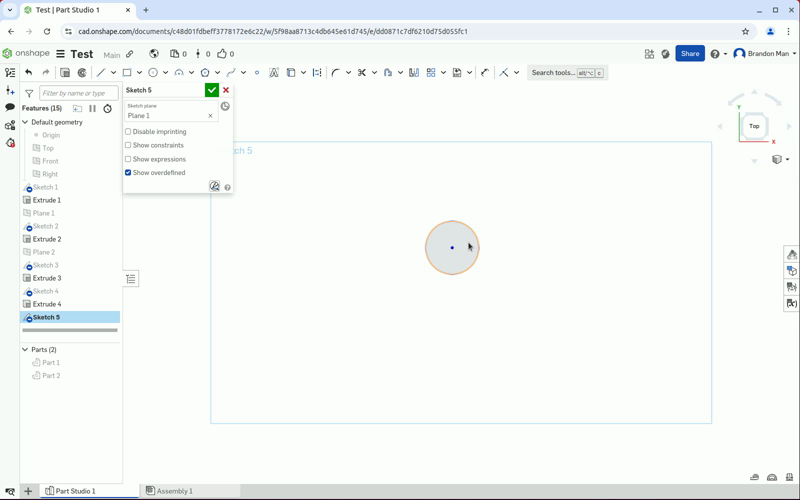
click(468, 242)
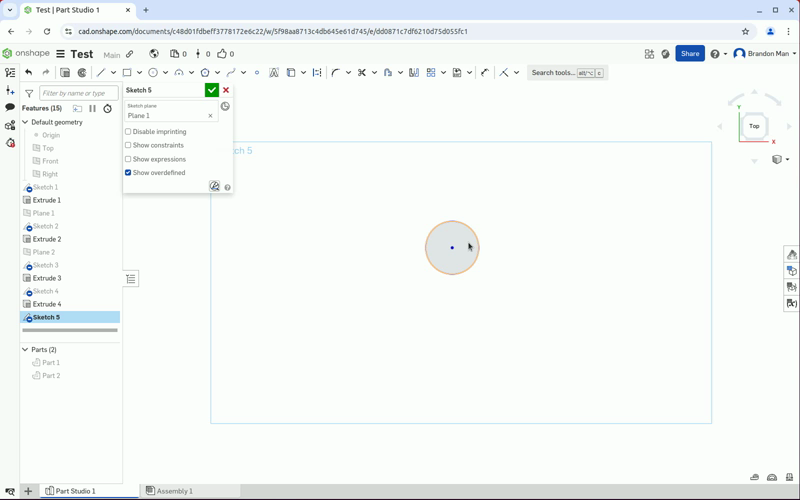
mouse_move(73, 352)
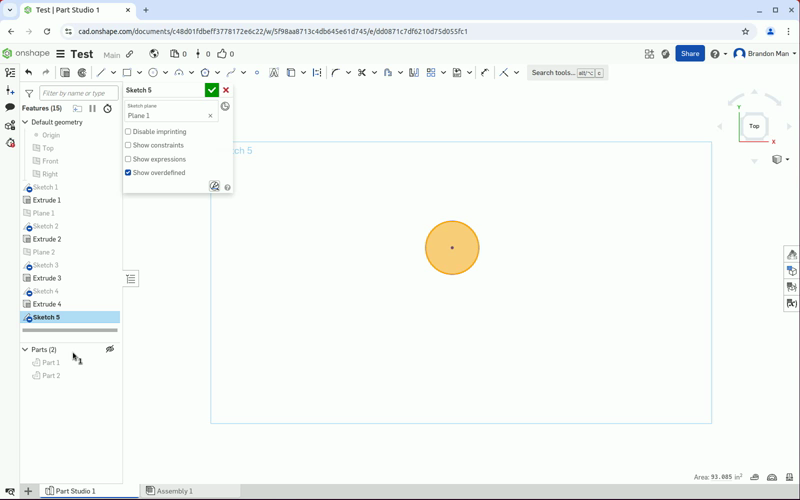
key(shift+y)
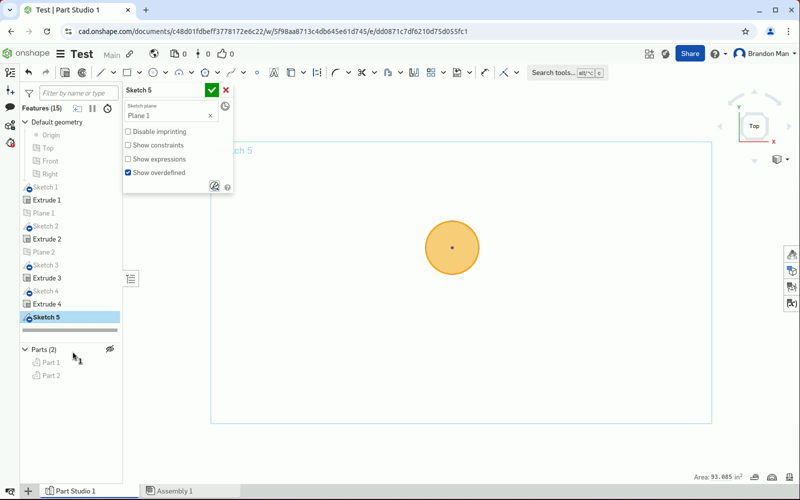
key(shift+e)
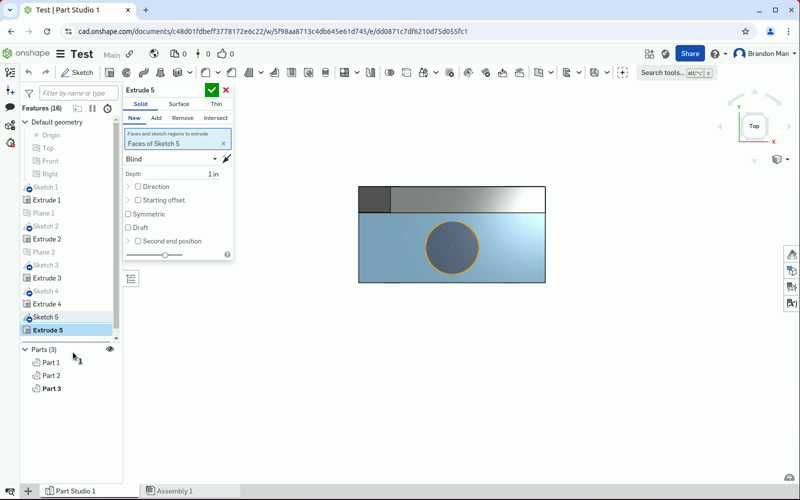
mouse_move(143, 106)
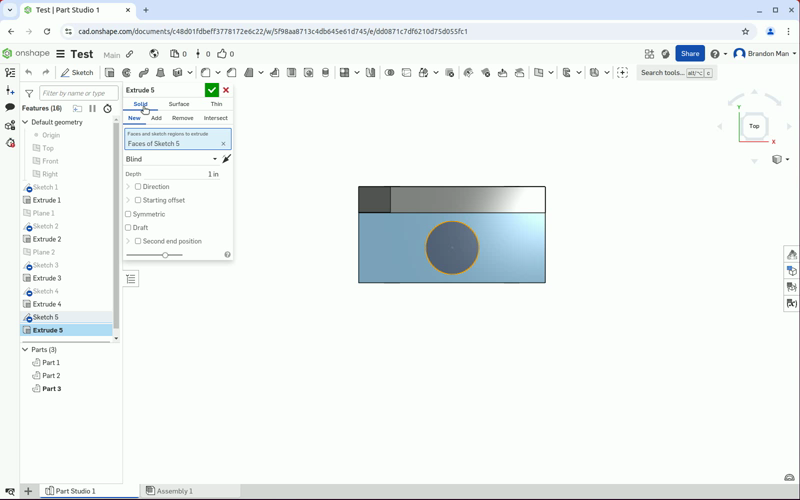
click(143, 106)
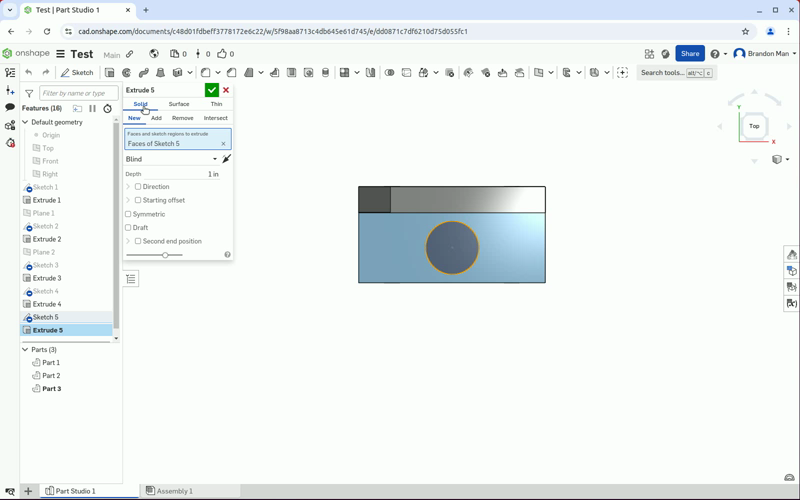
mouse_move(186, 120)
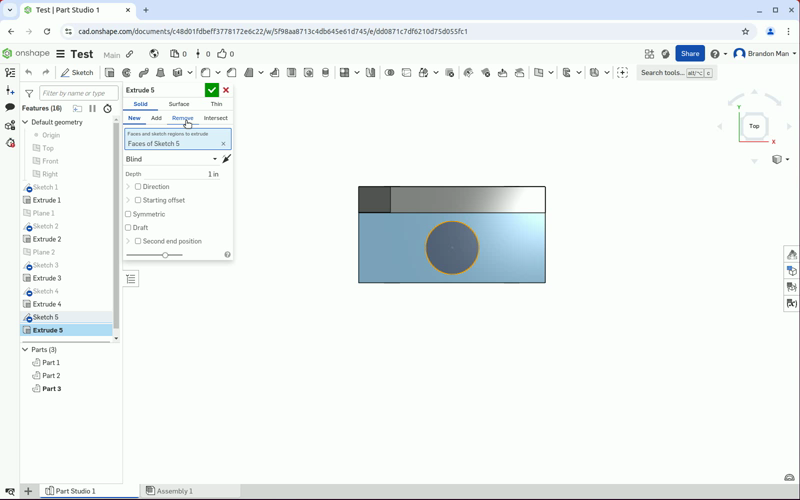
click(186, 120)
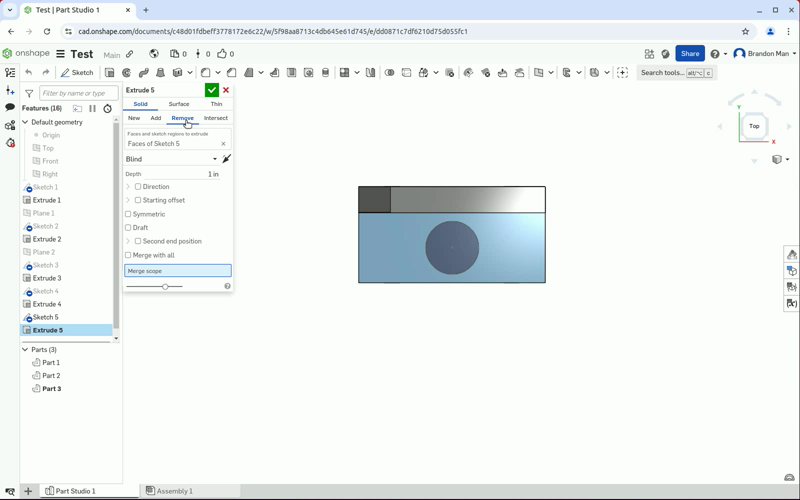
key(tab, 4)
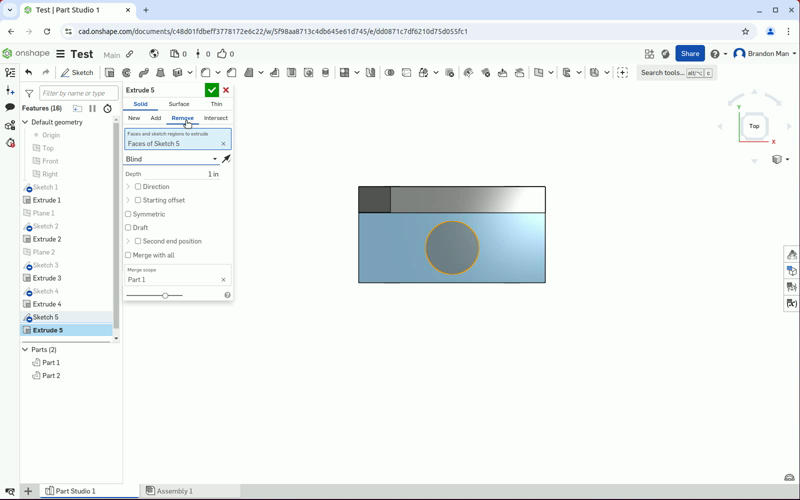
text(21.423)
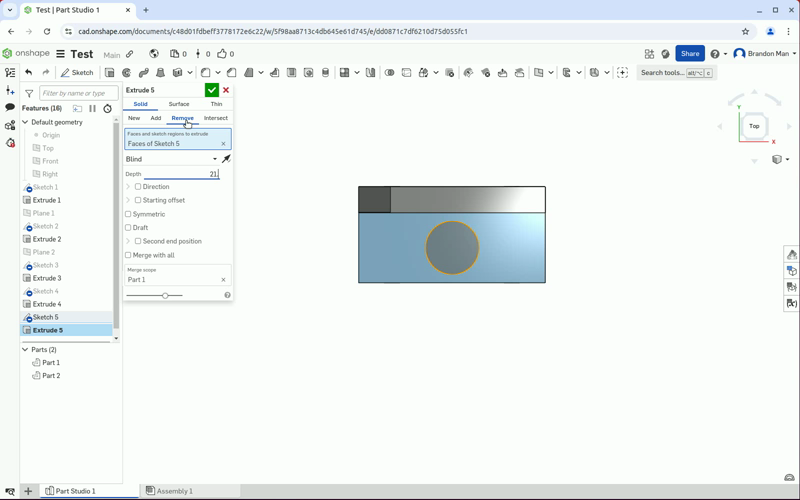
key(tab, 6)
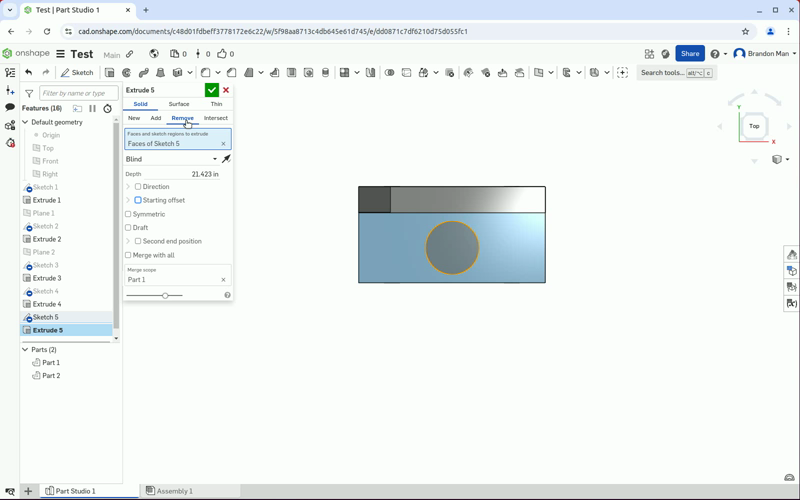
key(space)
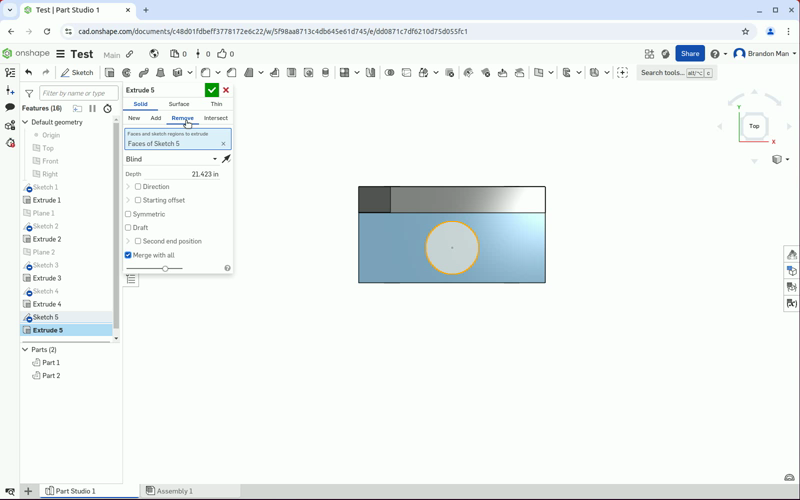
key(enter)
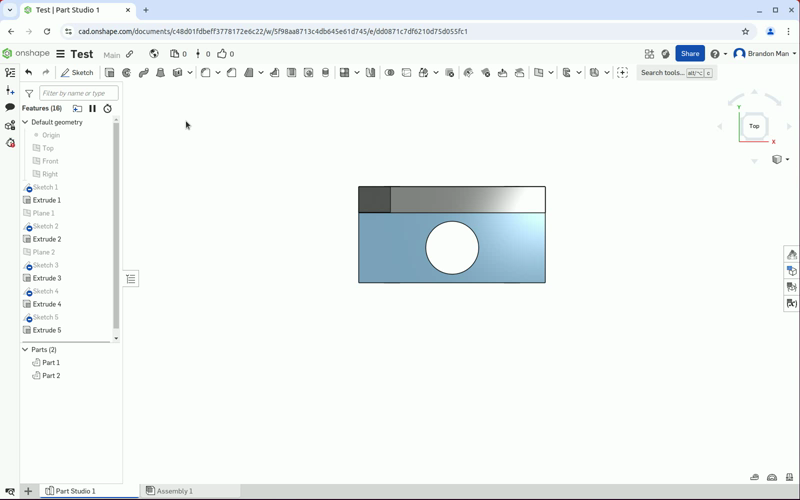
key(shift+h)
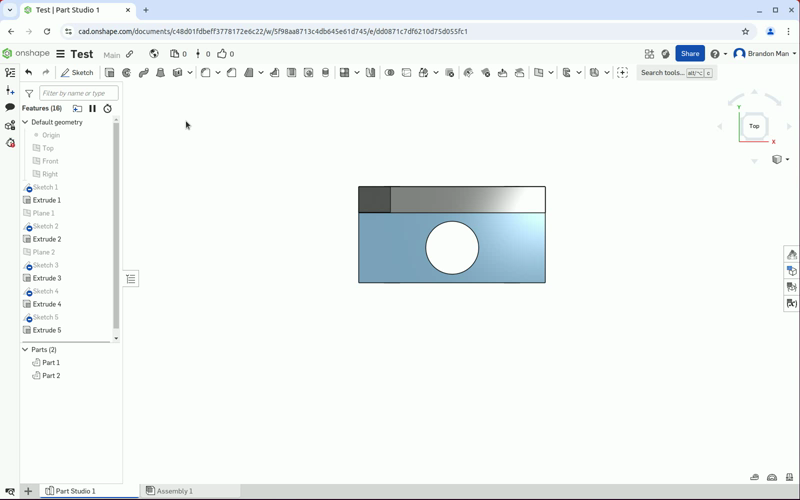
key(shift+h)
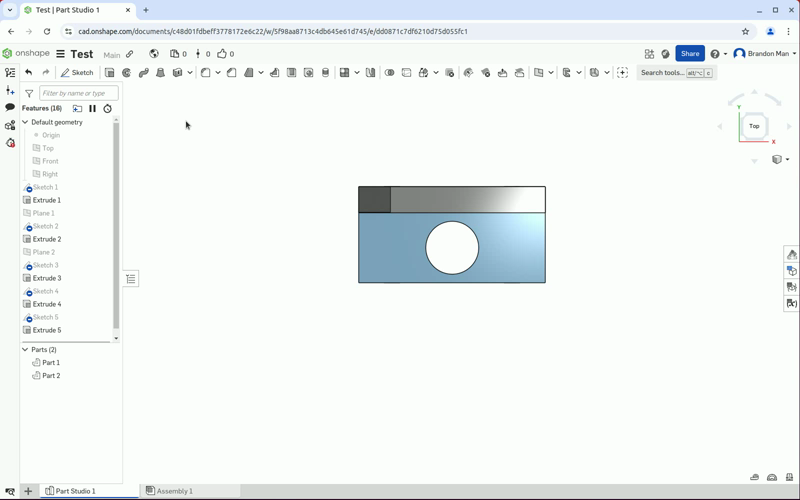
key(shift+7)
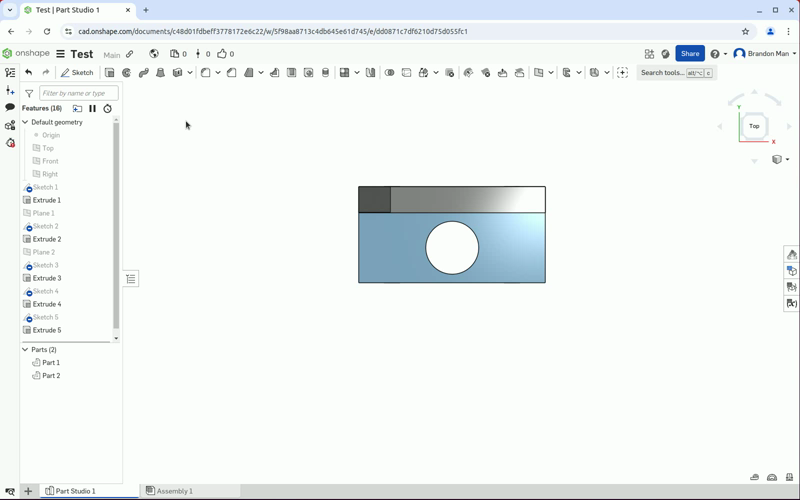
key(up, 3)
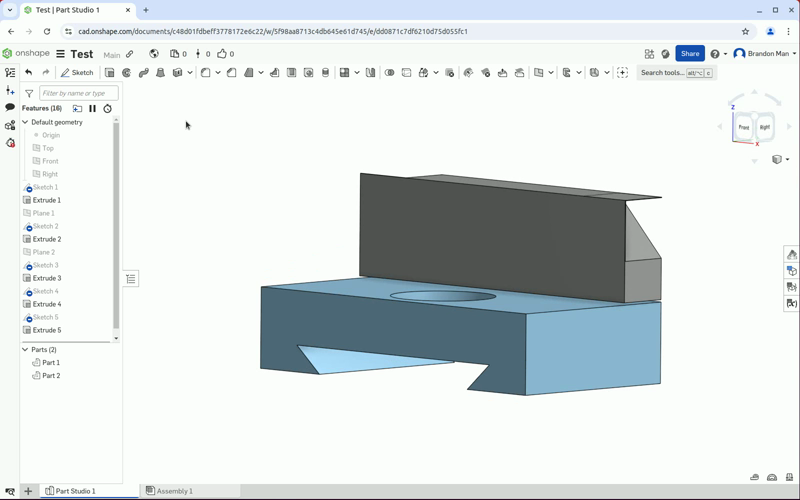
key(left, 3)
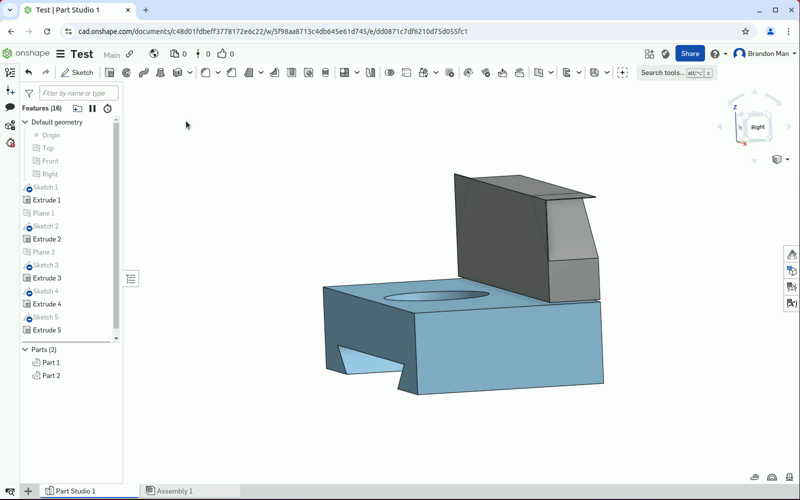
key(right, 3)
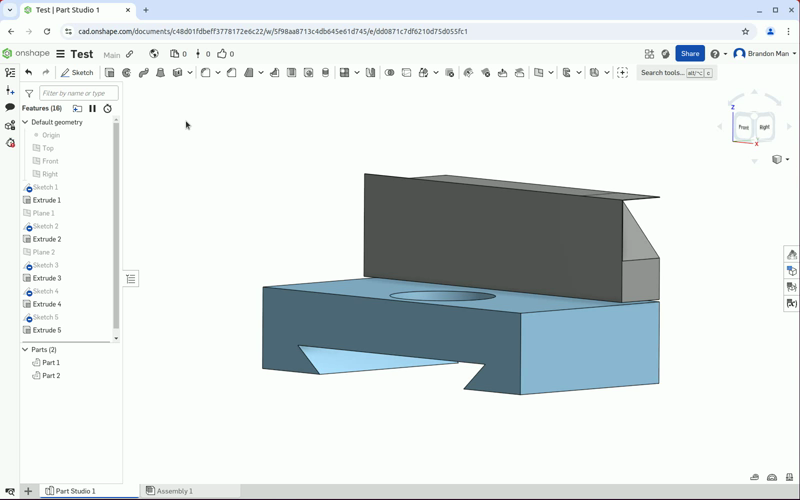
key(down, 3)
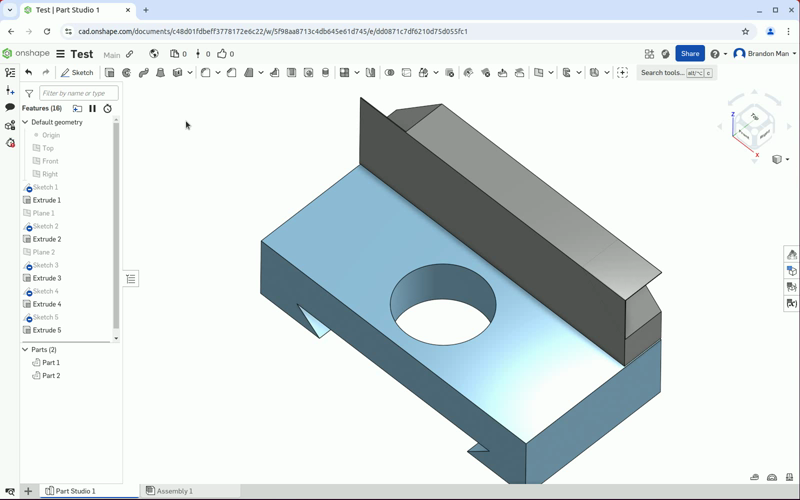
mouse_move(69, 189)
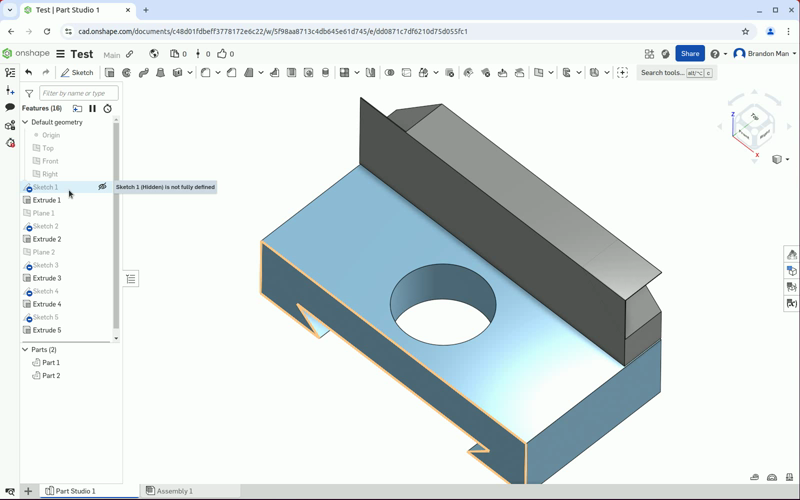
click(69, 189)